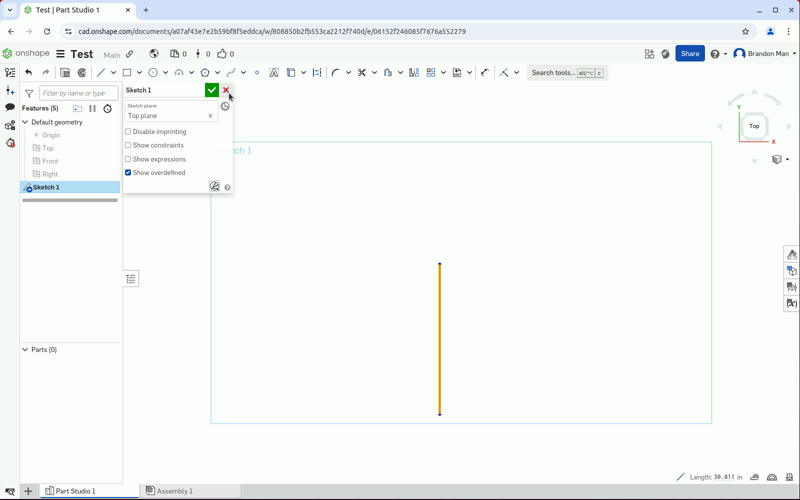
key(shift+h)
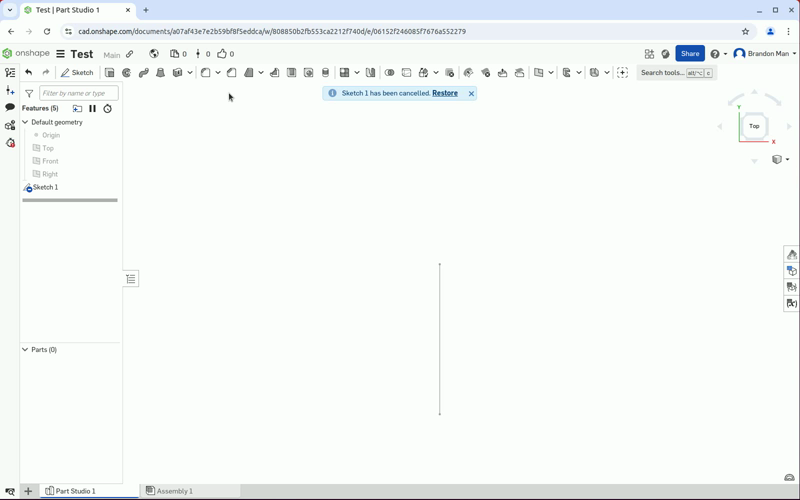
mouse_move(73, 352)
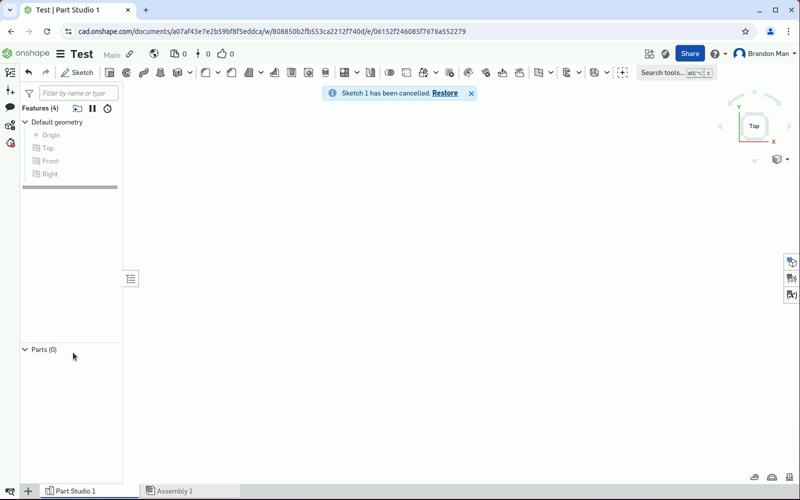
key(y)
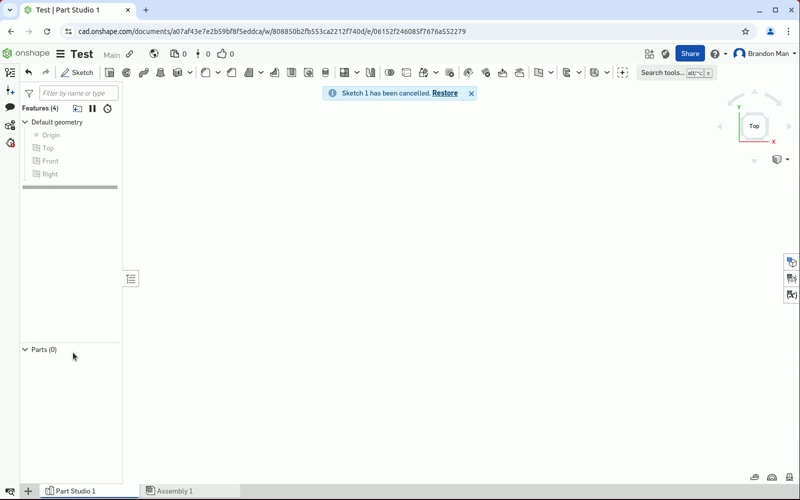
key(shift+p)
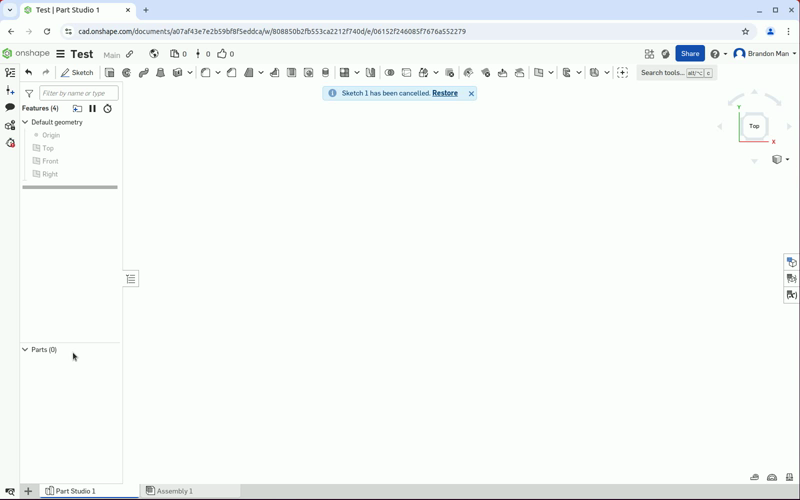
key(space)
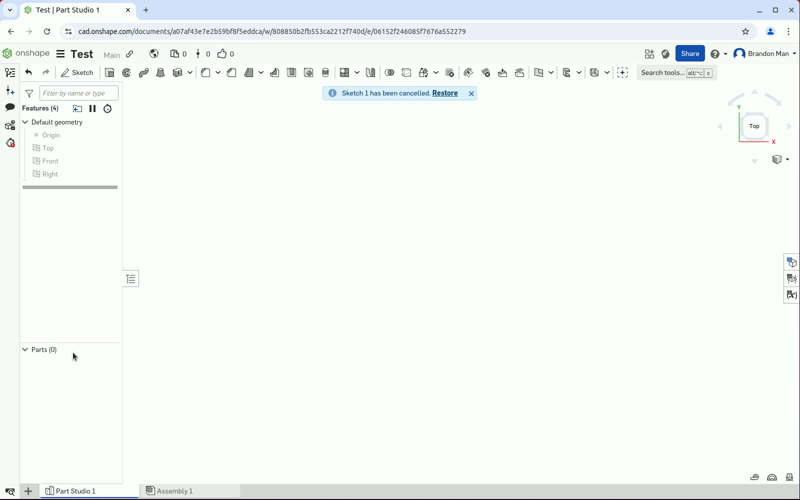
key_down(shift)
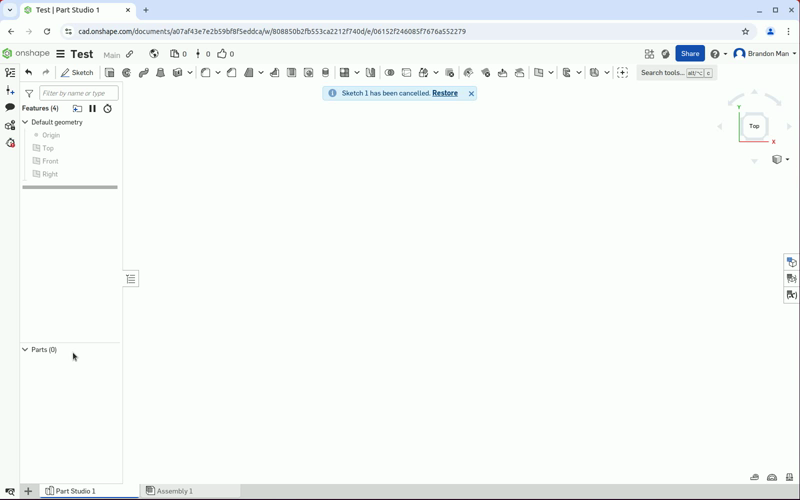
key(up)
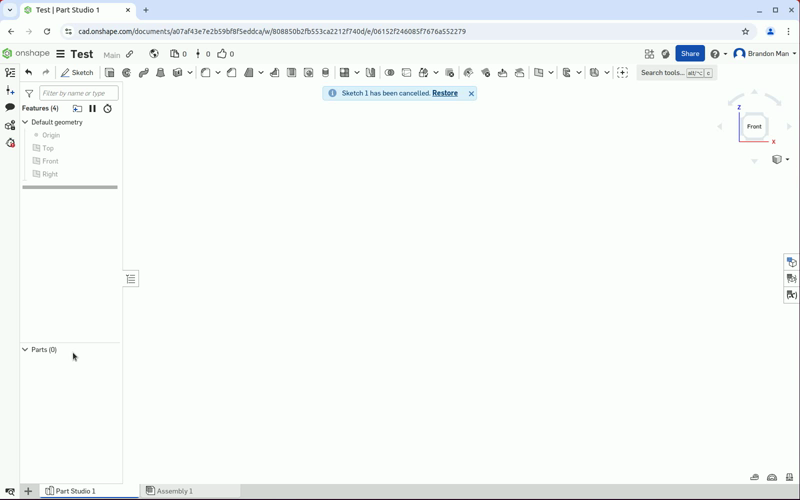
key_up(shift)
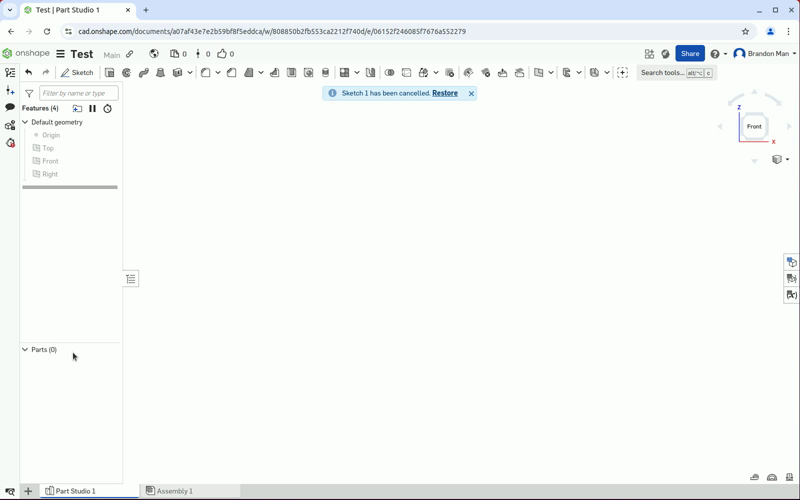
mouse_move(73, 352)
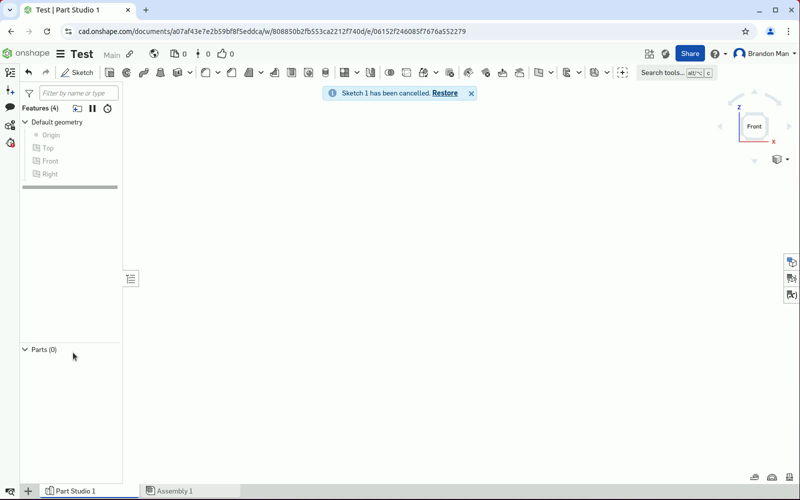
key(shift+y)
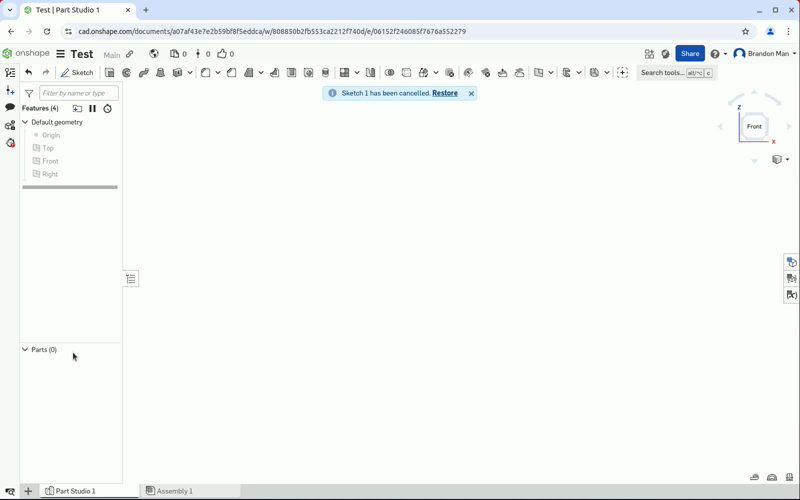
key(shift+s)
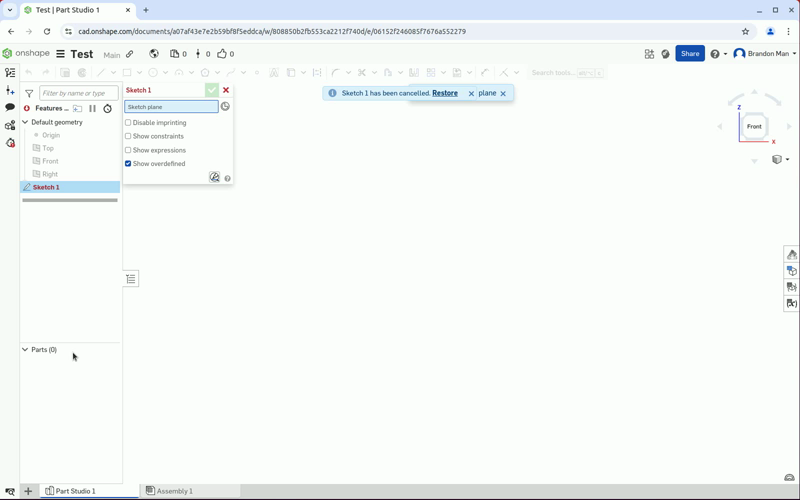
mouse_move(73, 163)
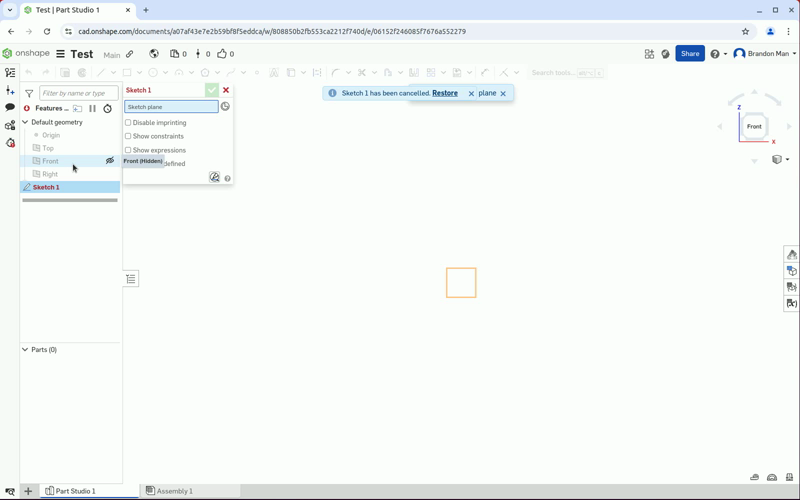
click(73, 163)
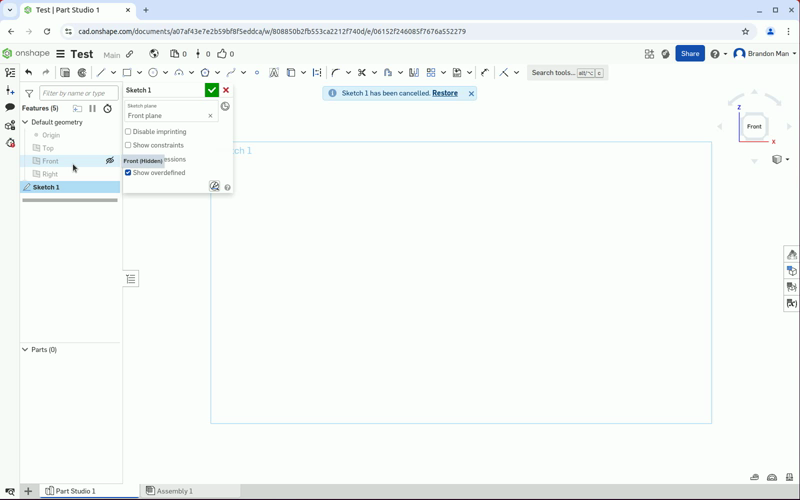
mouse_move(73, 352)
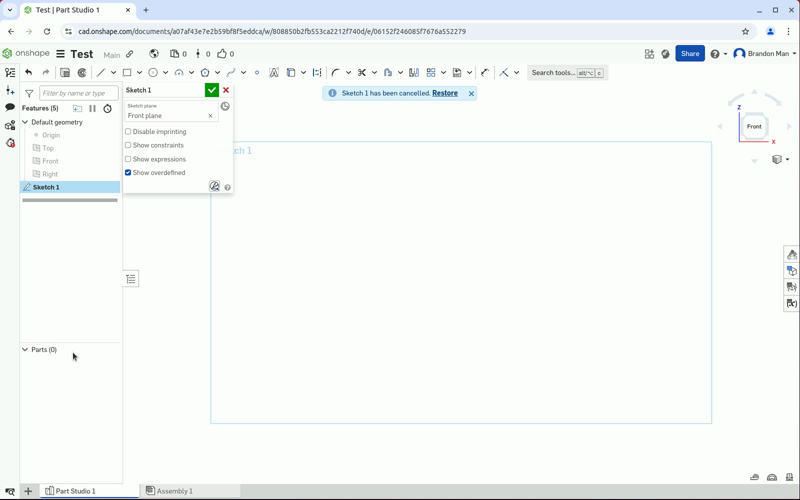
key(y)
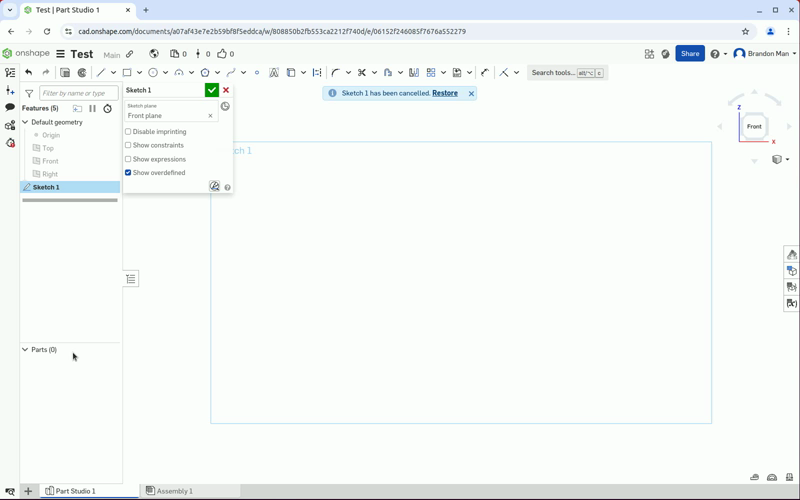
key(l)
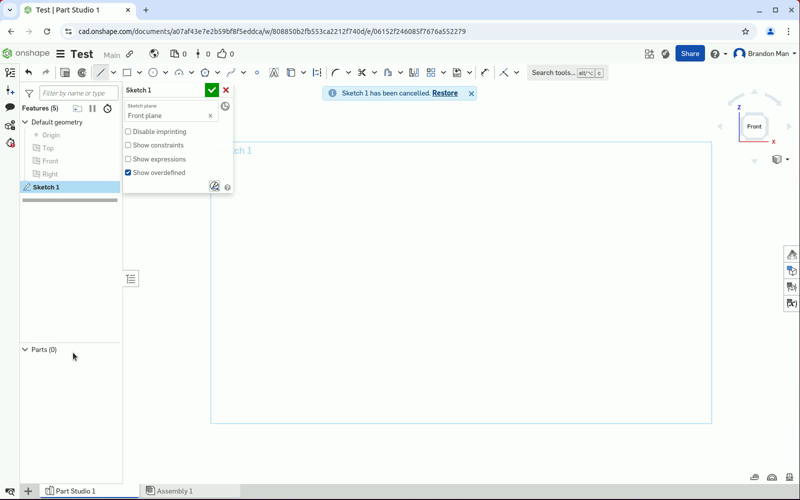
key_down(shift)
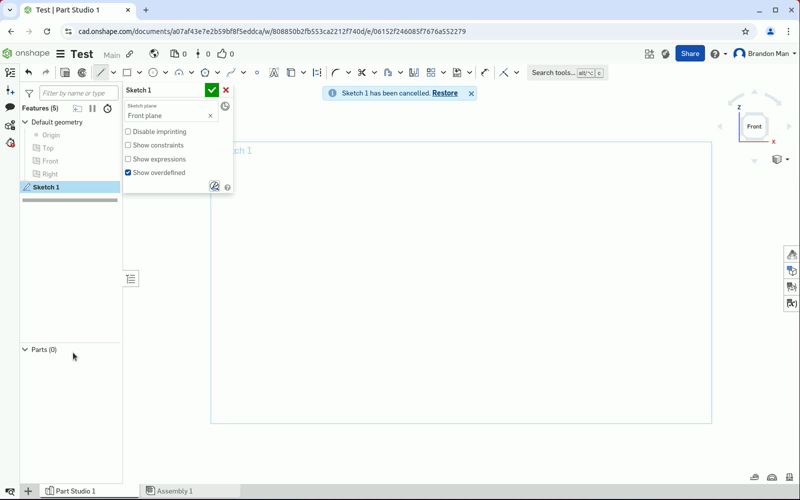
mouse_move(362, 395)
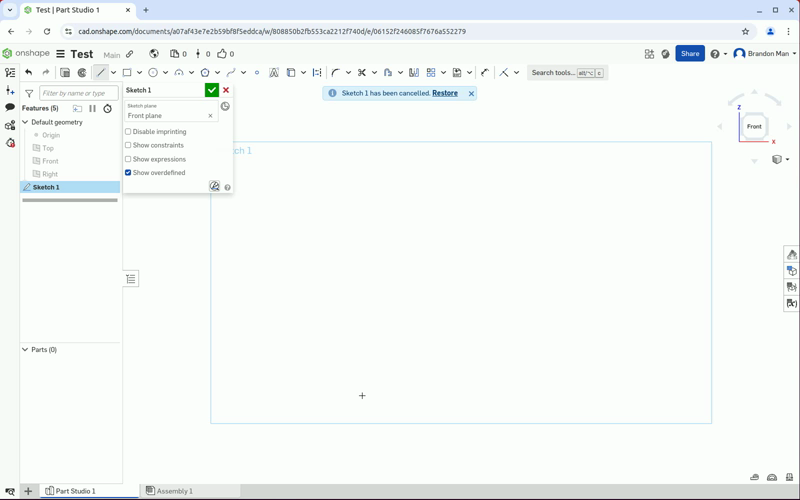
click(362, 395)
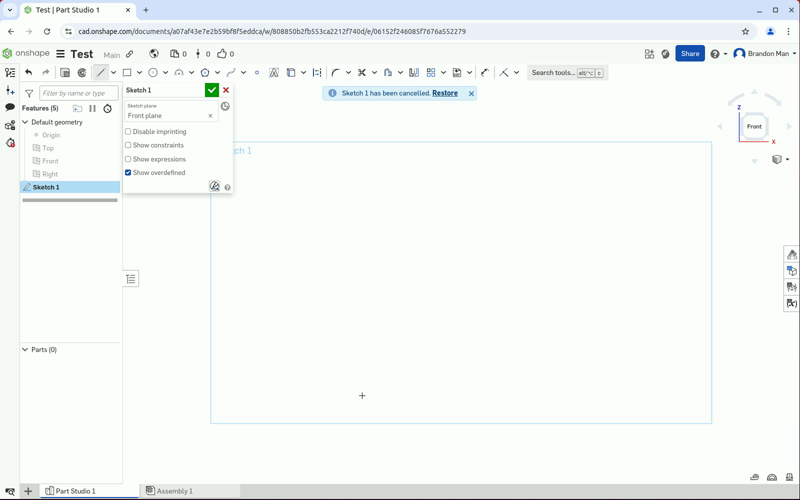
key_up(shift)
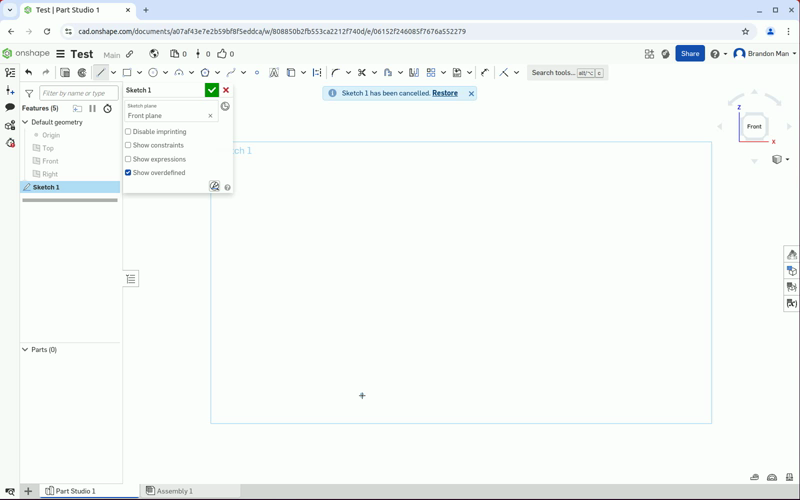
key_down(shift)
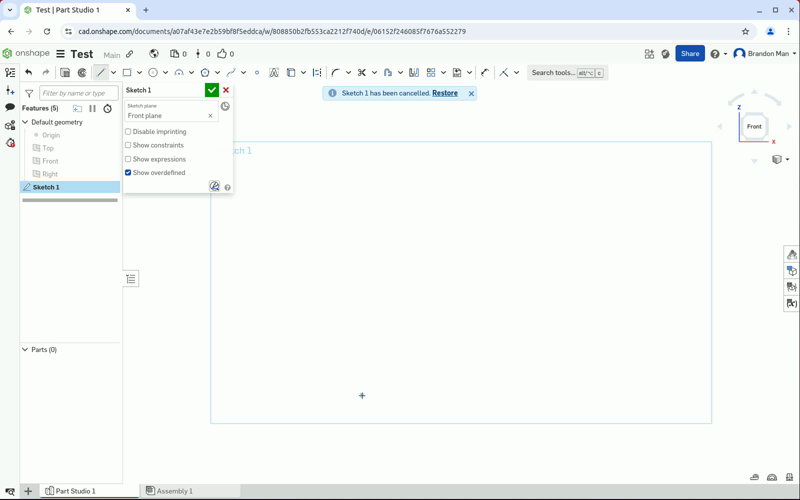
mouse_move(392, 395)
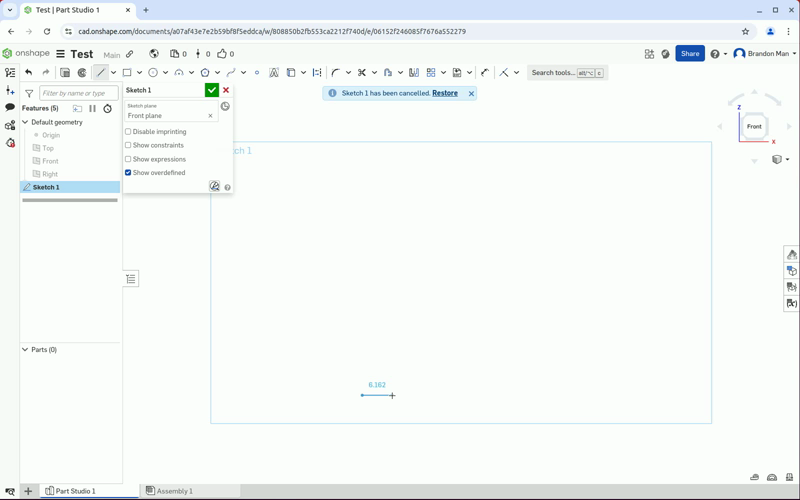
mouse_move(392, 395)
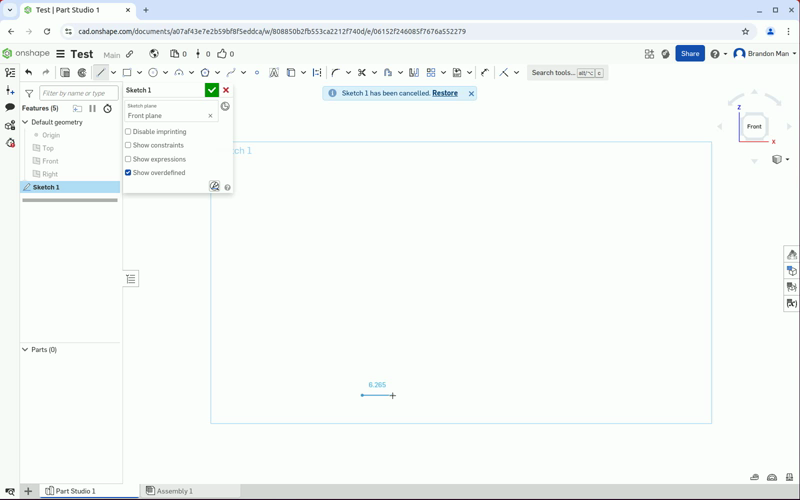
click(392, 395)
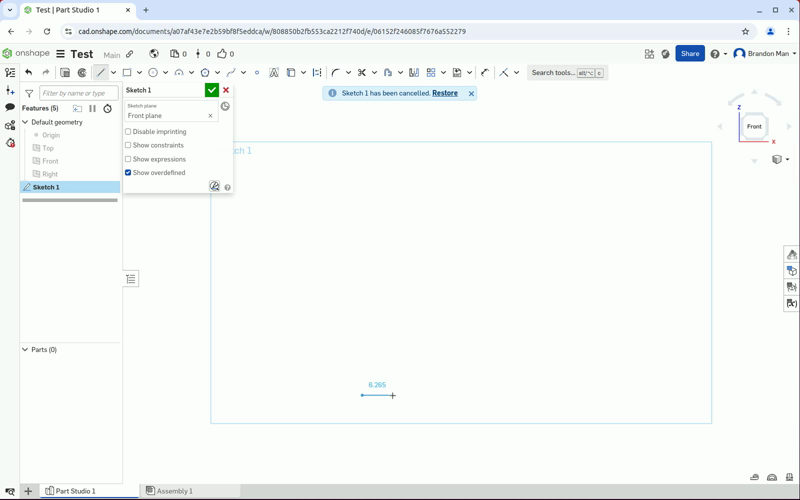
key_up(shift)
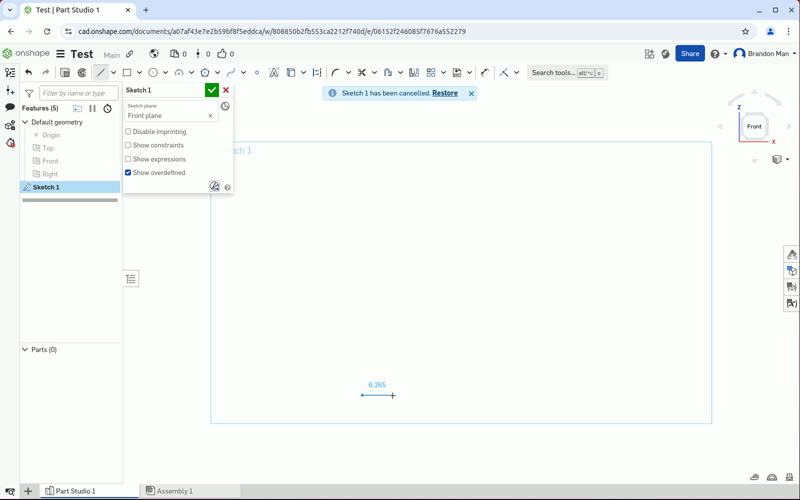
key_down(shift)
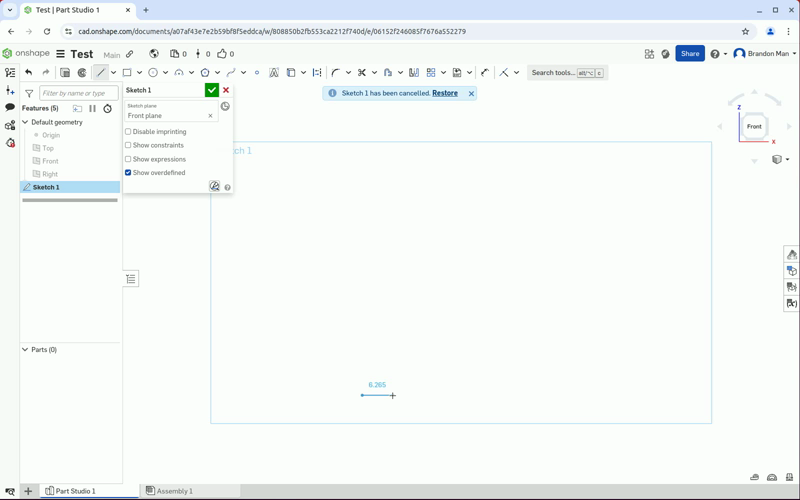
mouse_move(421, 312)
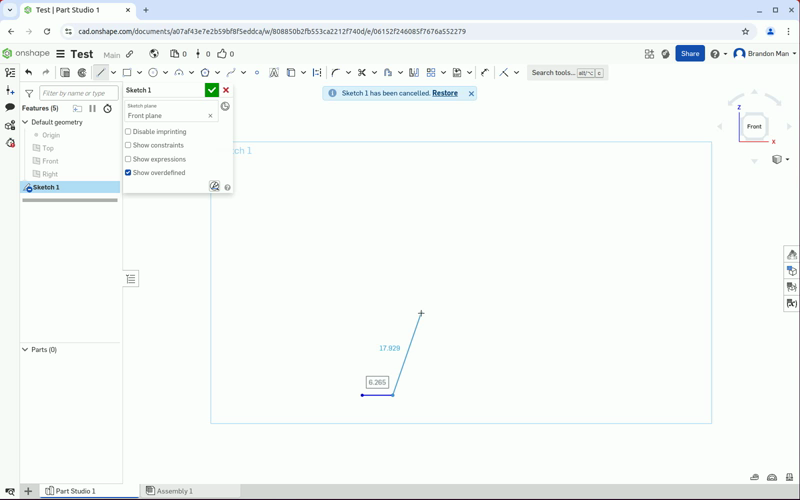
click(421, 312)
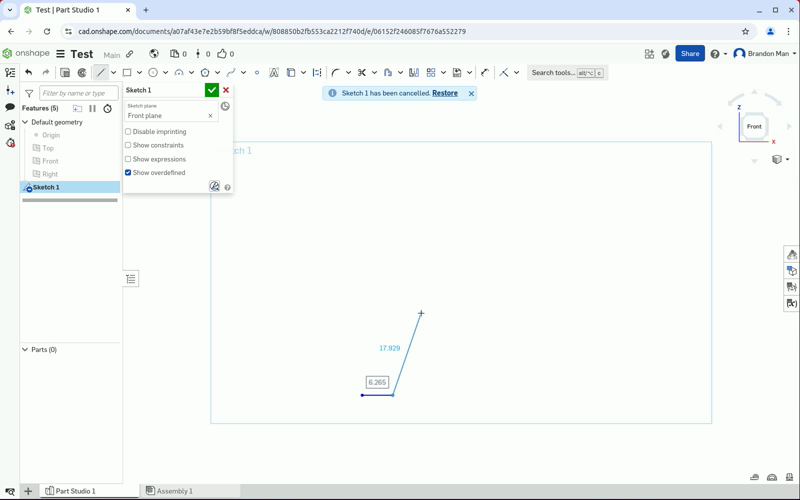
key_up(shift)
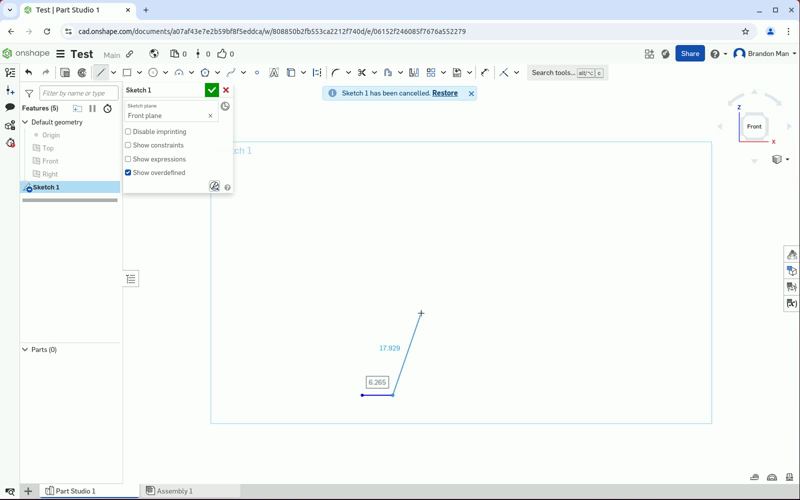
key_down(shift)
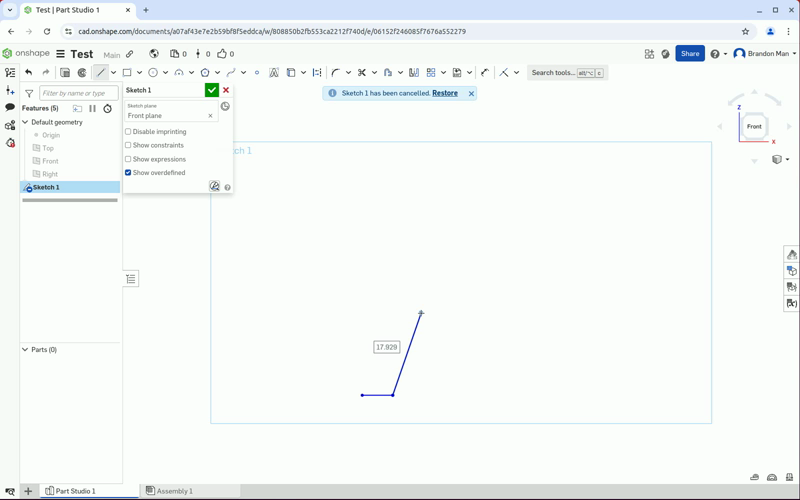
mouse_move(451, 312)
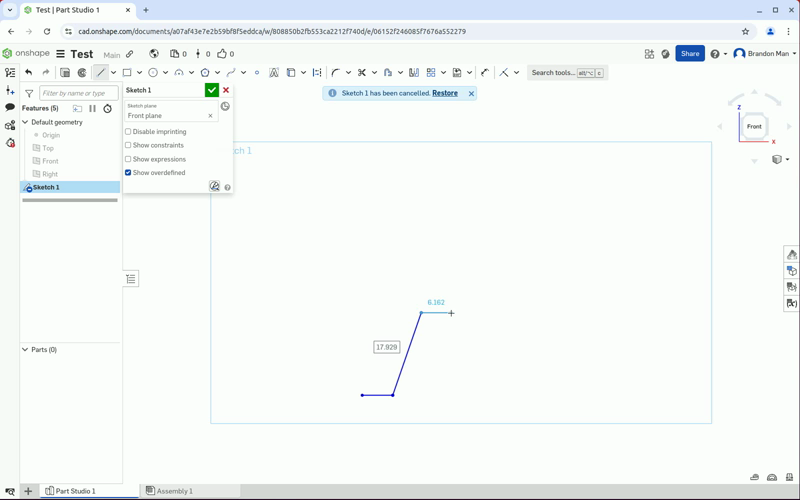
mouse_move(461, 312)
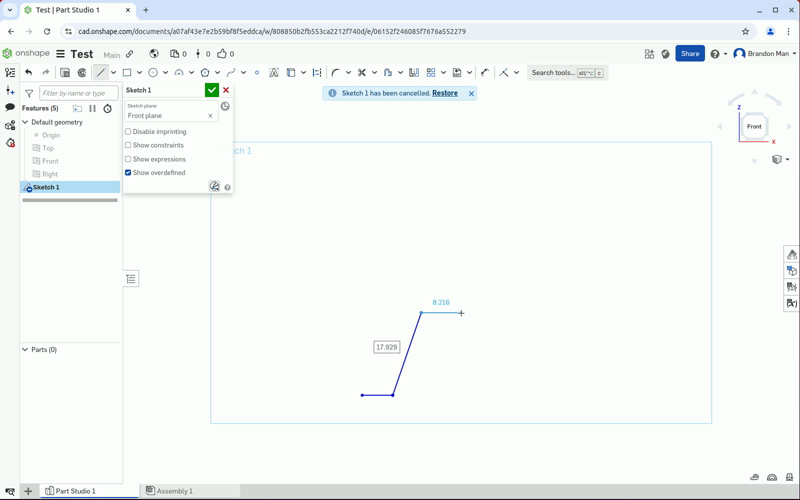
click(461, 312)
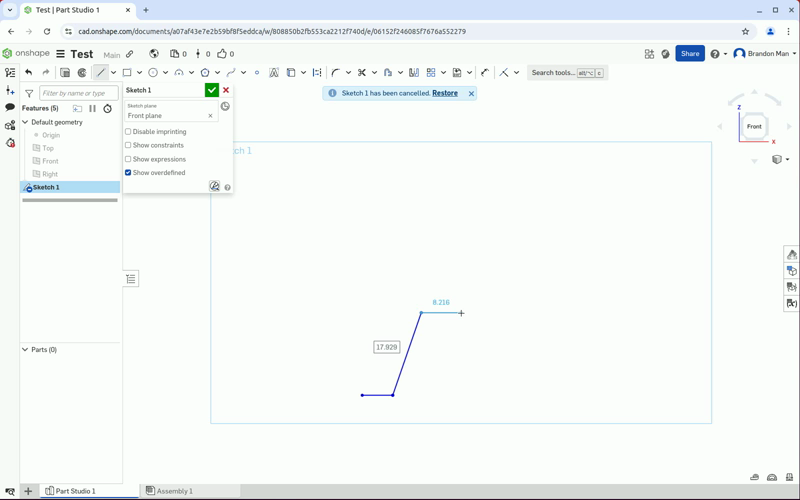
key_up(shift)
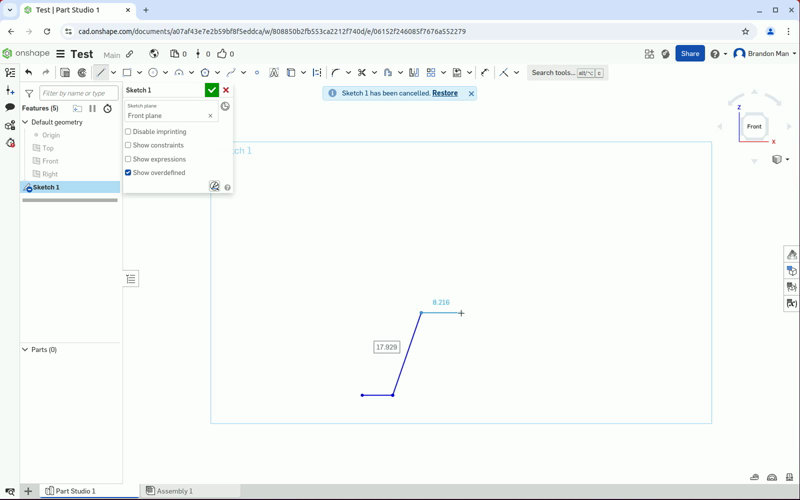
key_down(shift)
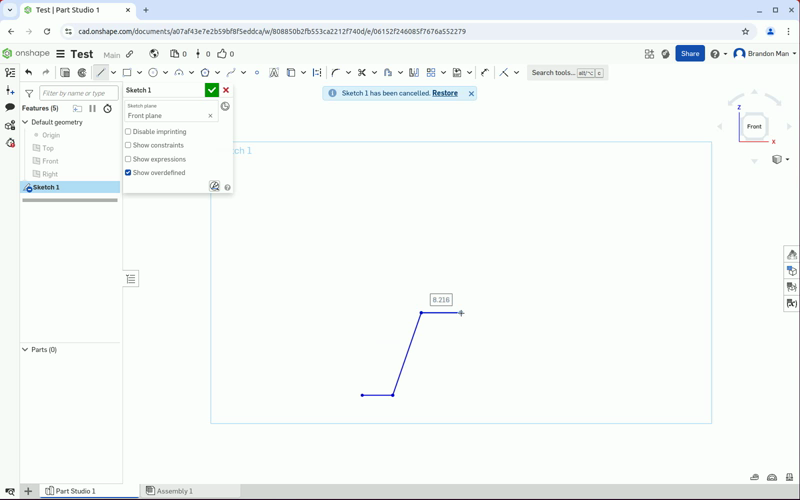
mouse_move(491, 312)
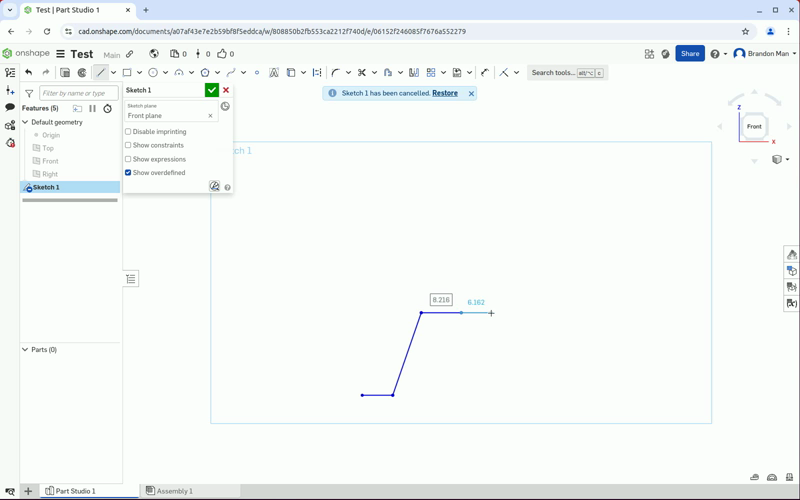
mouse_move(498, 312)
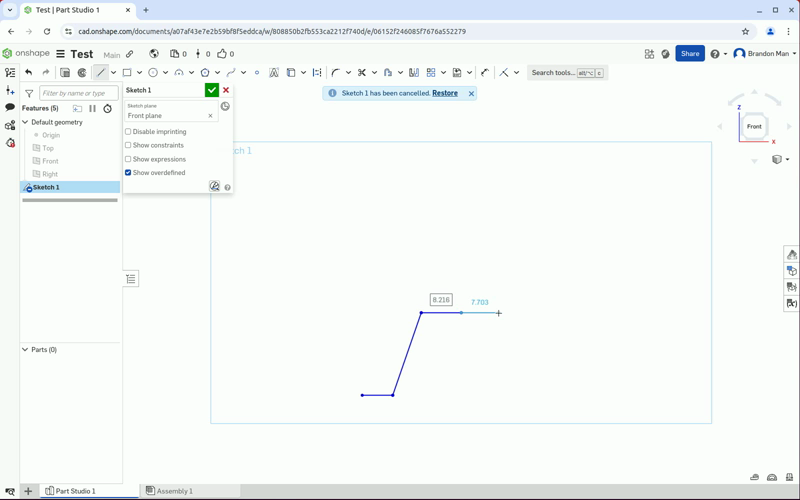
click(498, 312)
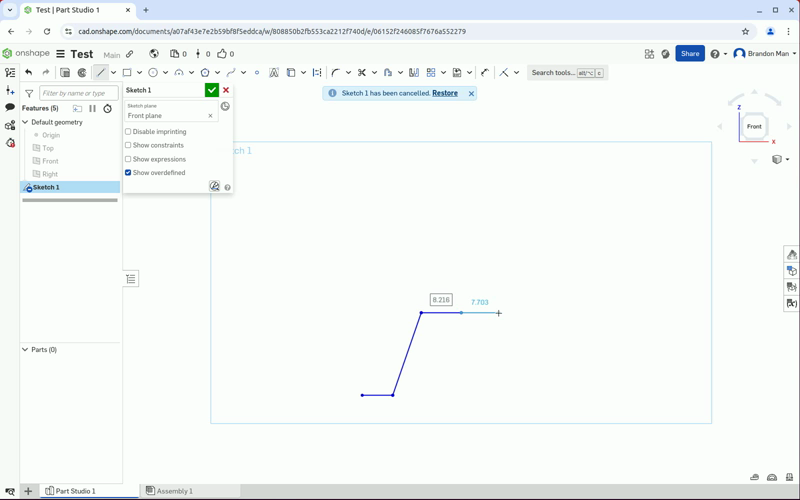
key_up(shift)
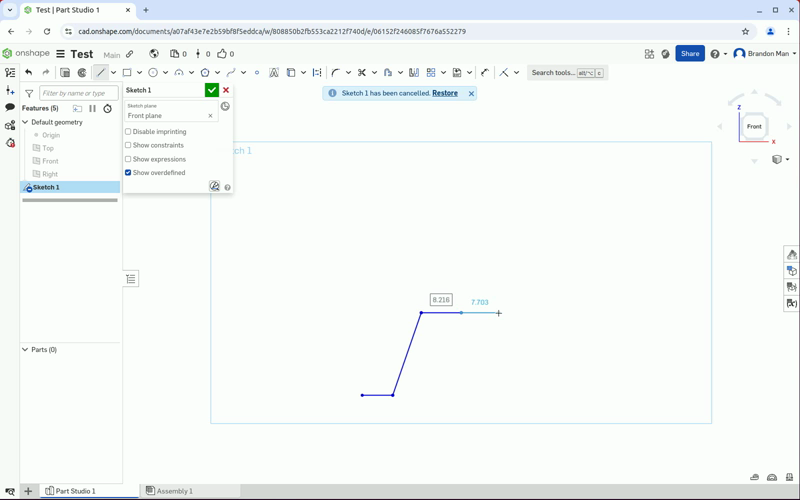
key_down(shift)
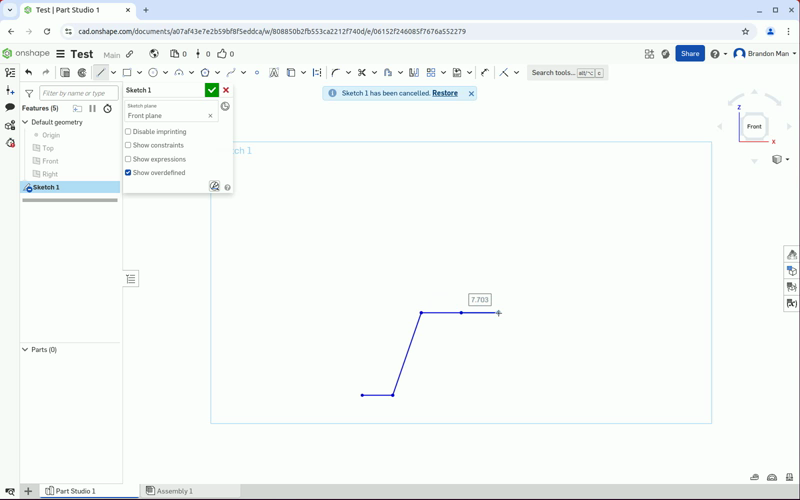
mouse_move(527, 395)
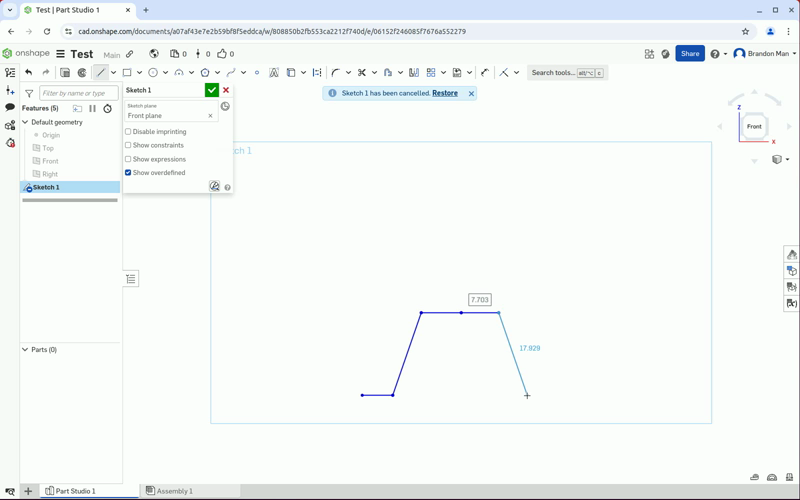
click(527, 395)
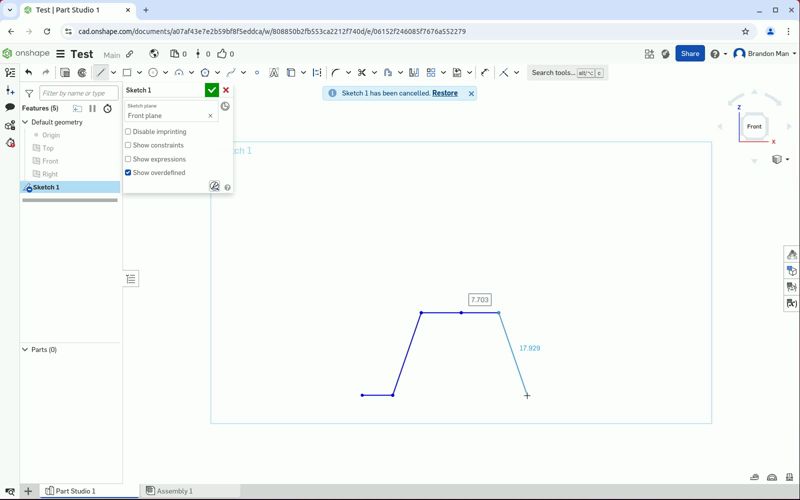
key_up(shift)
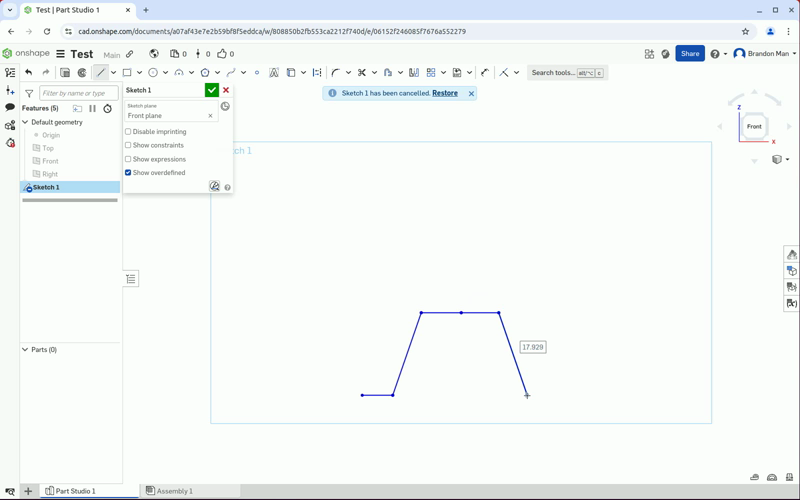
key_down(shift)
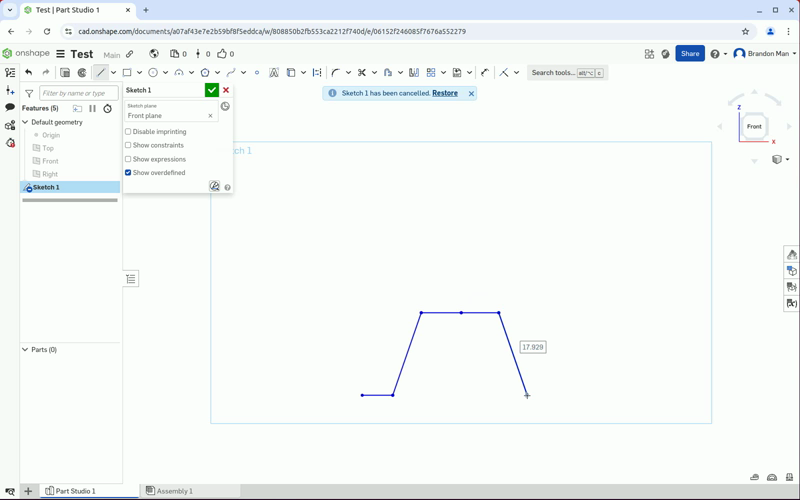
mouse_move(557, 395)
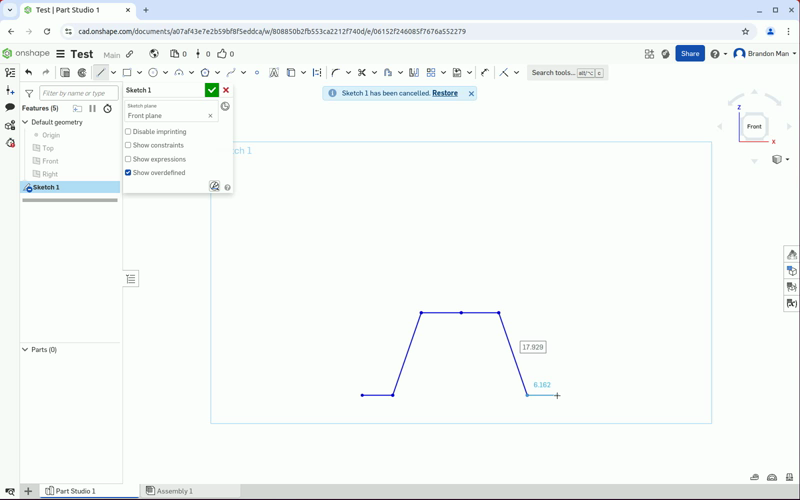
mouse_move(558, 395)
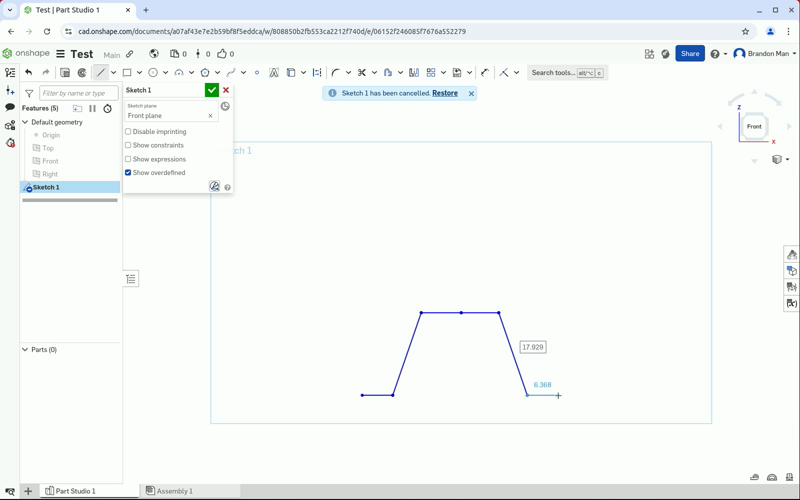
click(558, 395)
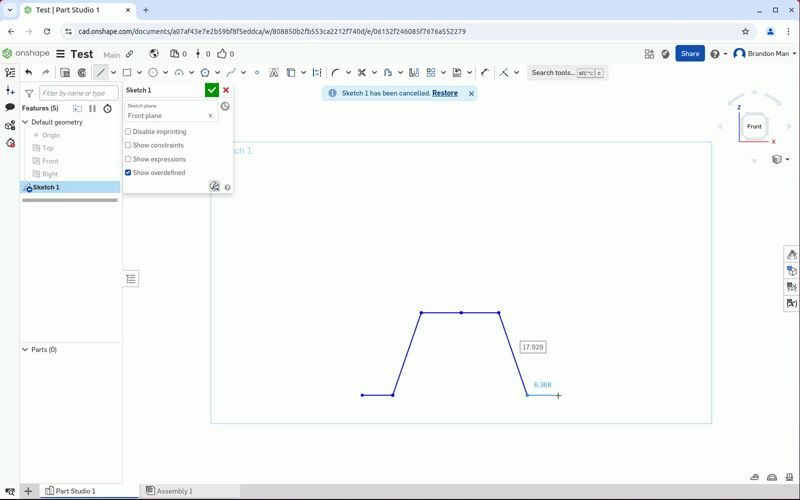
key_up(shift)
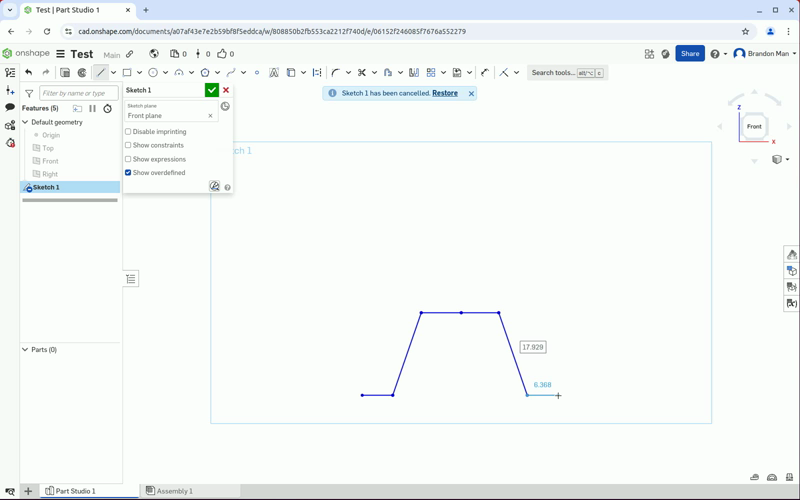
key_down(shift)
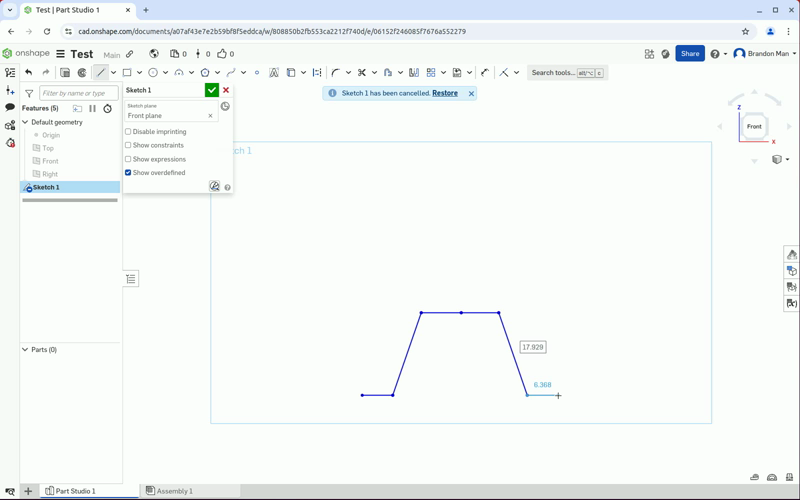
mouse_move(480, 171)
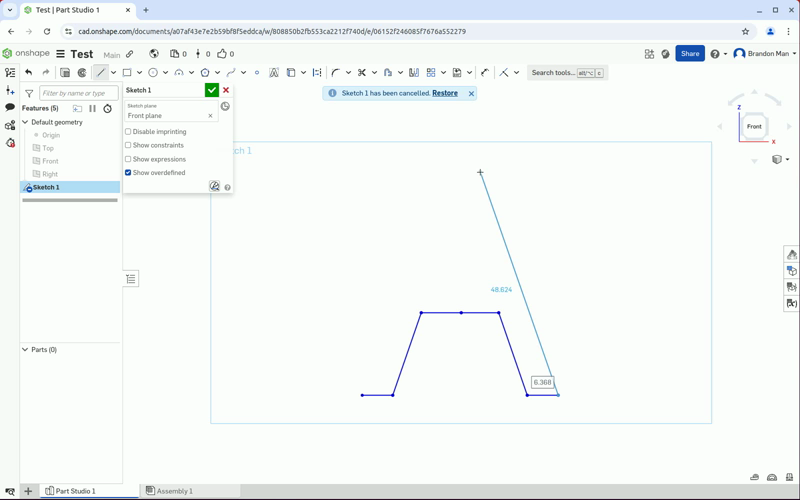
click(480, 171)
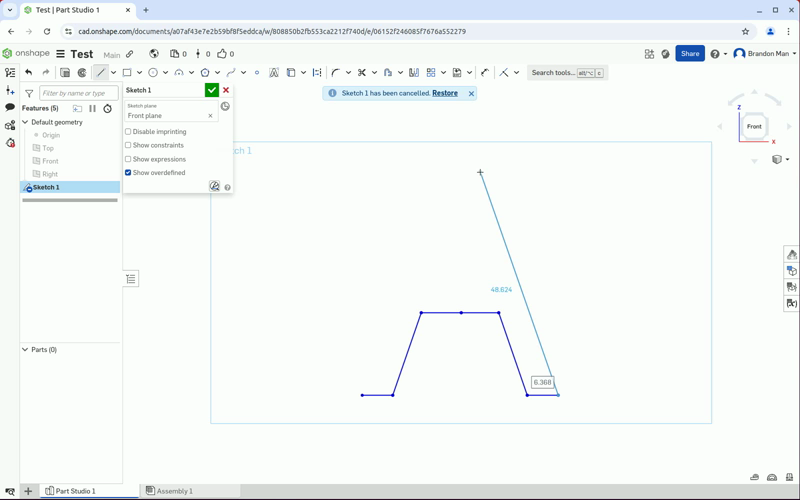
key_up(shift)
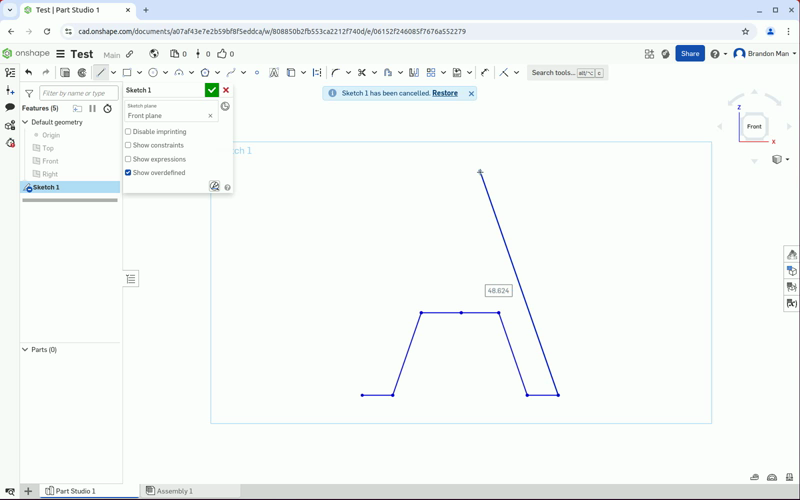
key_down(shift)
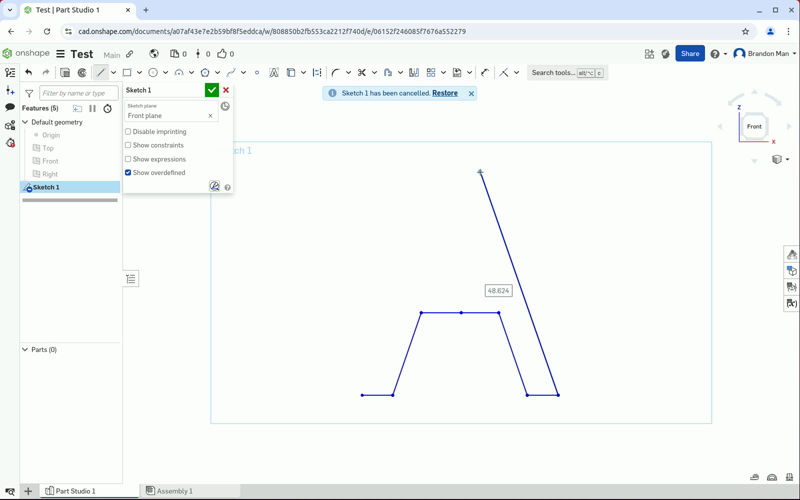
mouse_move(510, 171)
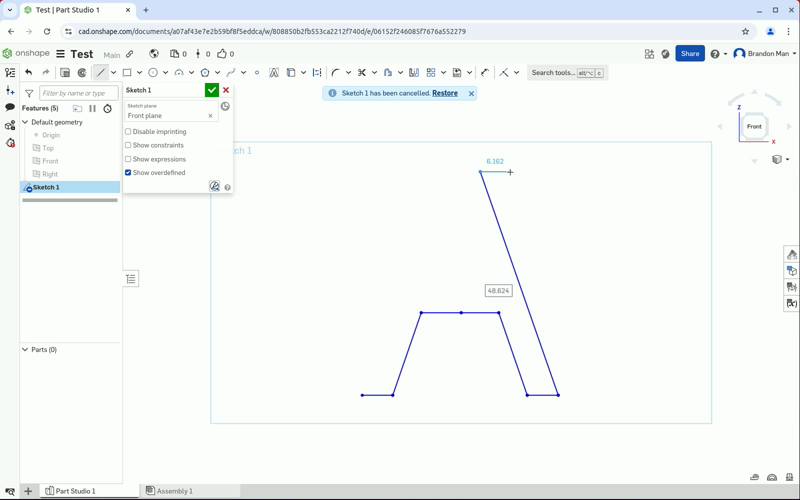
mouse_move(461, 171)
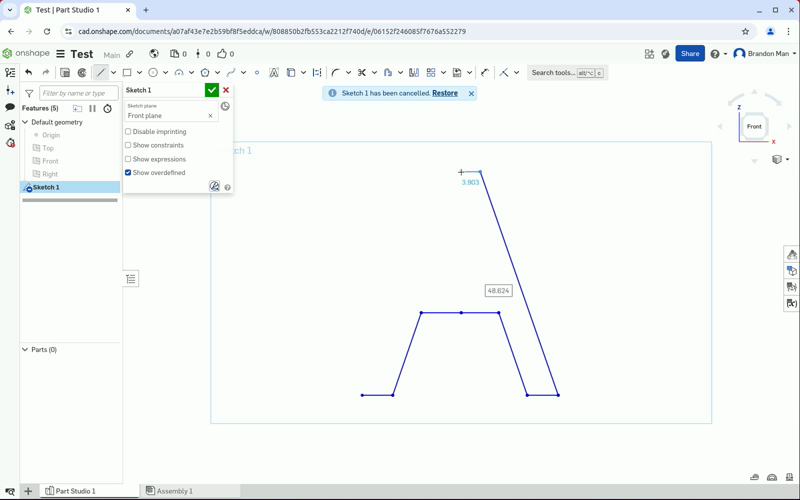
click(461, 171)
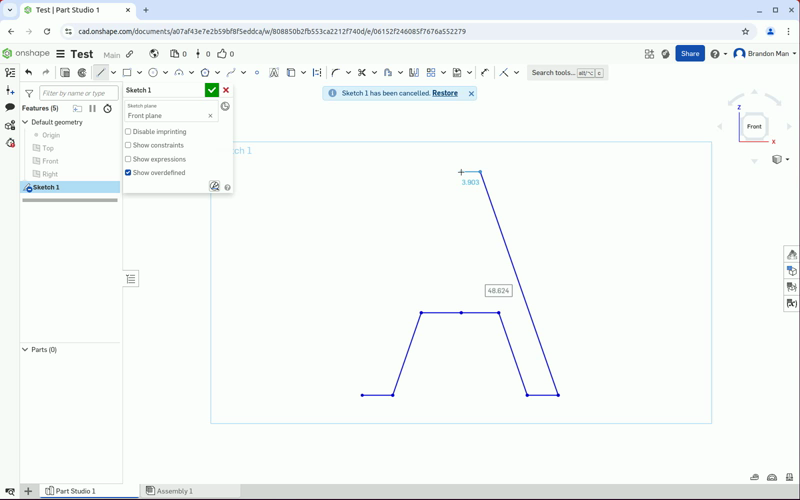
key_up(shift)
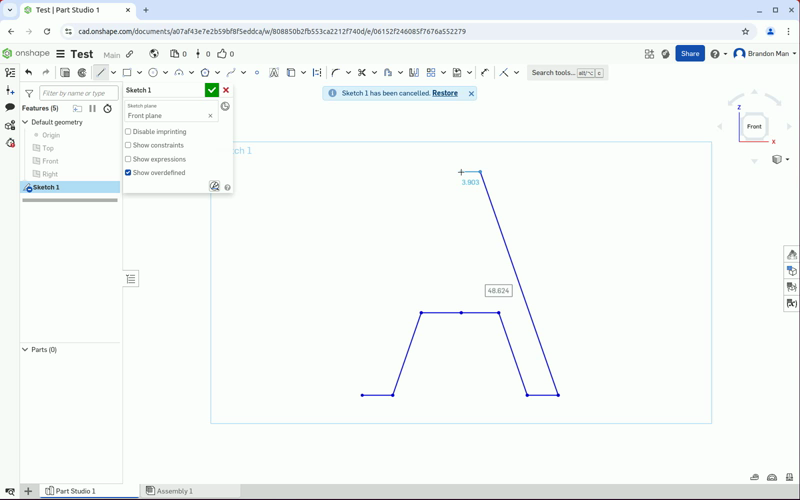
key_down(shift)
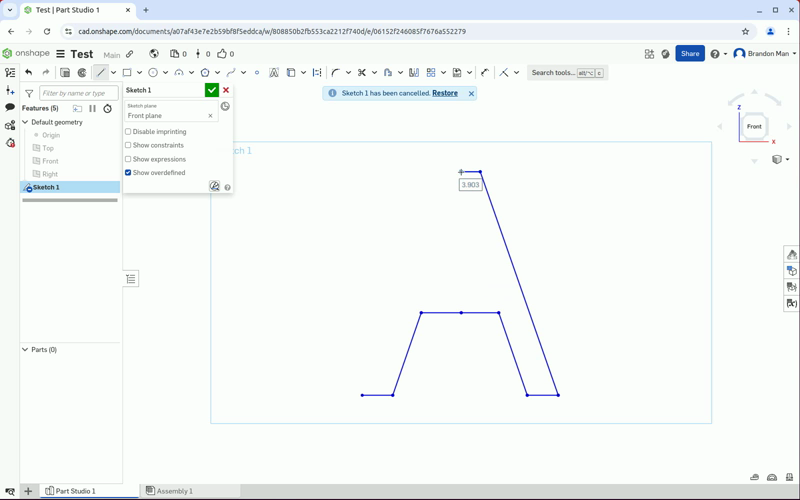
mouse_move(491, 171)
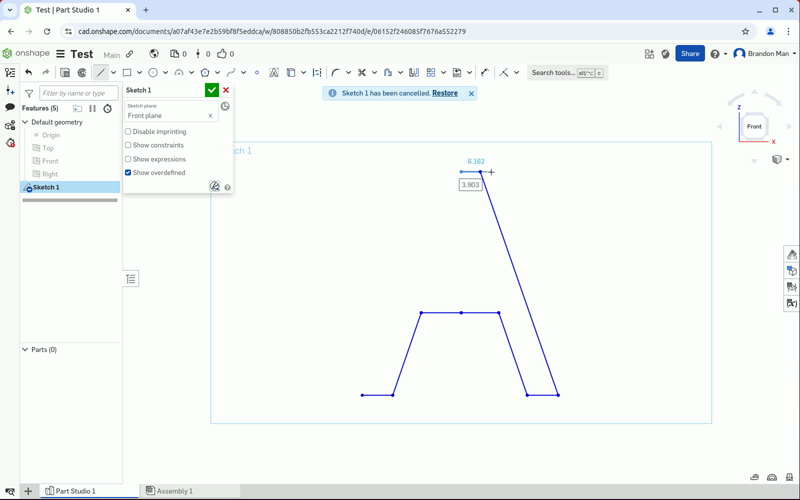
mouse_move(440, 171)
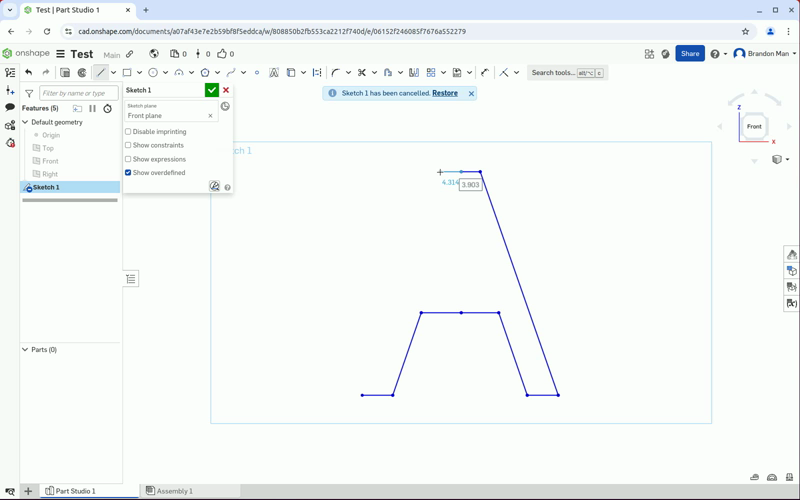
click(440, 171)
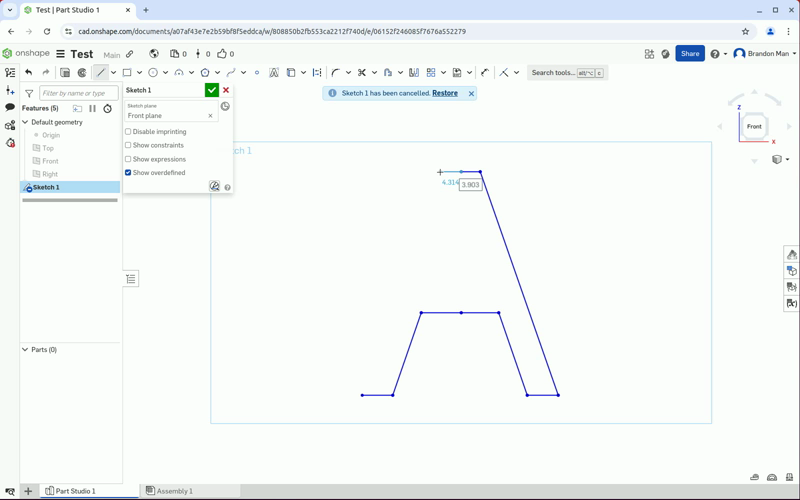
key_up(shift)
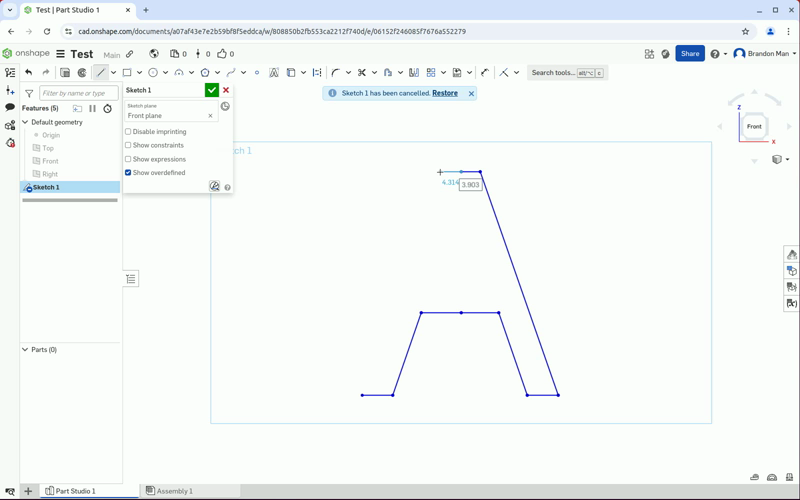
key_down(shift)
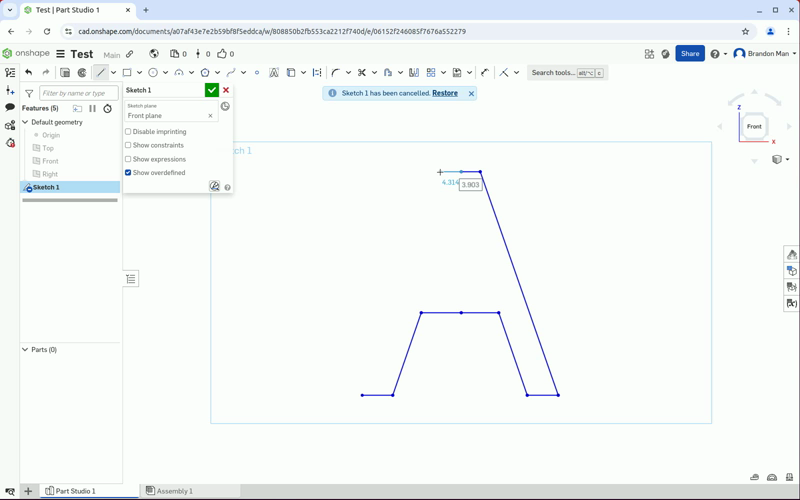
mouse_move(362, 395)
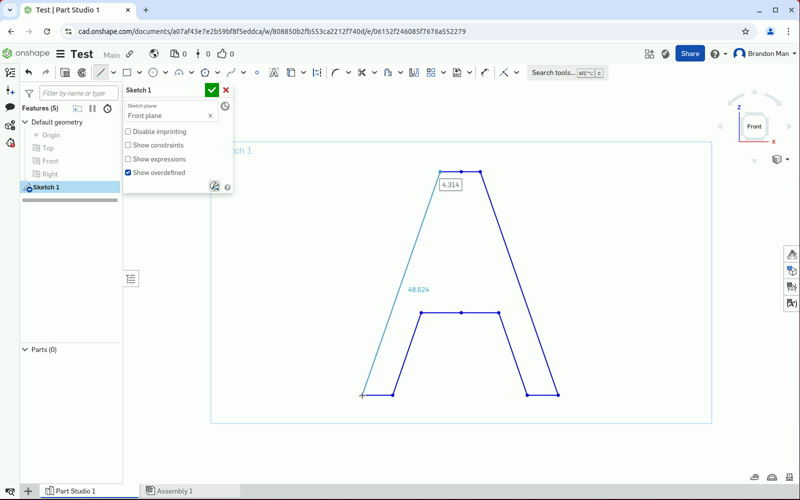
key_up(shift)
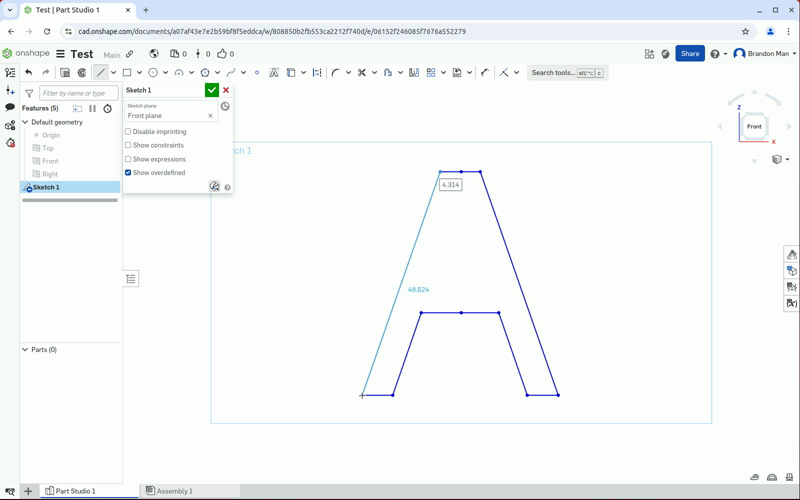
click(362, 395)
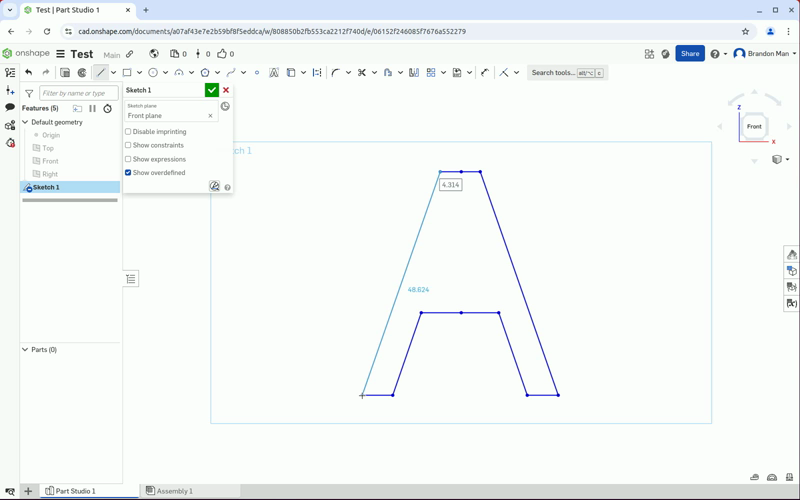
key(esc)
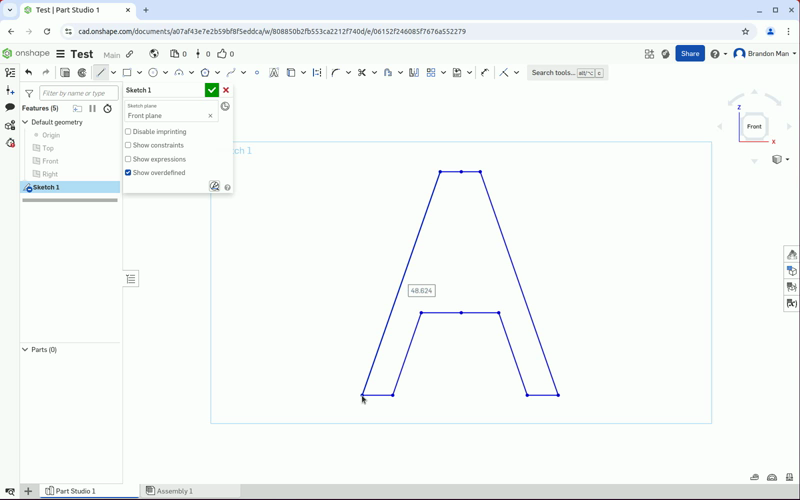
key(l)
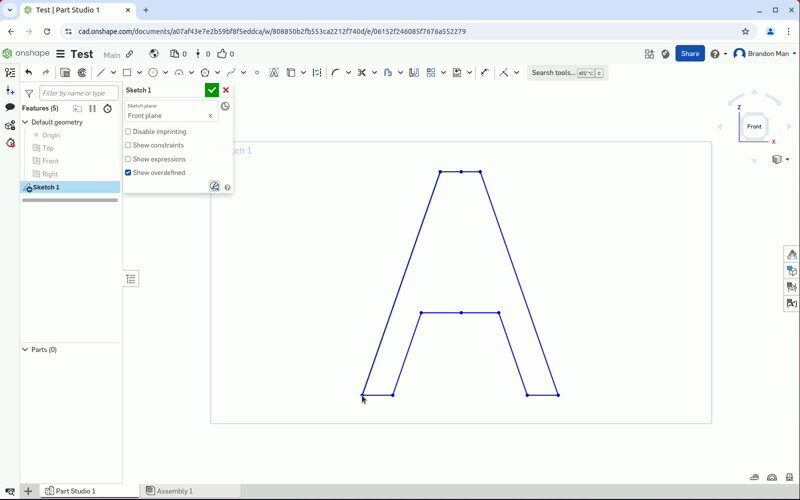
key_down(shift)
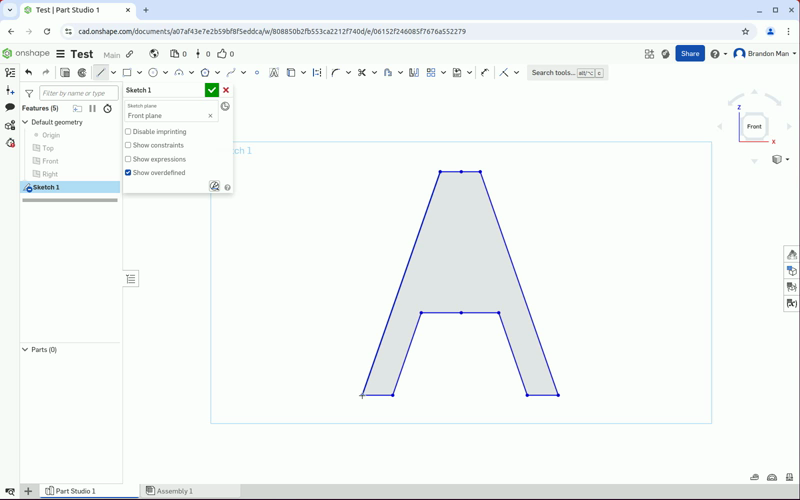
mouse_move(430, 282)
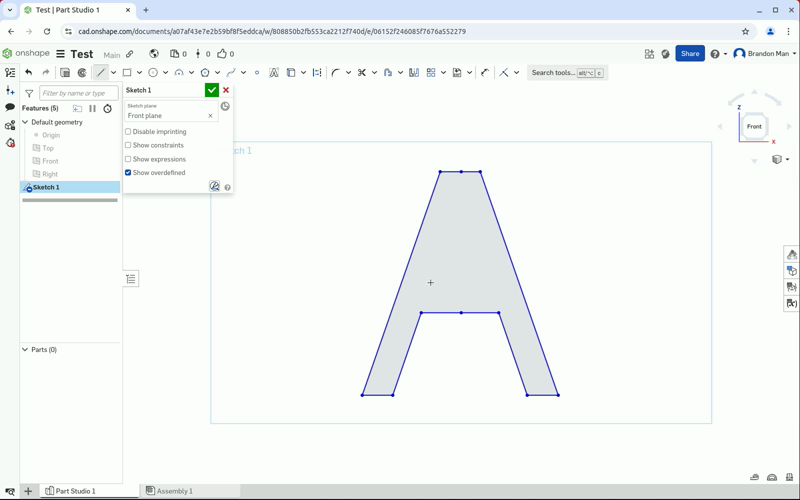
click(430, 282)
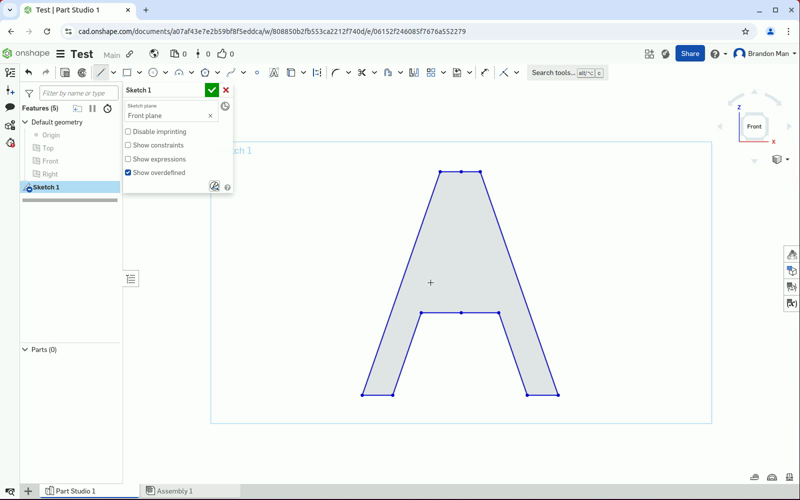
key_up(shift)
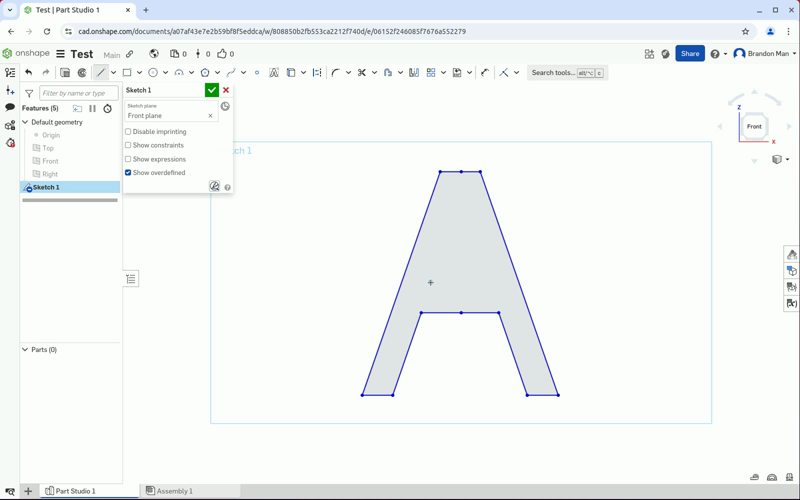
key_down(shift)
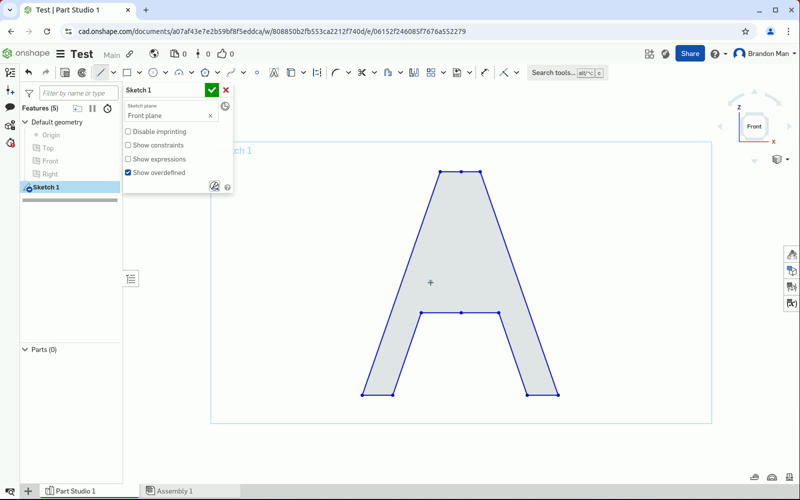
mouse_move(460, 282)
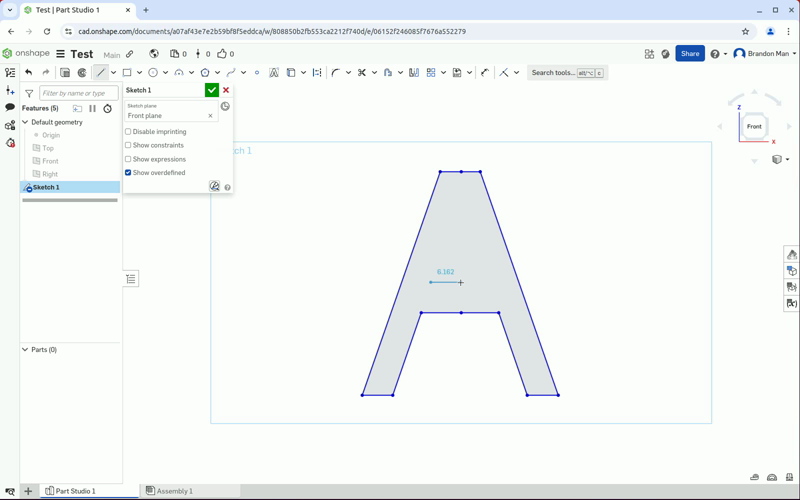
mouse_move(461, 282)
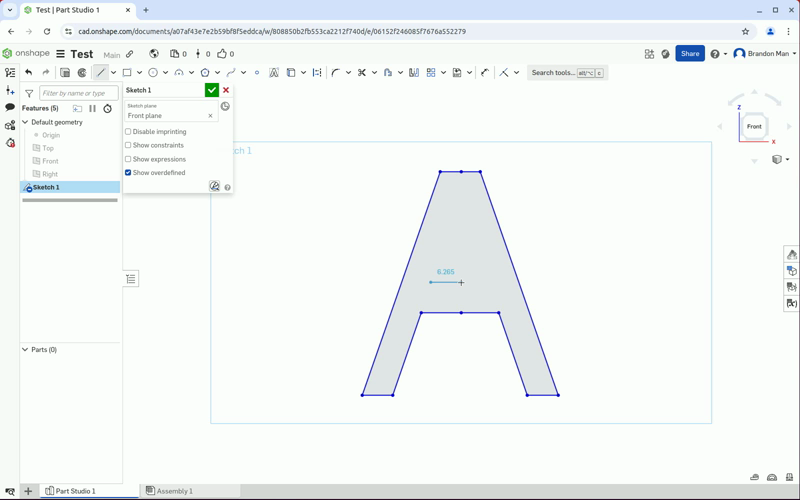
click(461, 282)
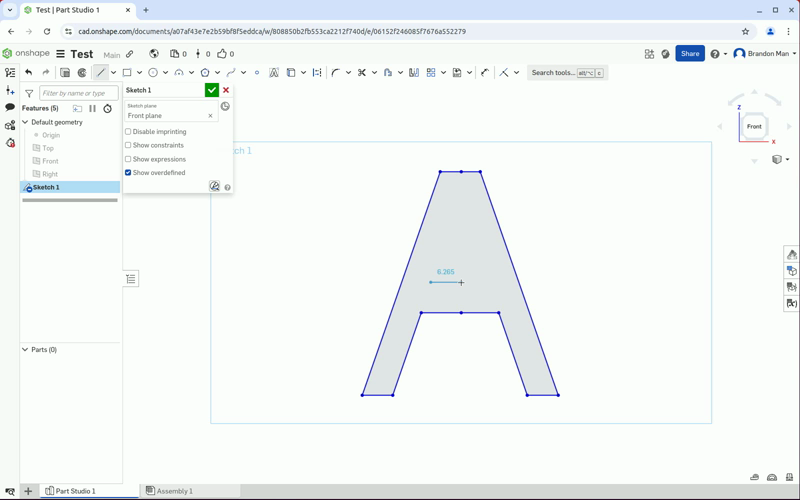
key_up(shift)
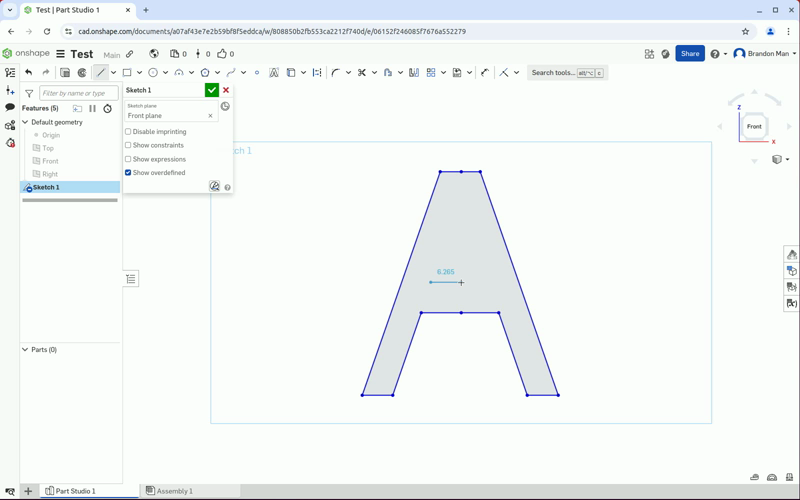
key_down(shift)
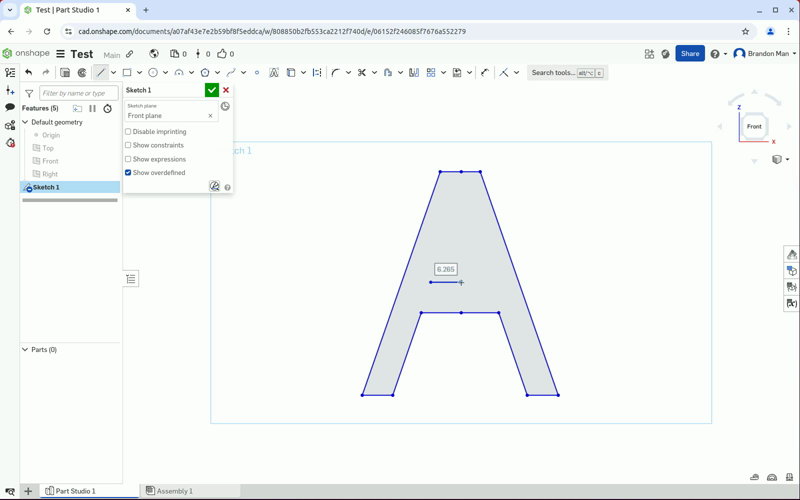
mouse_move(491, 282)
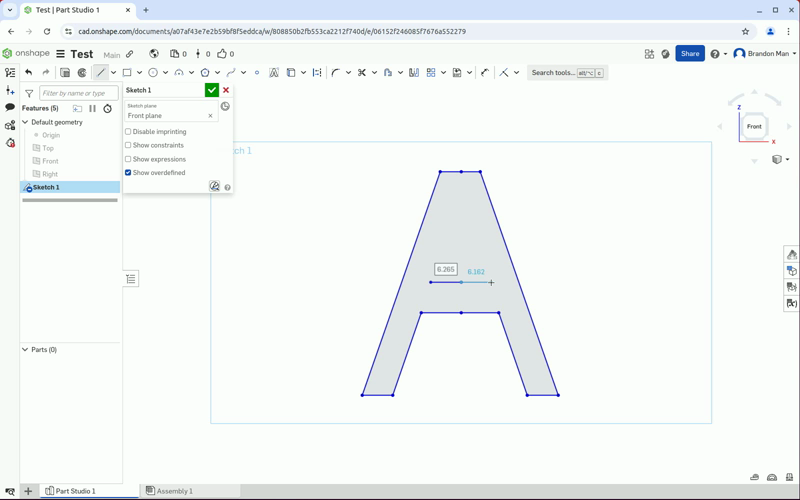
mouse_move(489, 282)
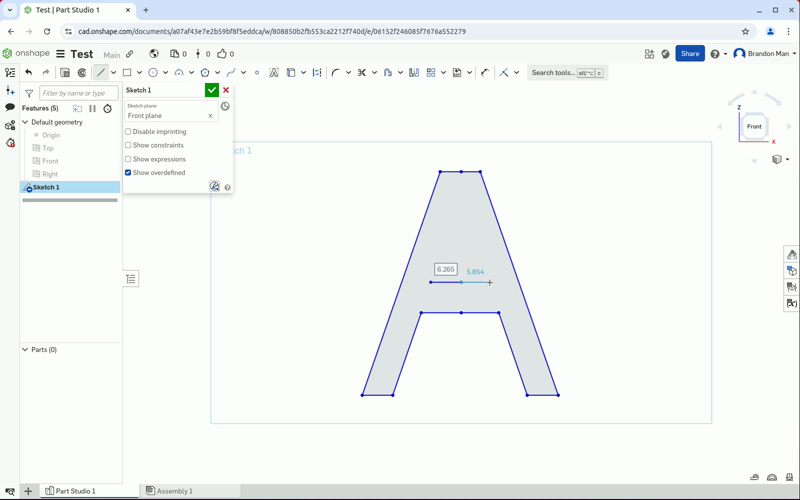
click(489, 282)
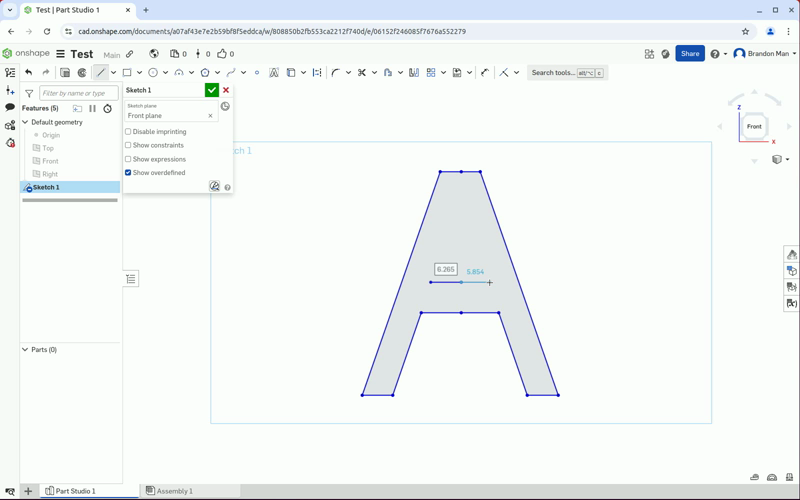
key_up(shift)
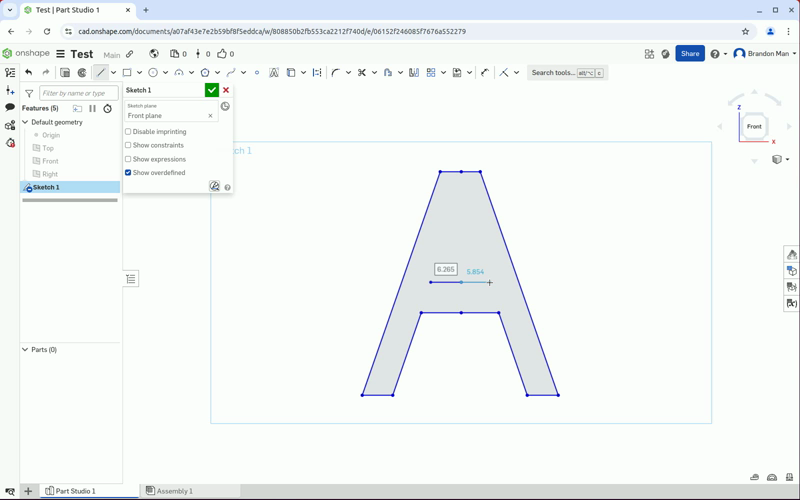
key_down(shift)
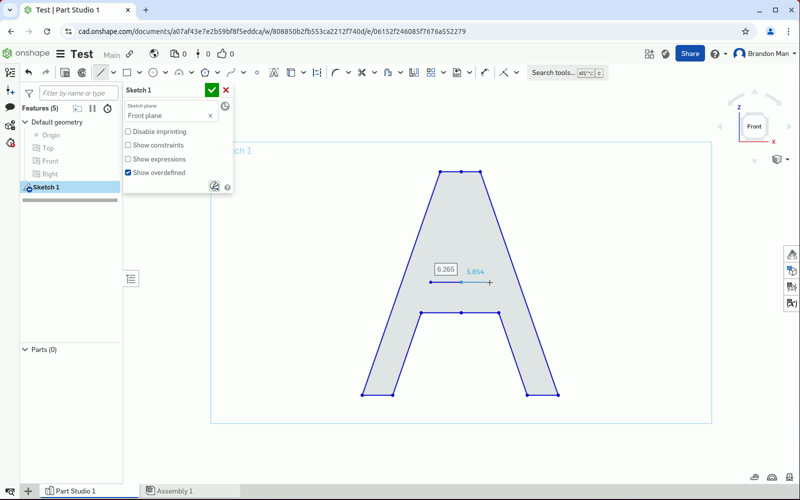
mouse_move(461, 202)
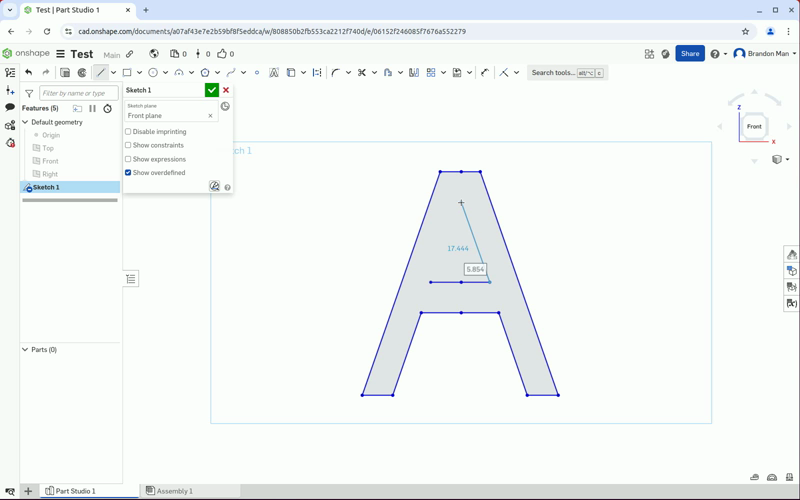
click(461, 202)
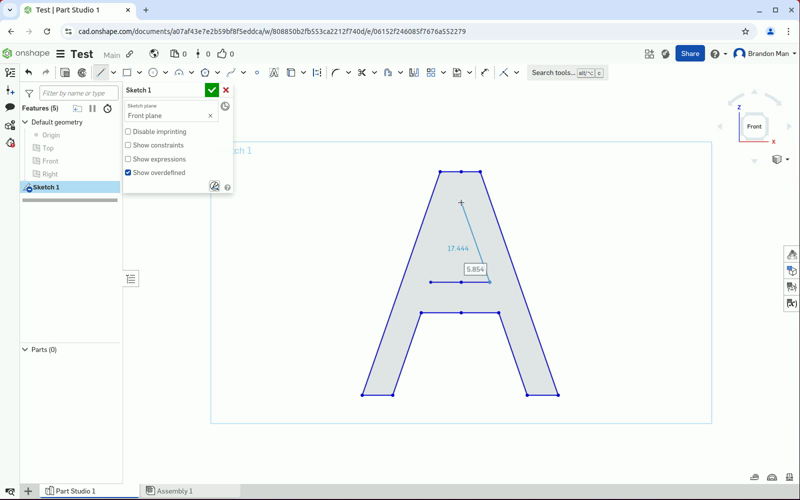
key_up(shift)
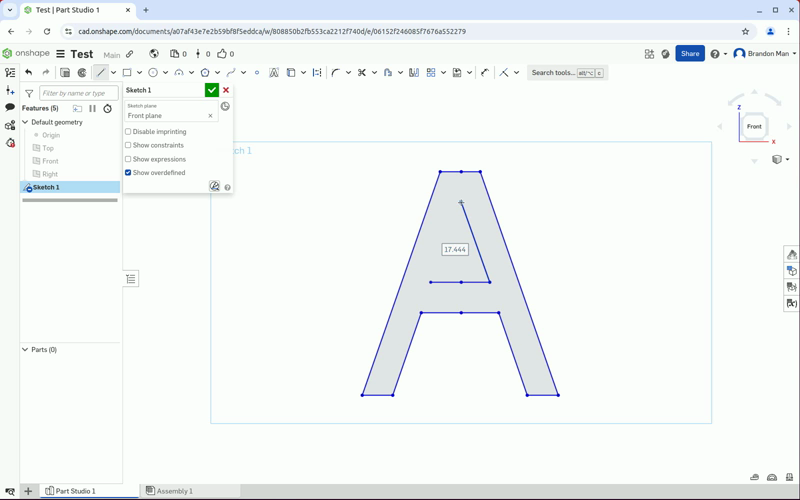
key_down(shift)
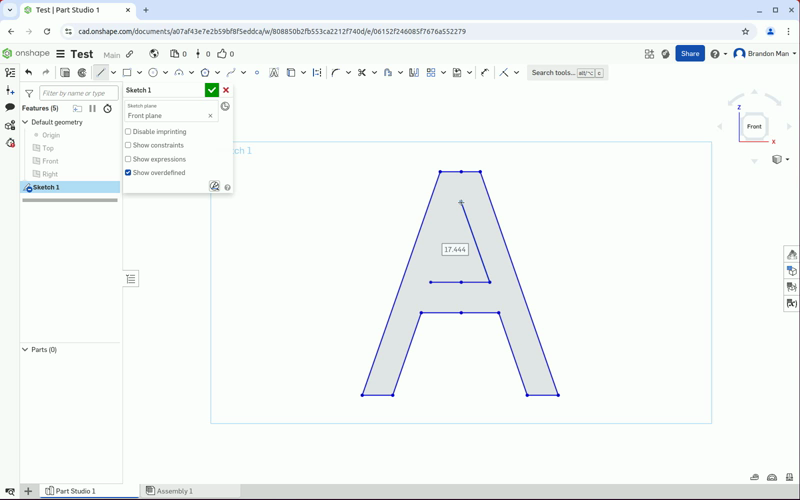
mouse_move(430, 282)
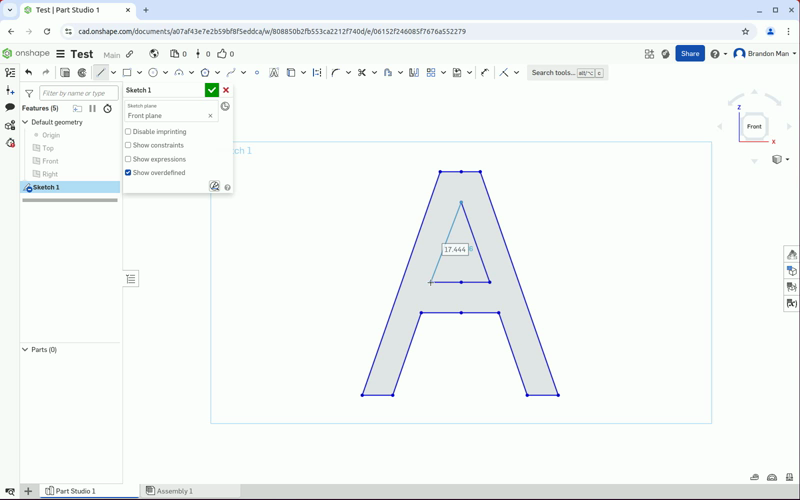
key_up(shift)
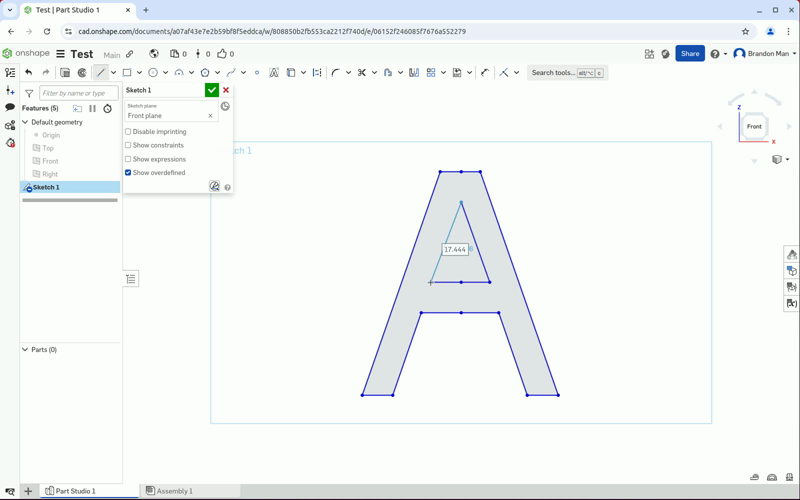
click(430, 282)
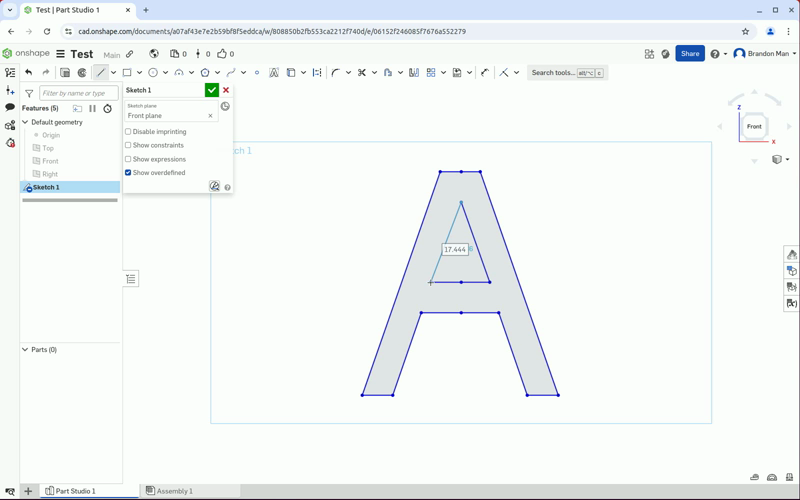
key(esc)
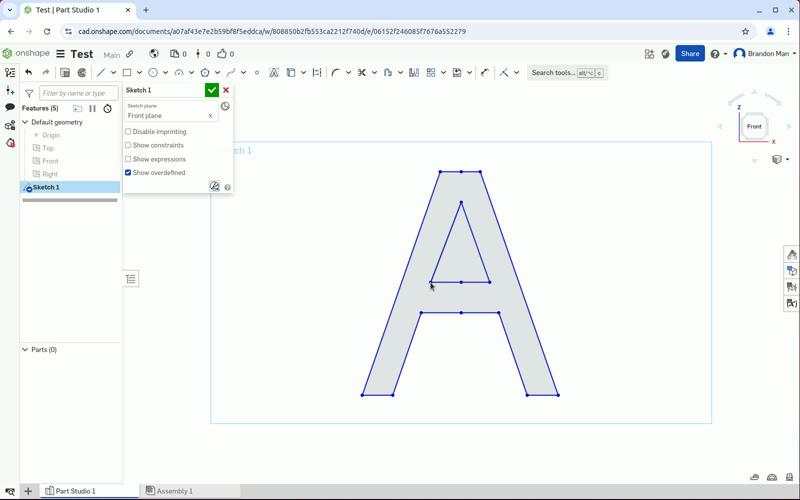
mouse_move(504, 281)
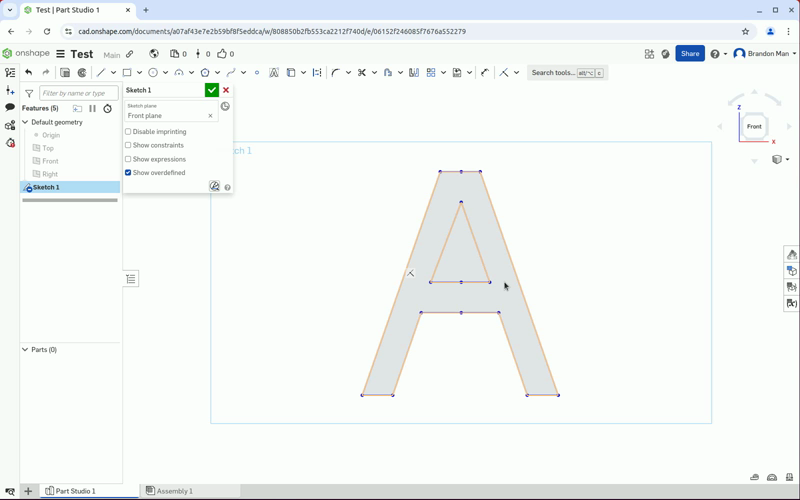
click(504, 281)
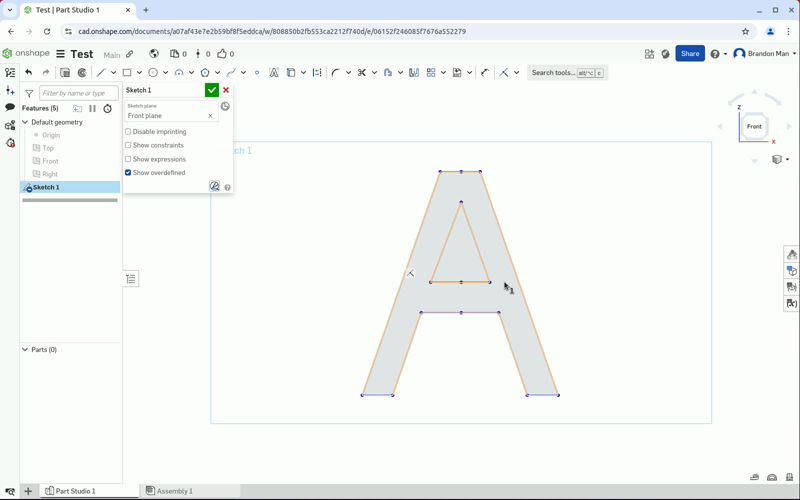
mouse_move(73, 352)
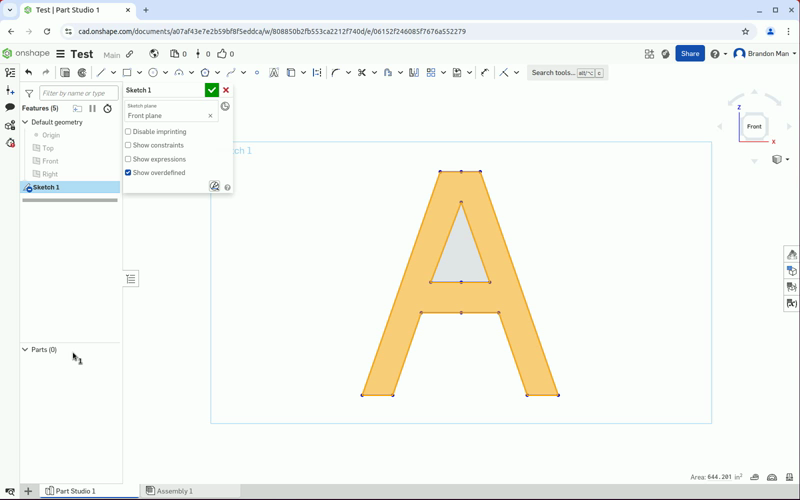
key(shift+y)
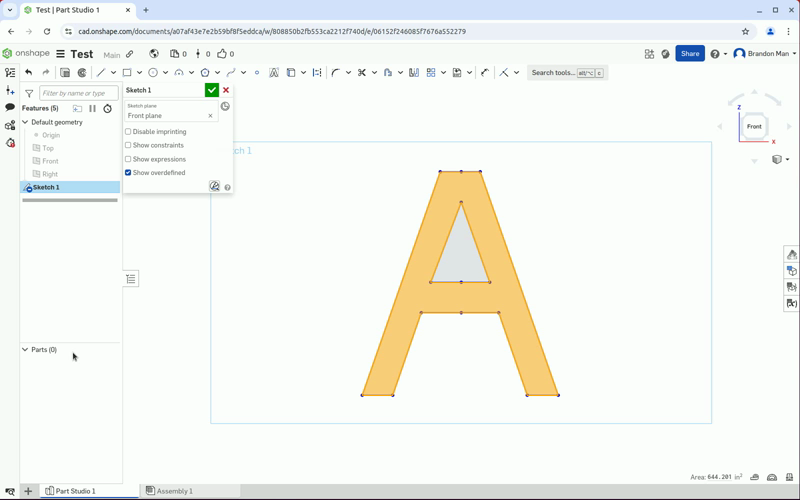
key(shift+e)
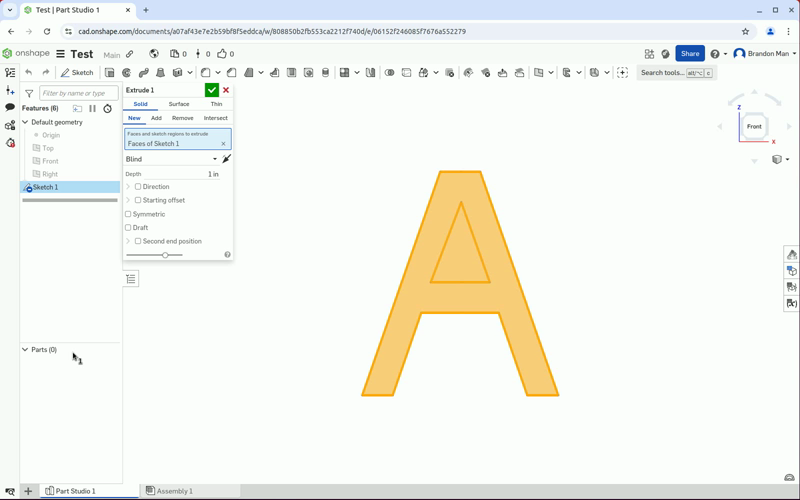
mouse_move(143, 106)
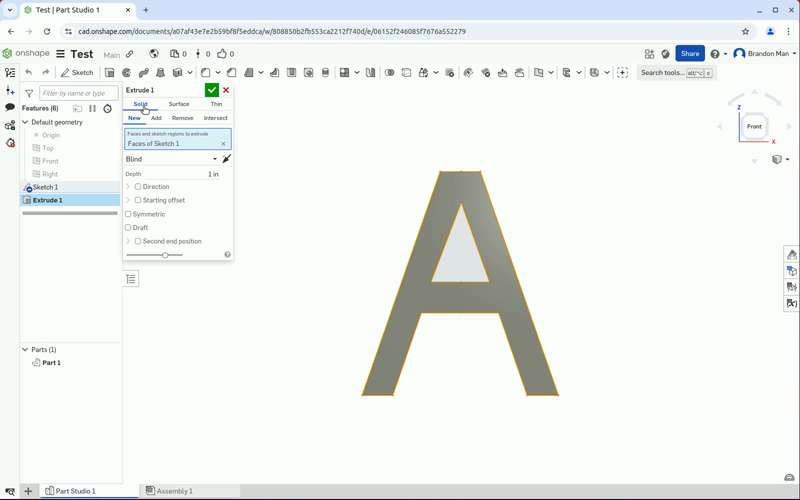
click(143, 106)
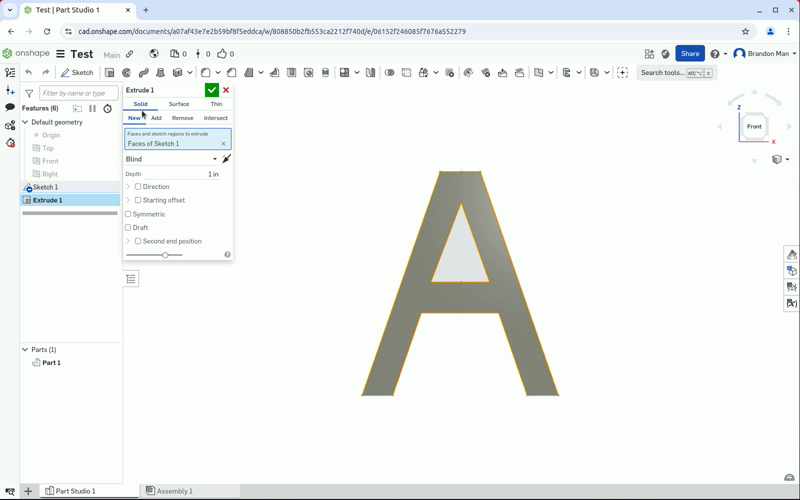
mouse_move(137, 120)
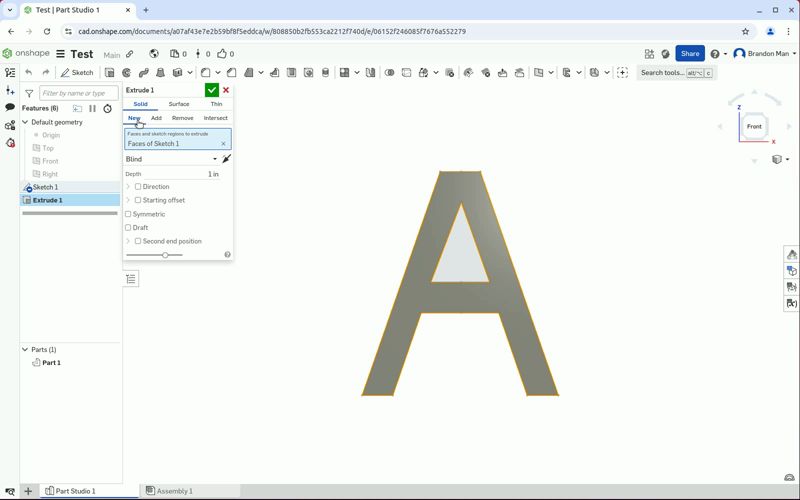
click(137, 120)
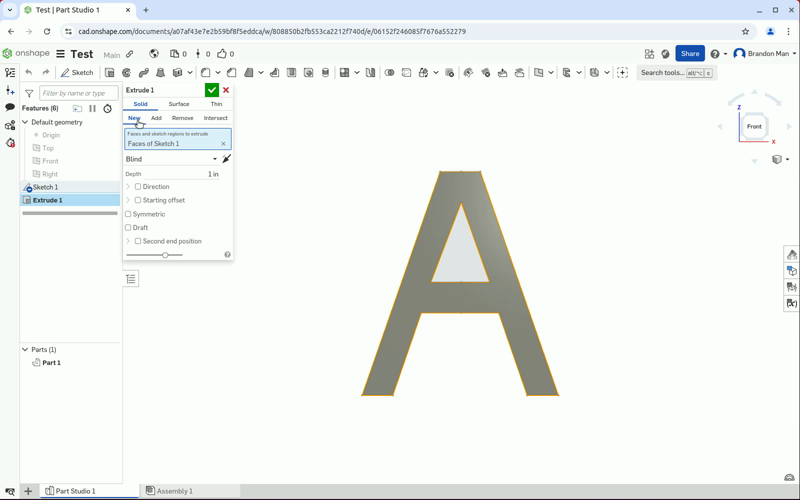
key(tab, 4)
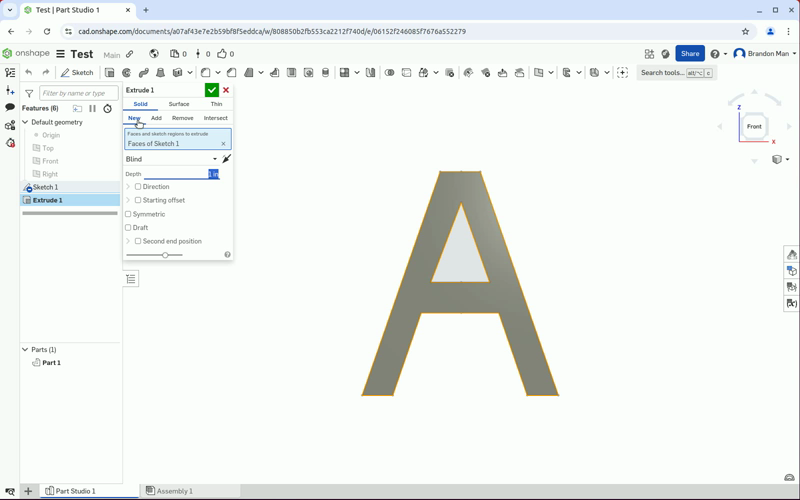
text(46.216)
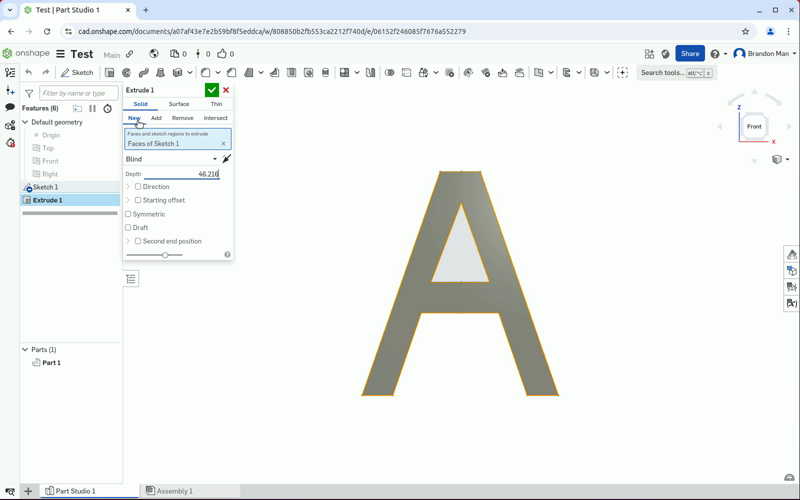
key(tab, 3)
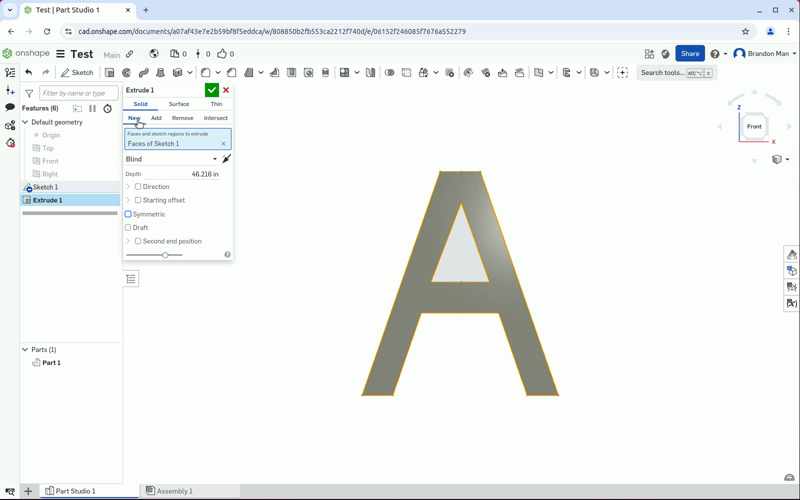
key(space)
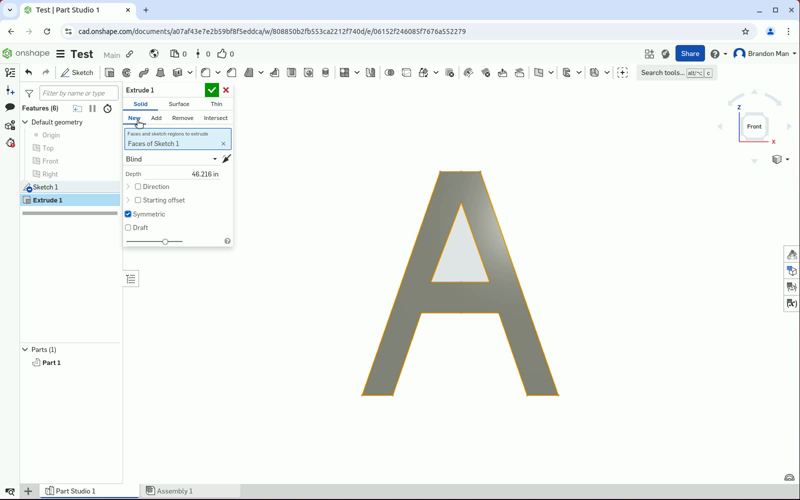
key(enter)
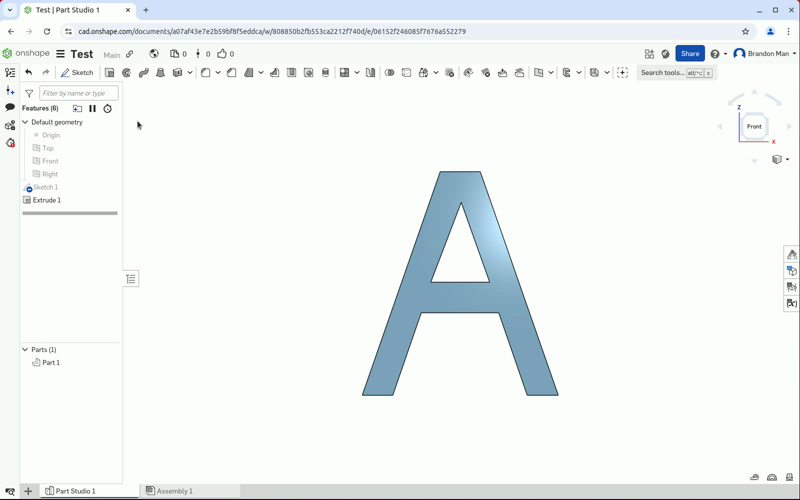
key(shift+h)
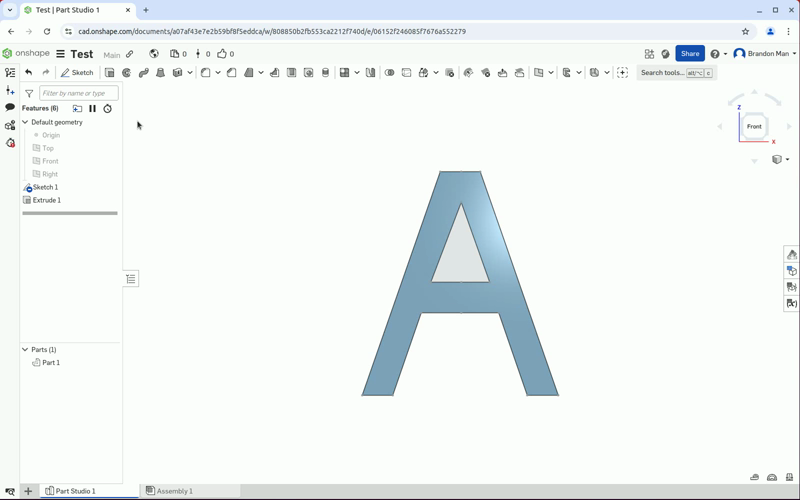
key(shift+h)
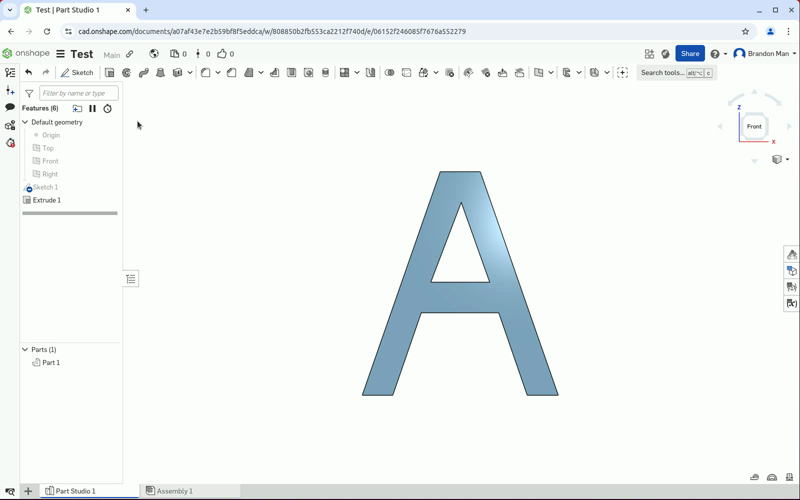
mouse_move(73, 189)
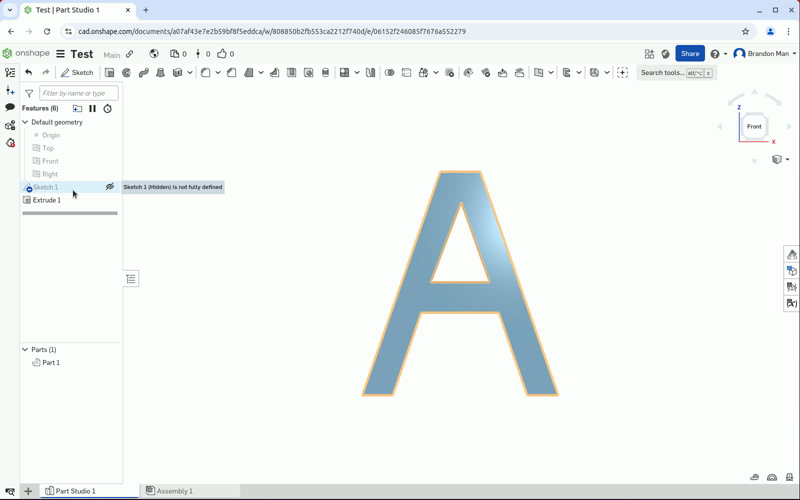
click(73, 189)
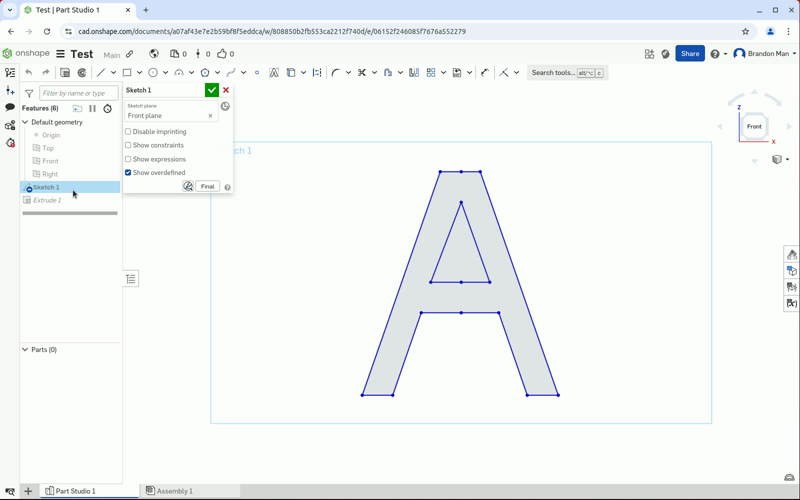
mouse_move(229, 92)
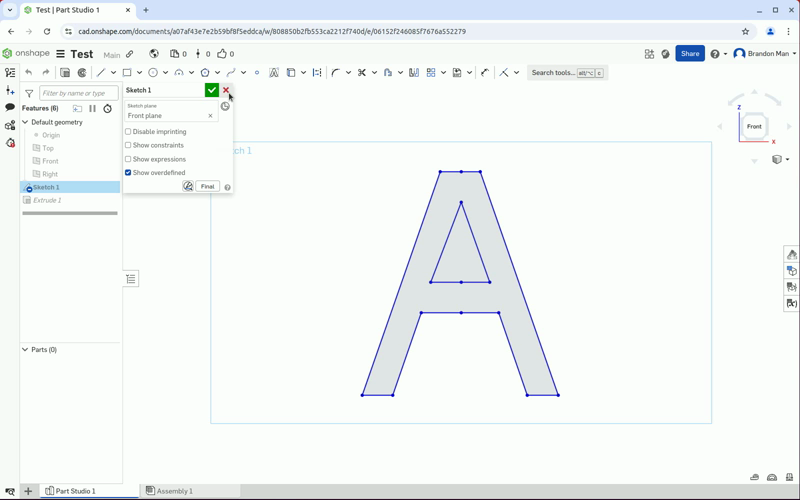
click(229, 92)
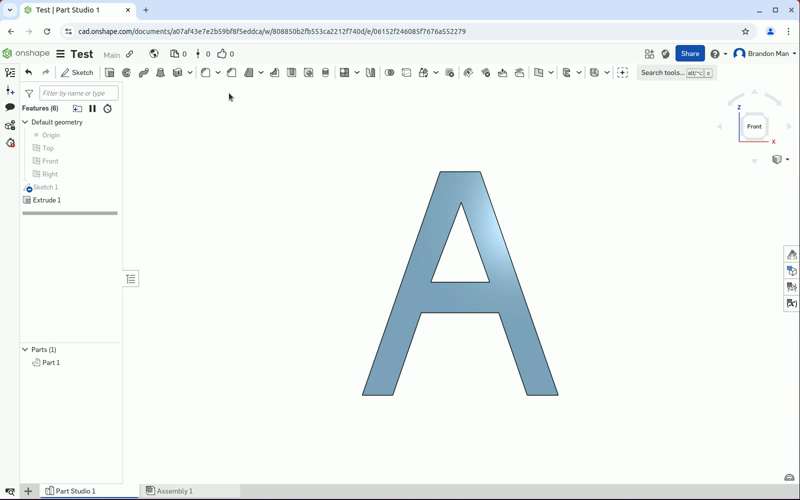
mouse_move(73, 352)
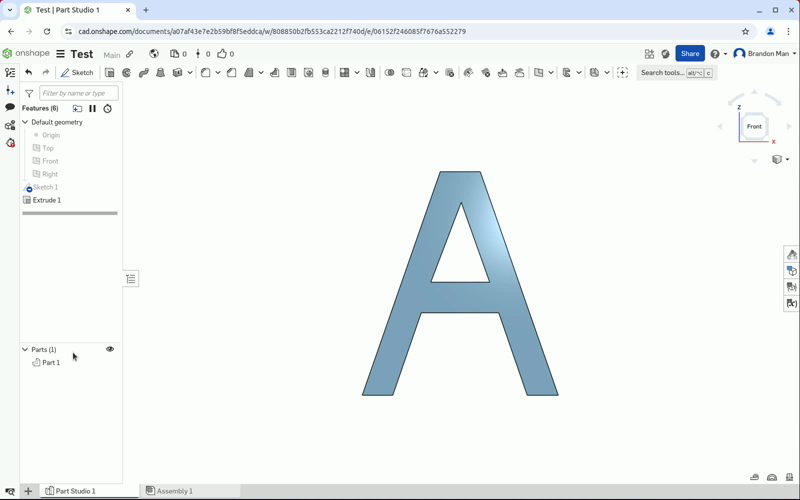
key(y)
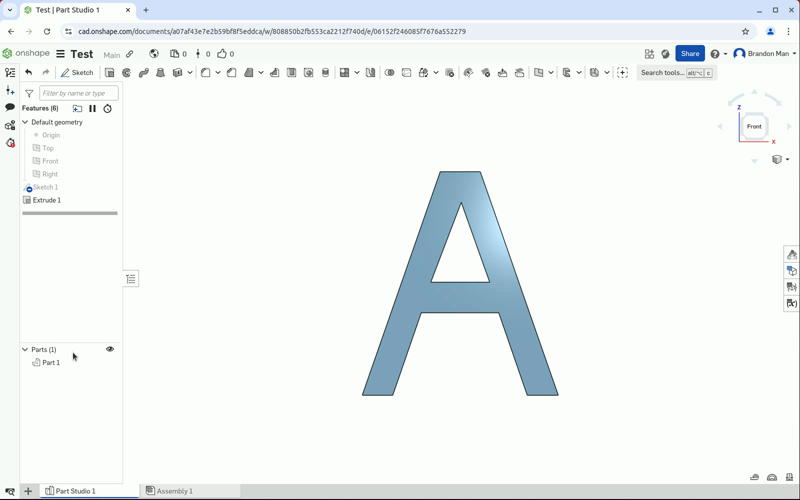
key(shift+p)
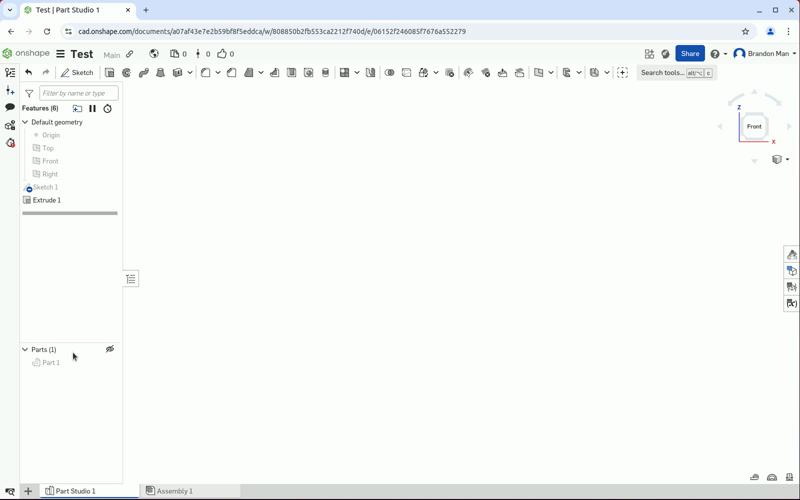
key(space)
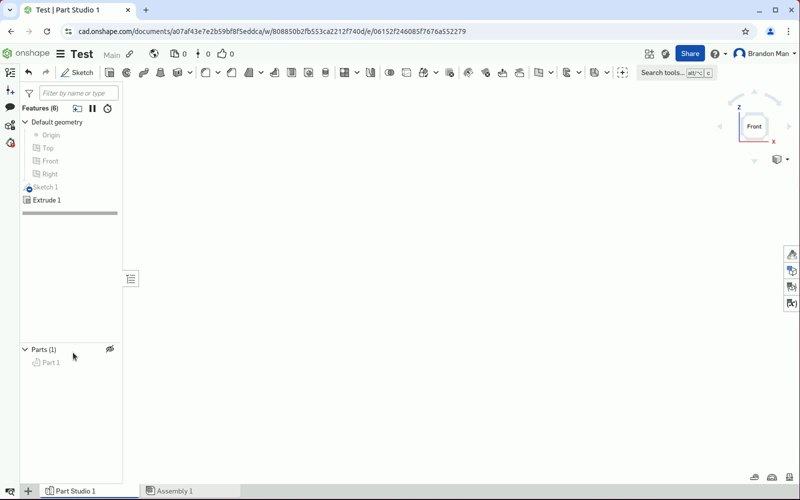
key_down(shift)
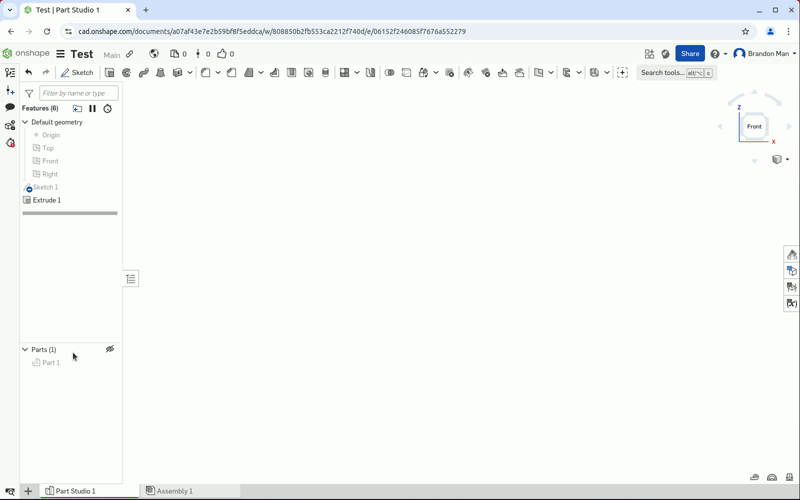
key(left)
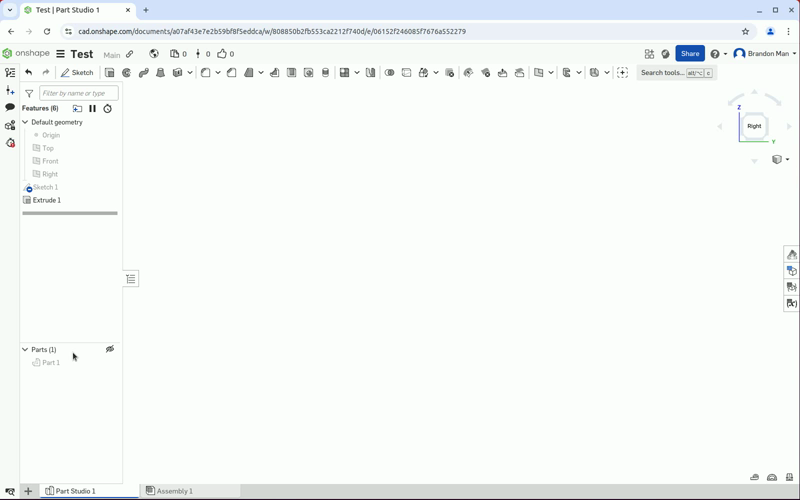
key_up(shift)
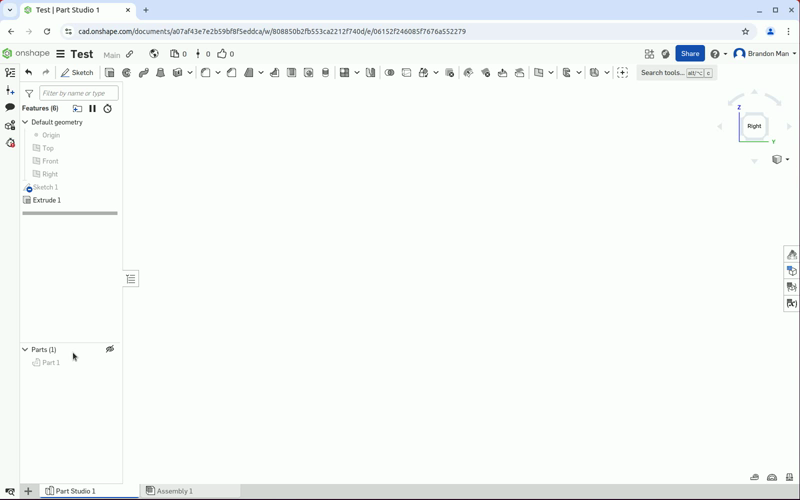
mouse_move(73, 352)
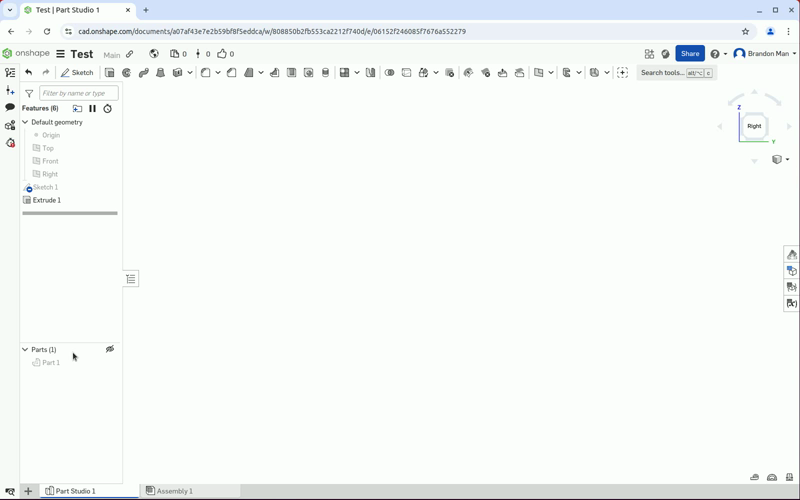
key(shift+y)
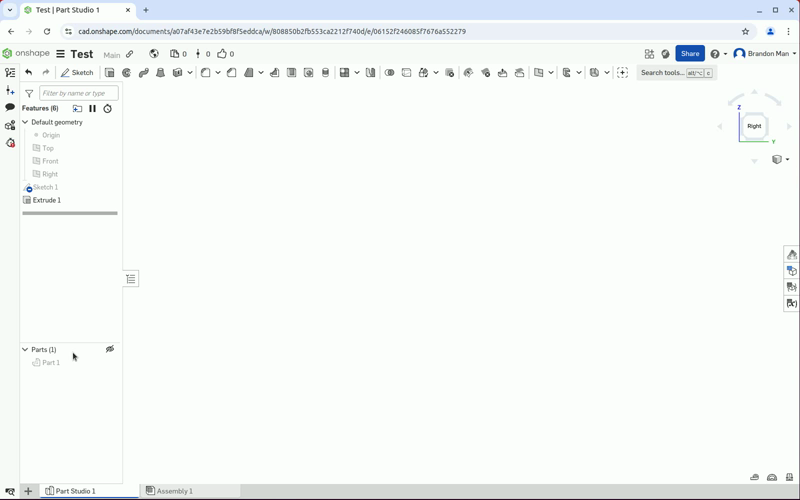
key(shift+s)
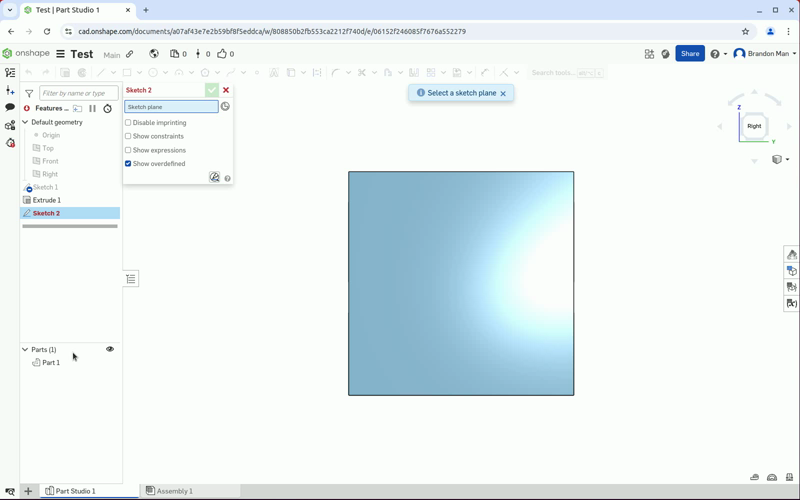
mouse_move(73, 176)
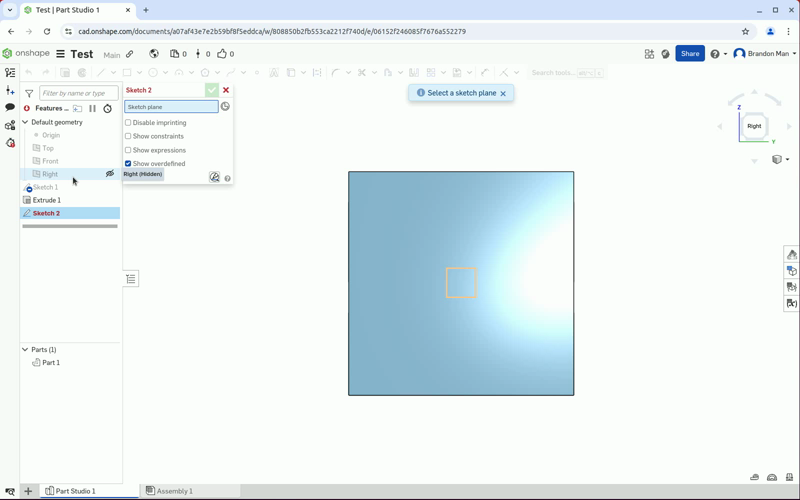
click(73, 176)
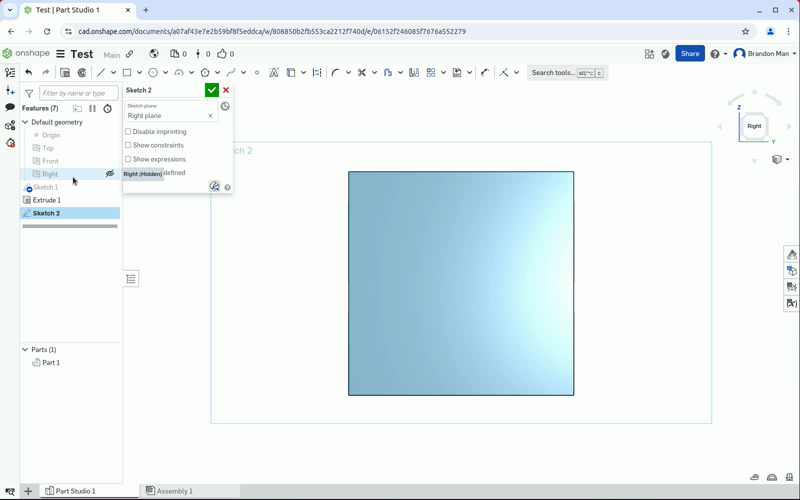
mouse_move(73, 352)
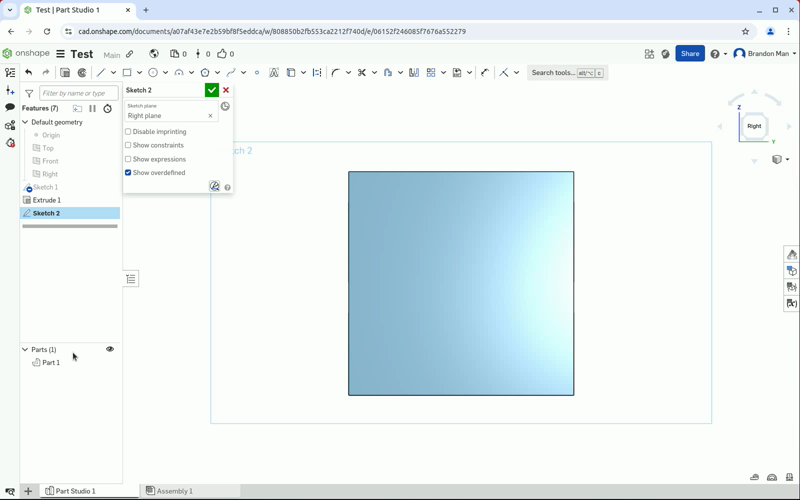
key(y)
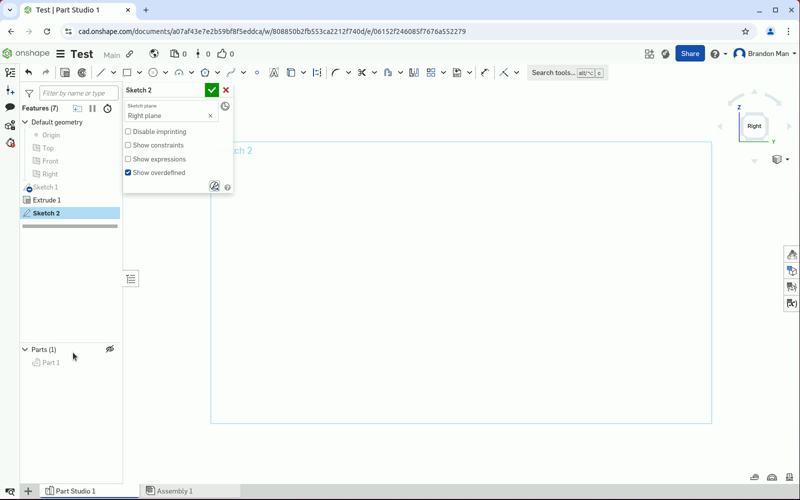
key(a)
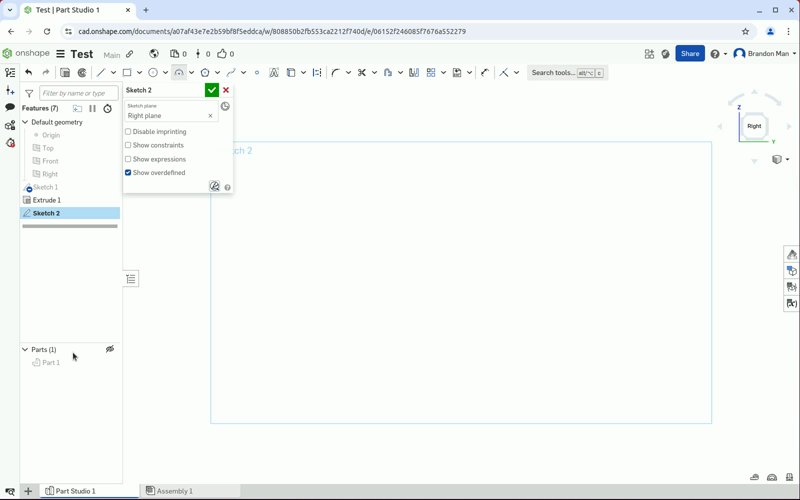
key_down(shift)
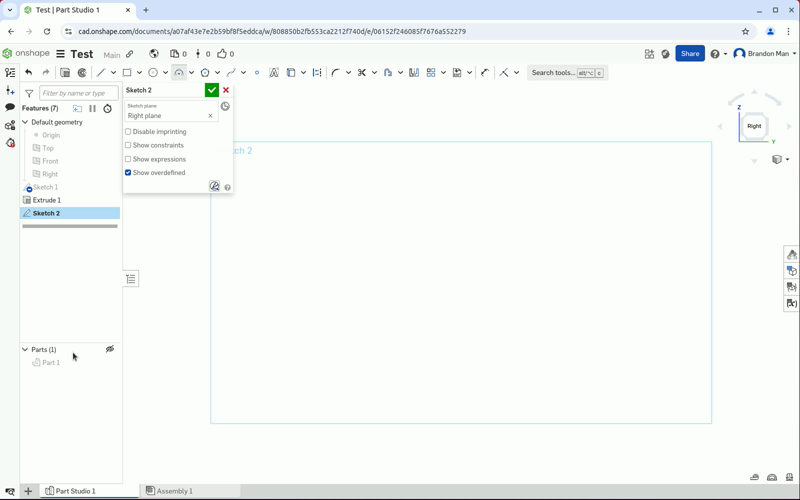
mouse_move(410, 357)
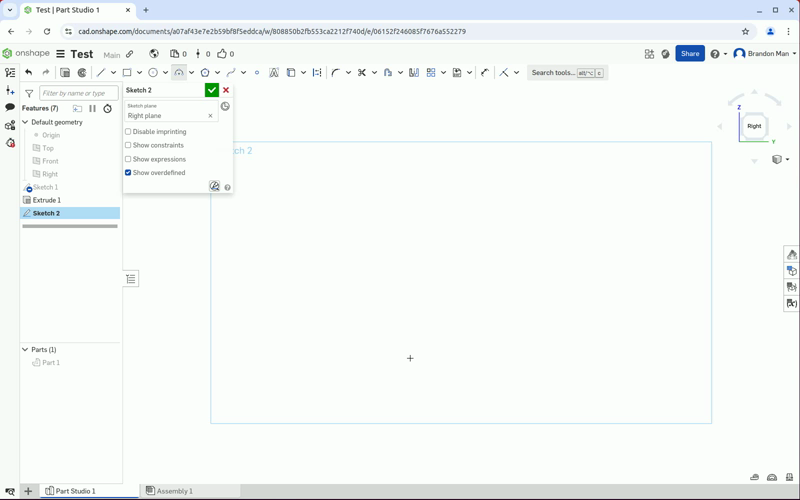
click(410, 357)
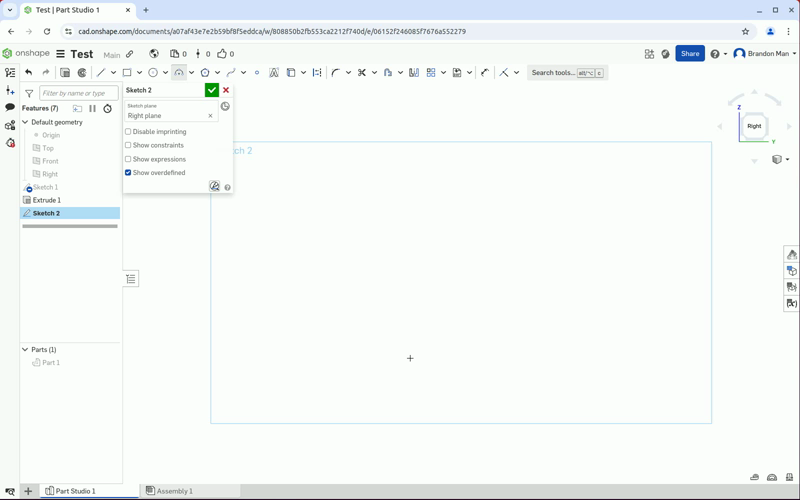
key_up(shift)
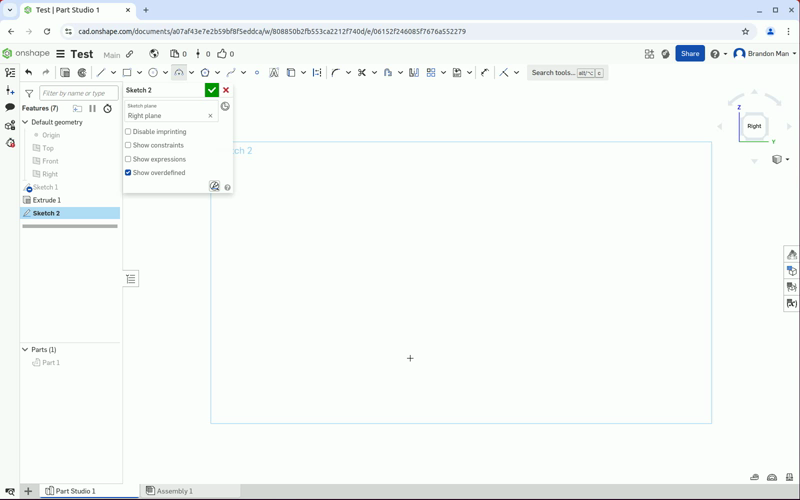
key_down(shift)
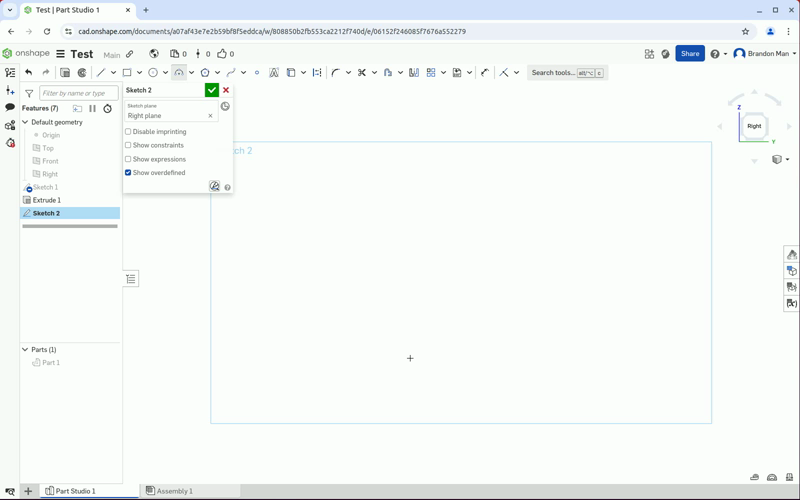
mouse_move(530, 367)
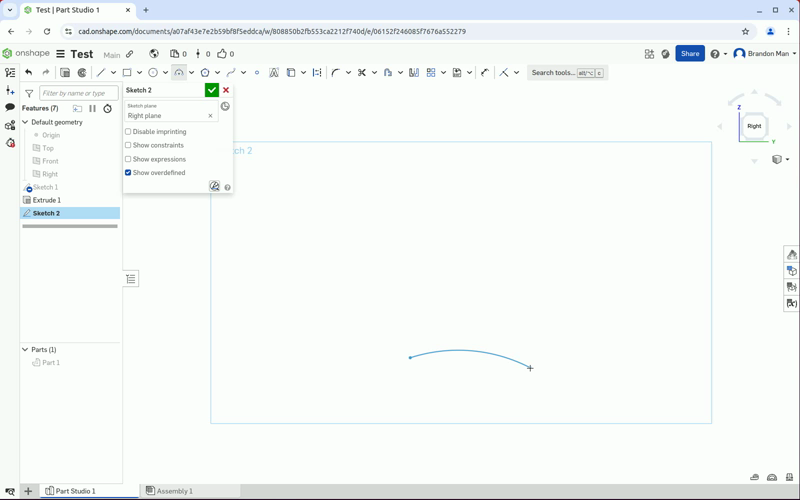
click(530, 367)
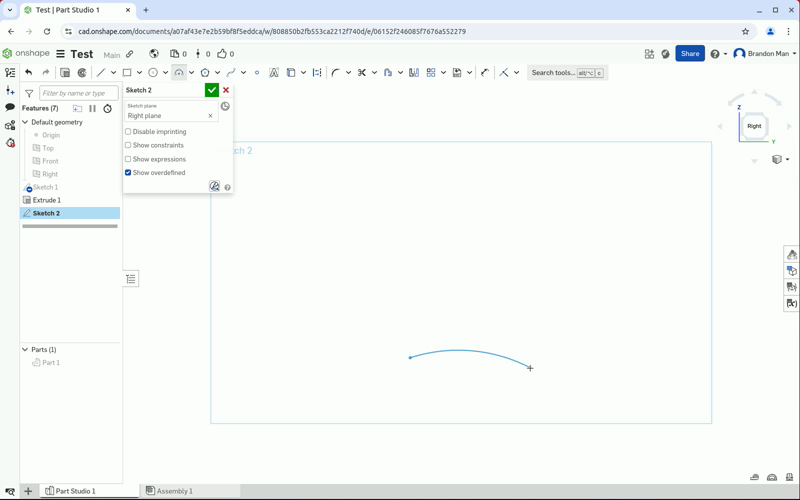
mouse_move(467, 398)
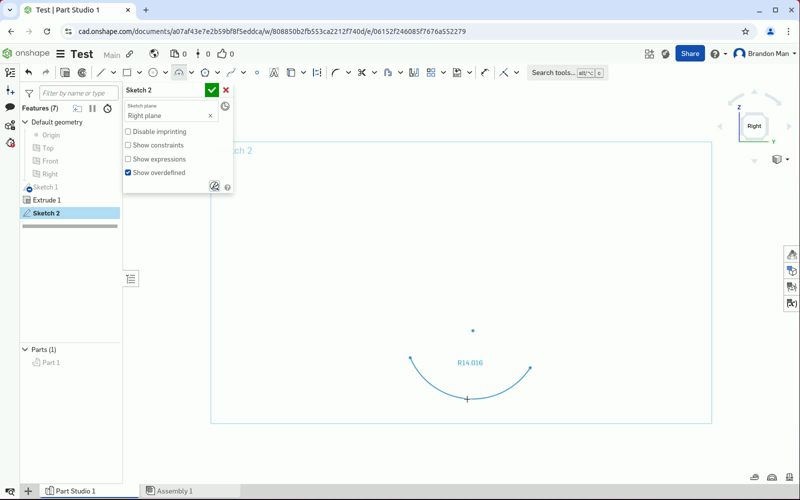
click(467, 398)
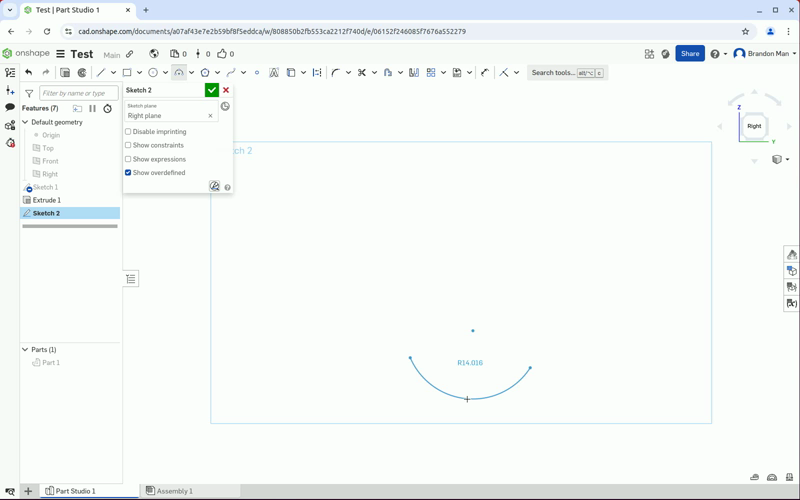
key_up(shift)
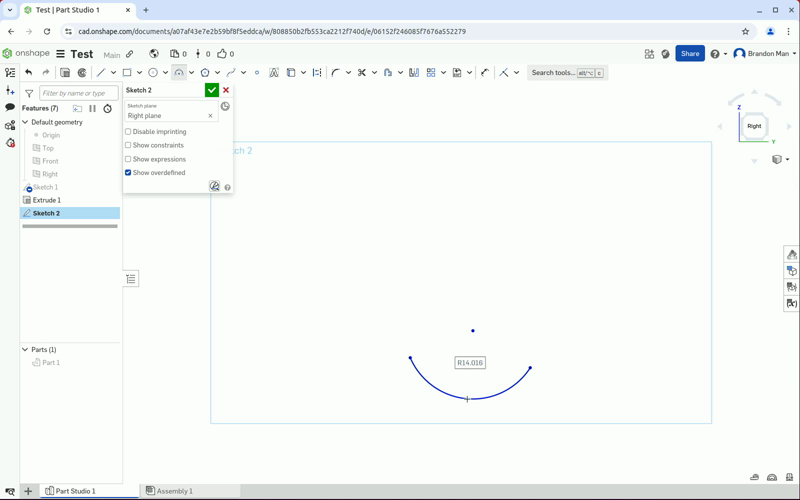
key(esc)
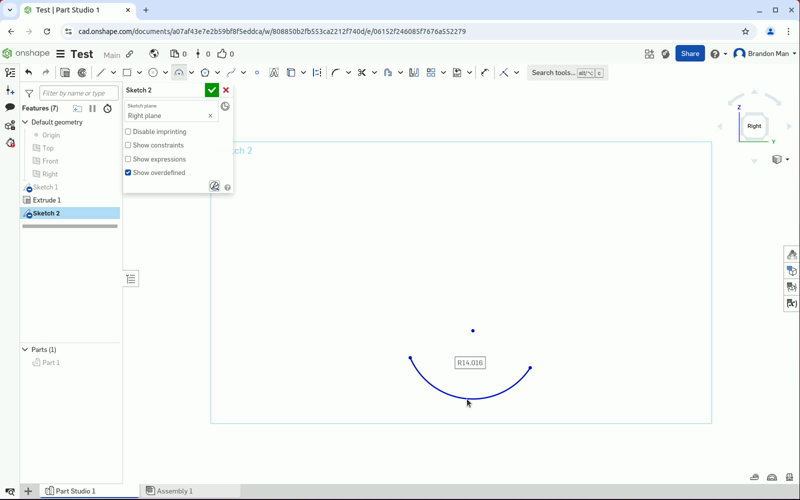
key(l)
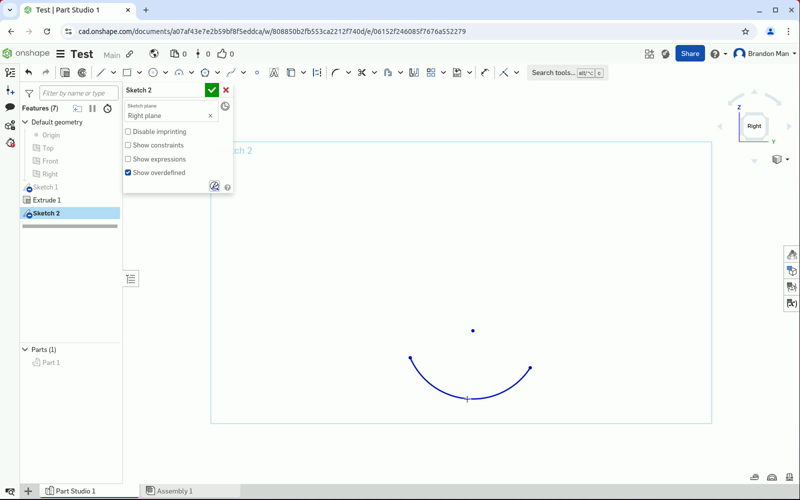
mouse_move(530, 367)
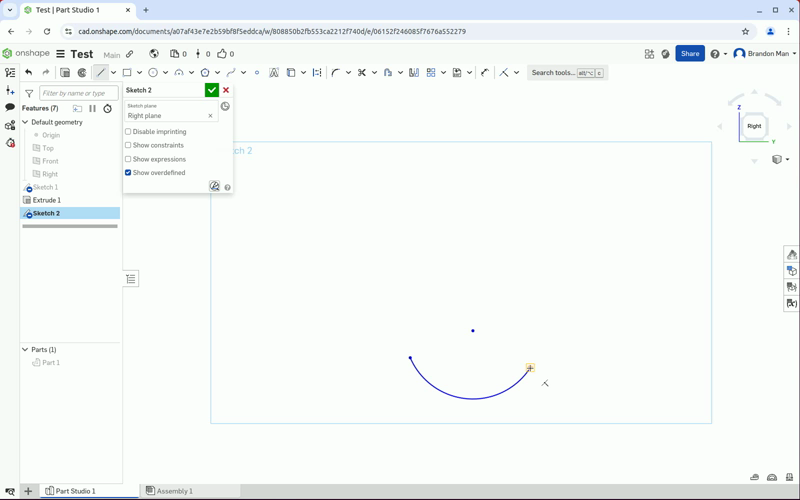
click(530, 367)
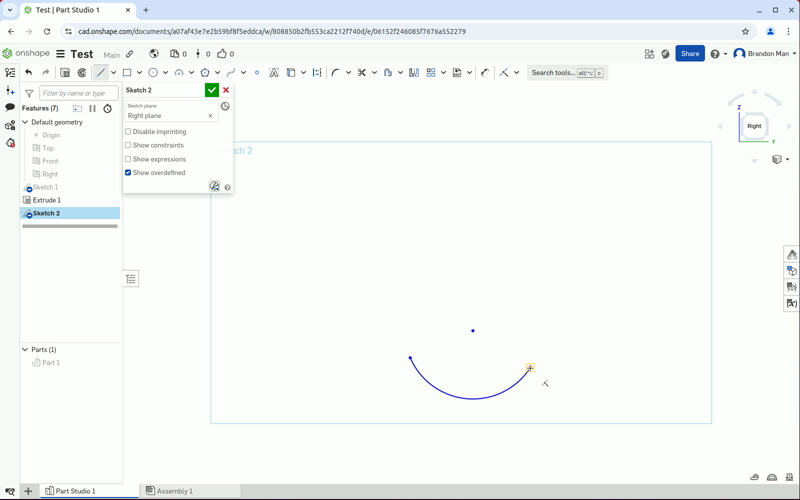
key_down(shift)
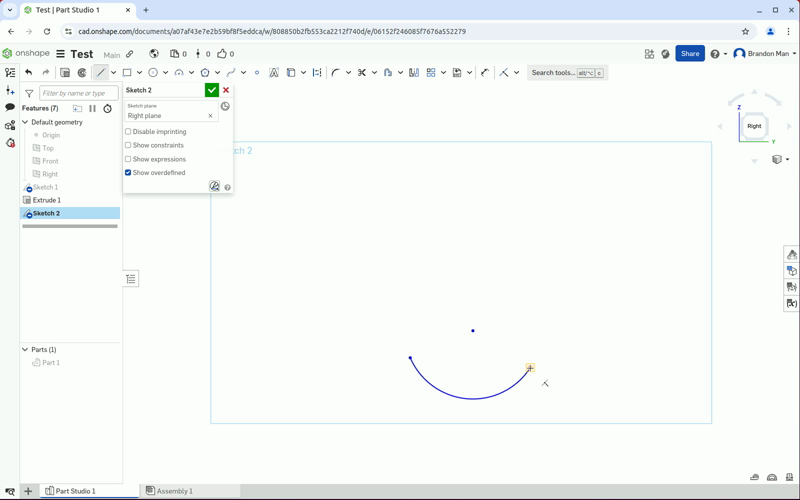
mouse_move(560, 367)
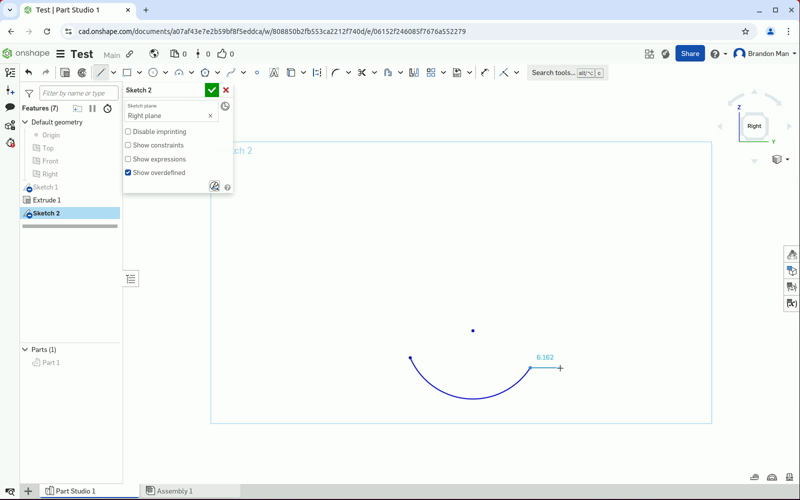
mouse_move(504, 352)
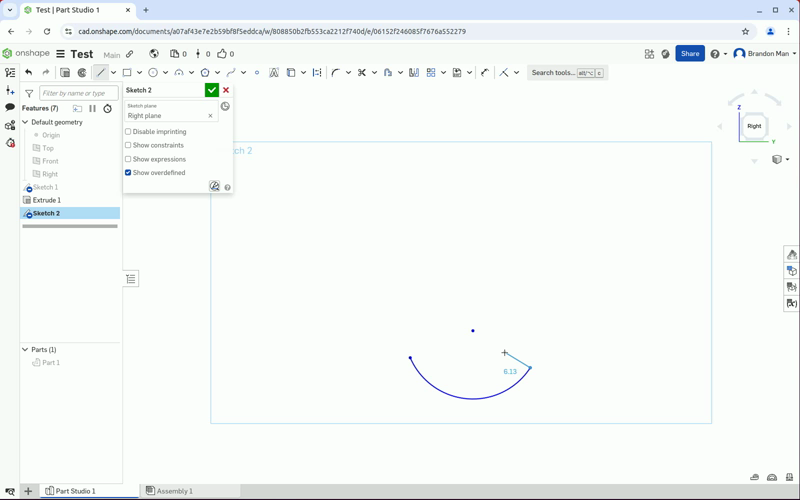
click(504, 352)
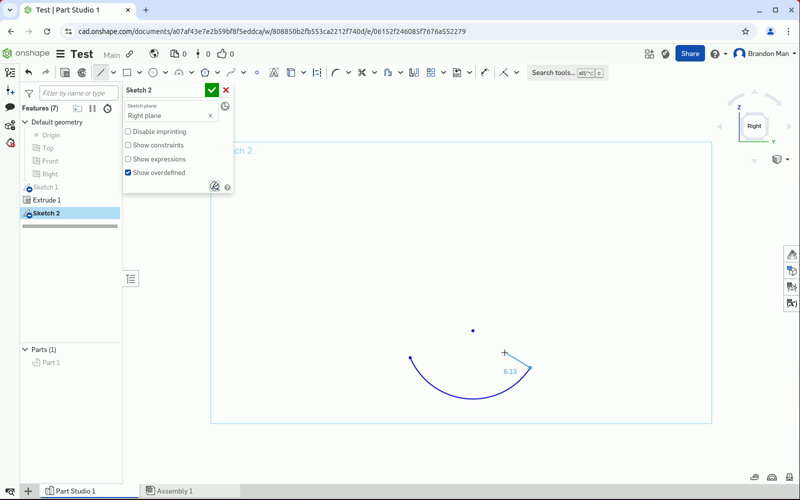
key_up(shift)
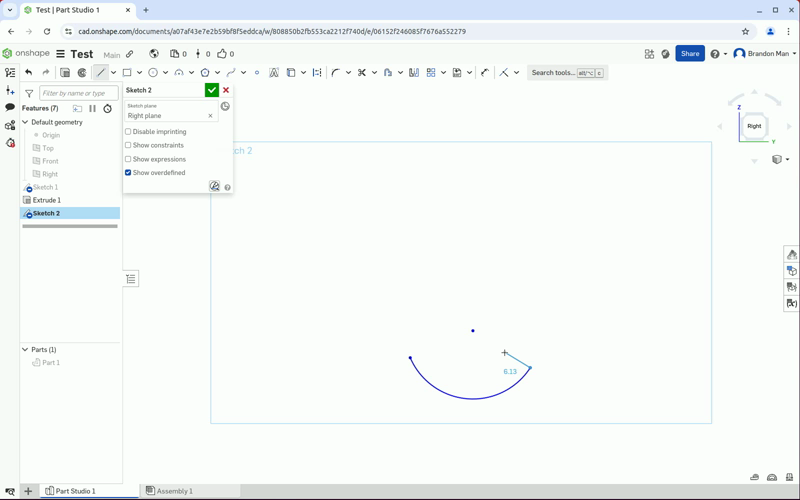
key(esc)
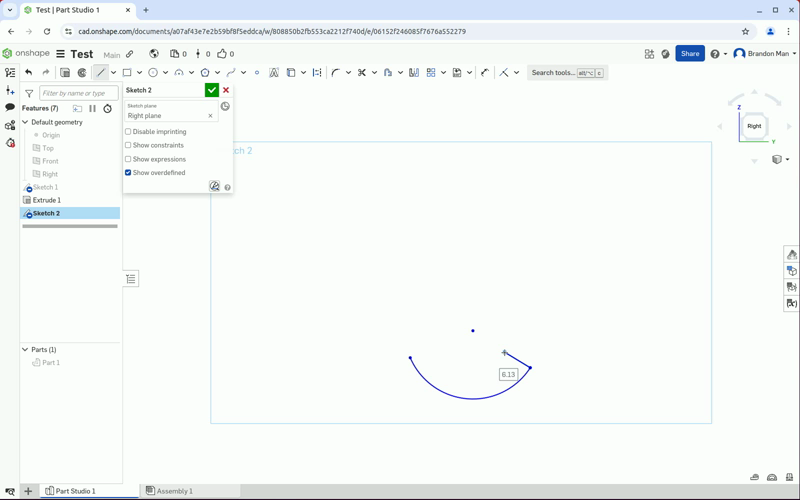
key(a)
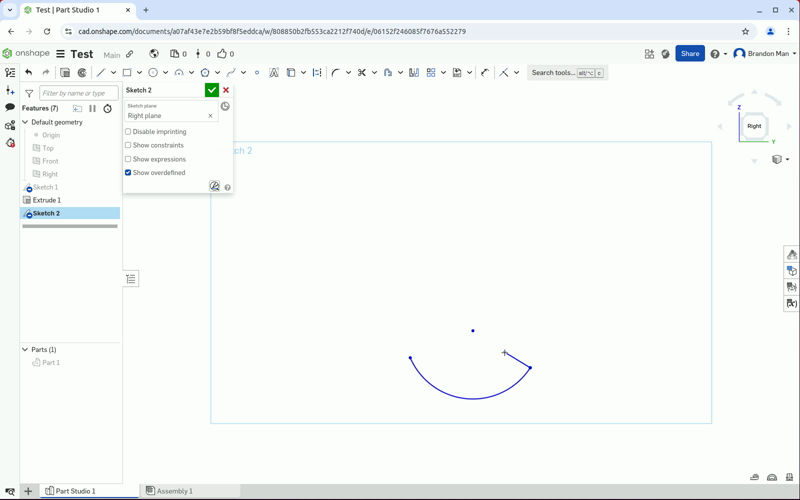
mouse_move(504, 352)
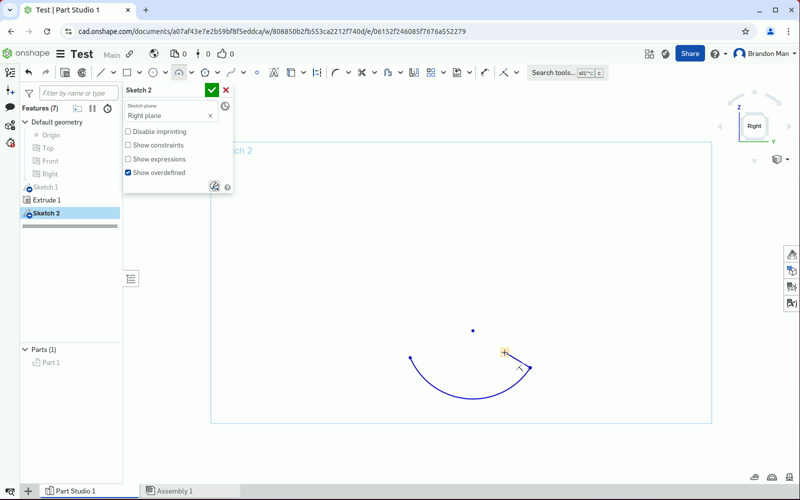
click(504, 352)
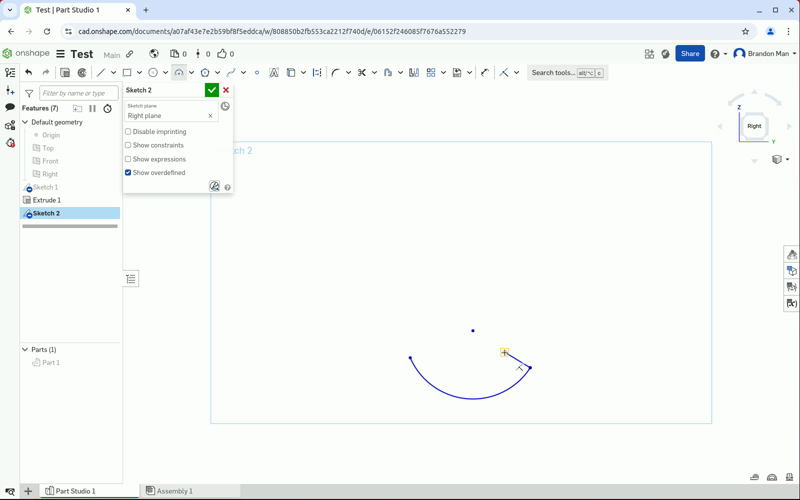
key_down(shift)
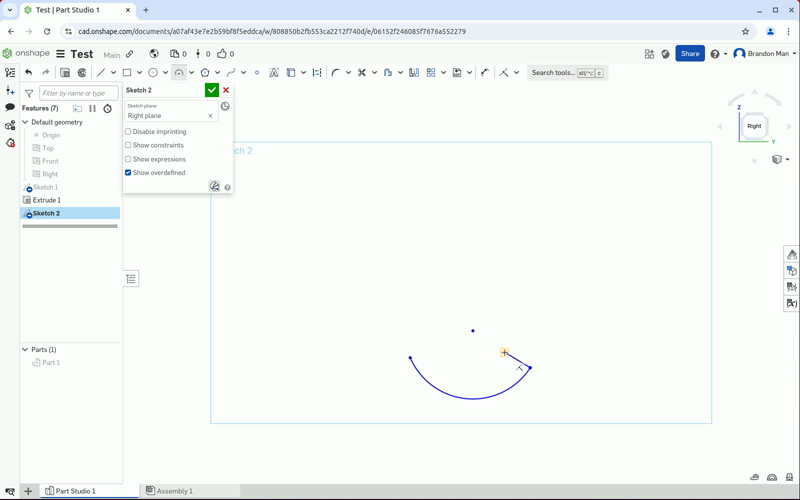
mouse_move(437, 346)
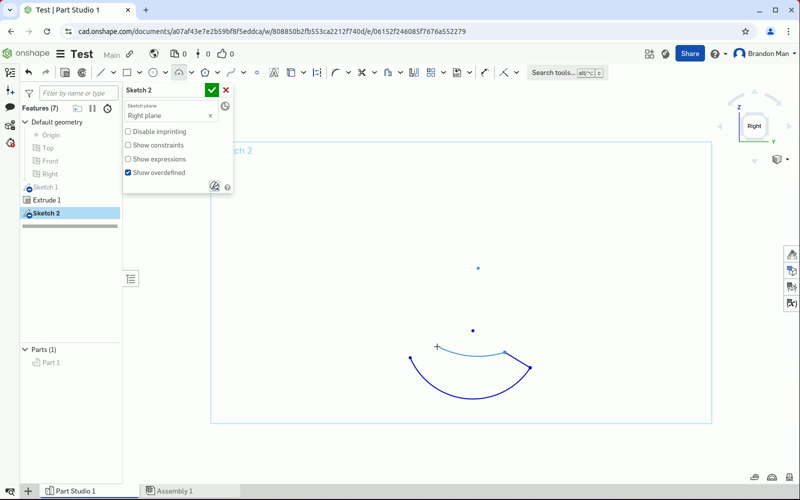
click(437, 346)
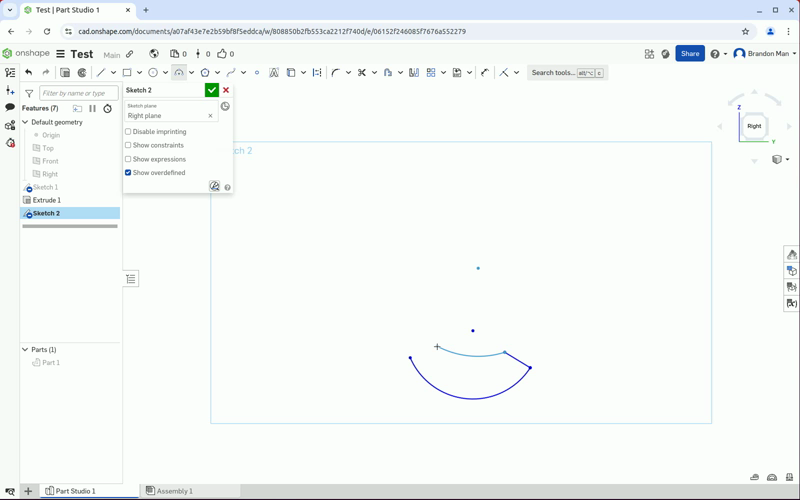
mouse_move(469, 369)
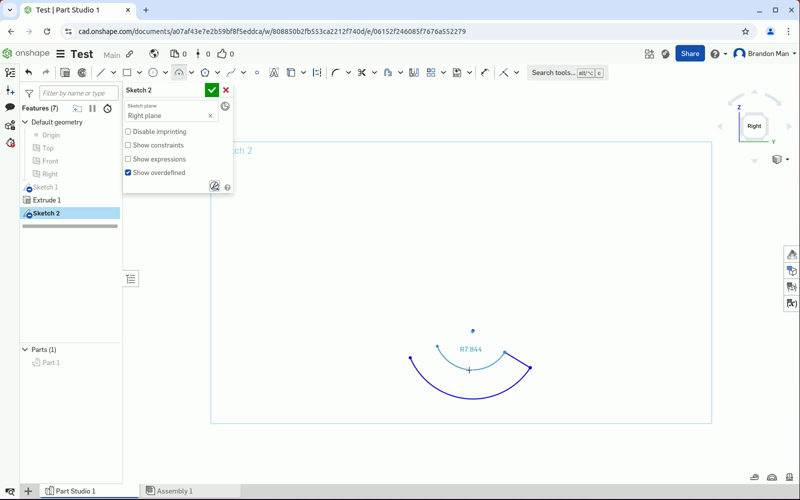
click(469, 369)
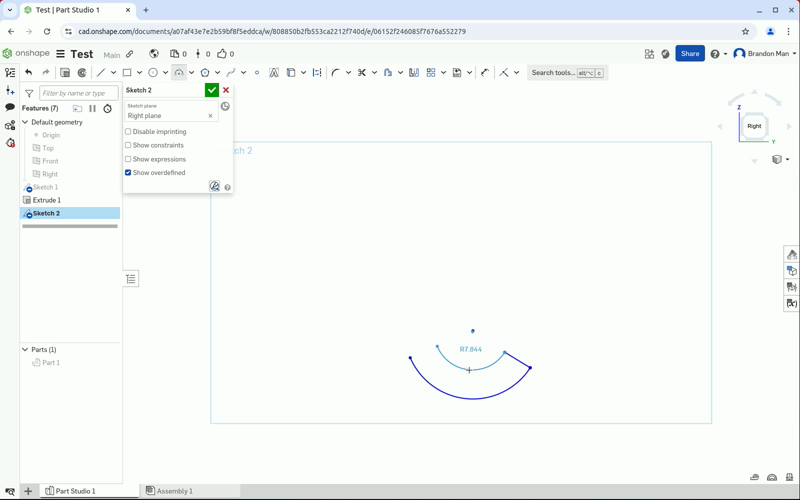
key_up(shift)
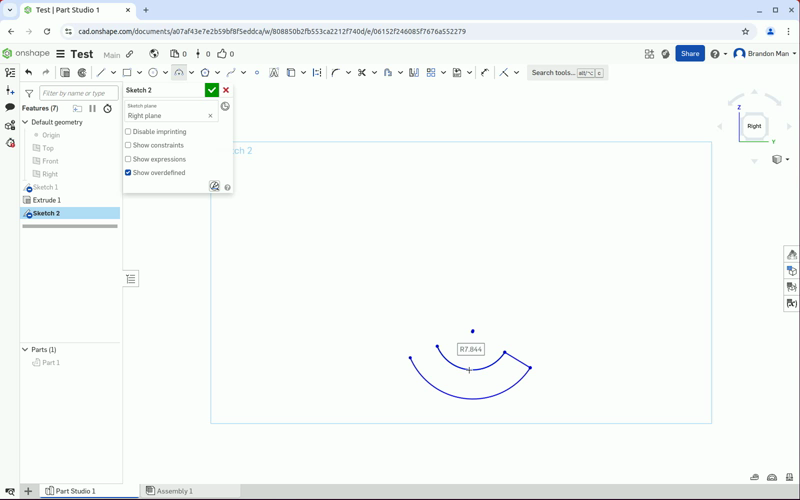
mouse_move(437, 346)
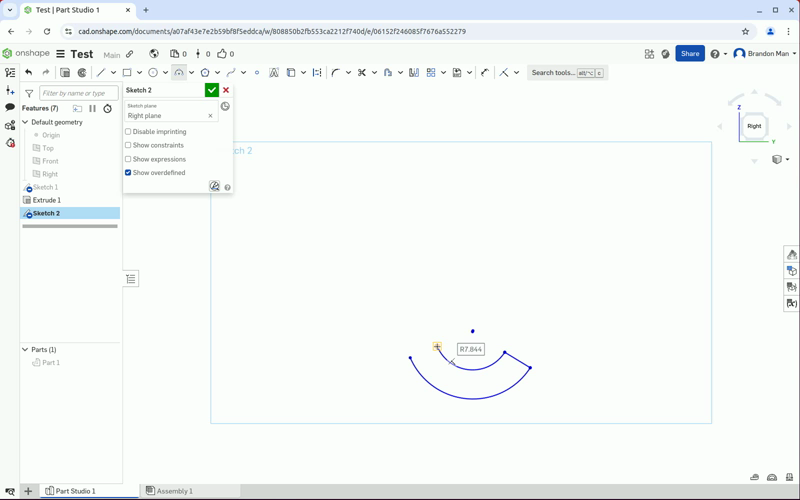
click(437, 346)
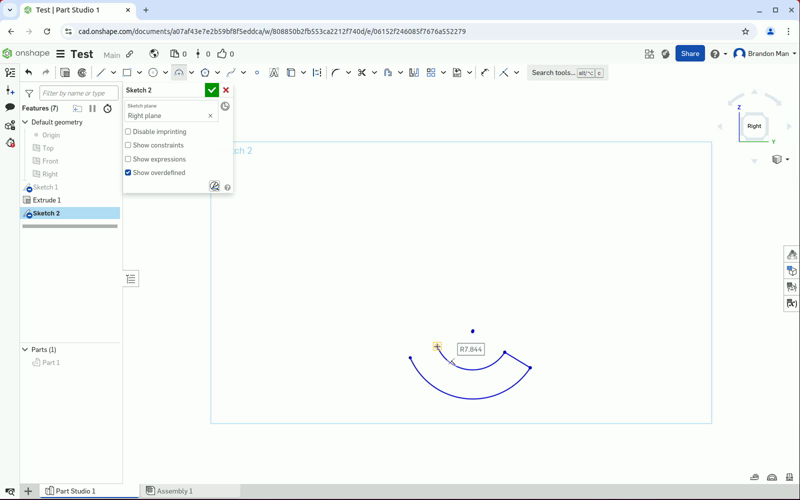
key_down(shift)
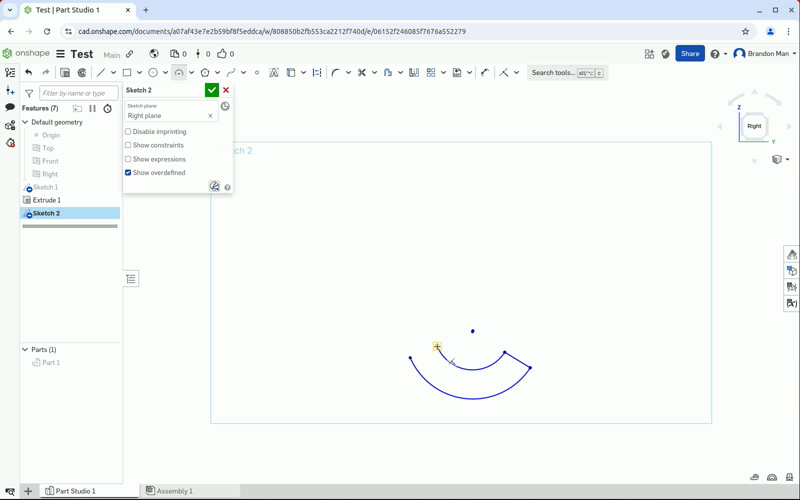
mouse_move(437, 228)
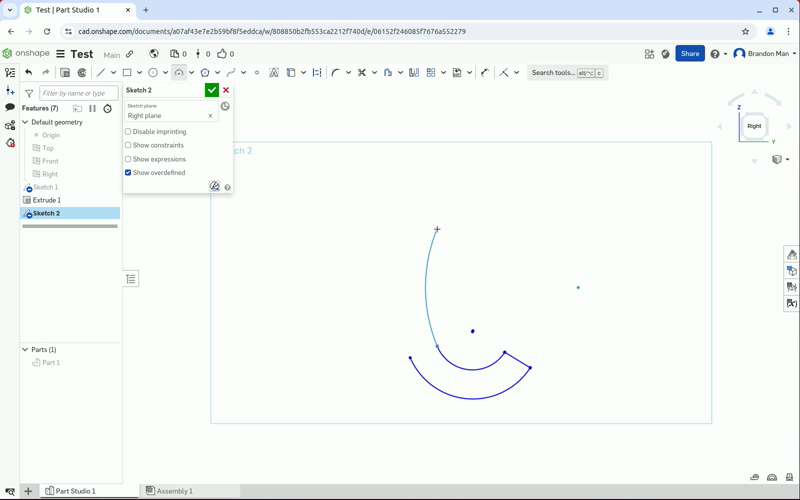
click(437, 228)
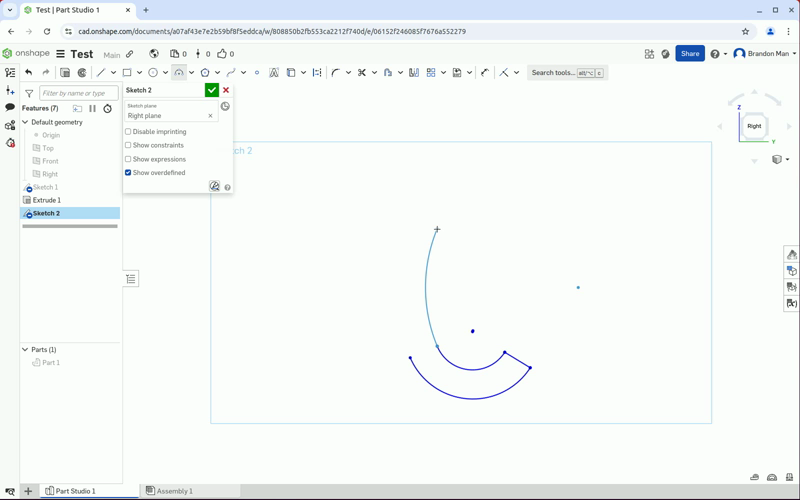
mouse_move(424, 287)
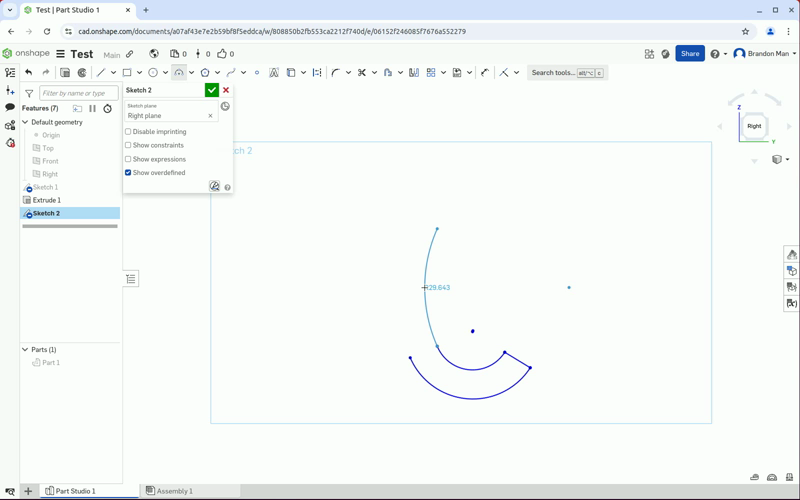
click(424, 287)
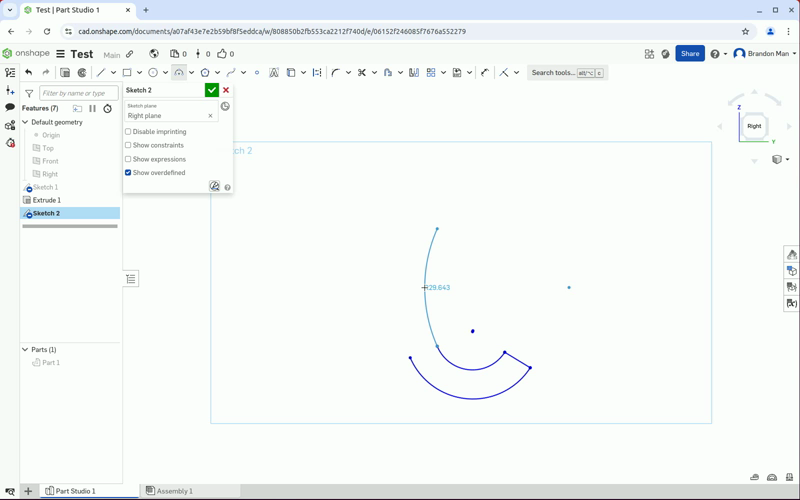
key_up(shift)
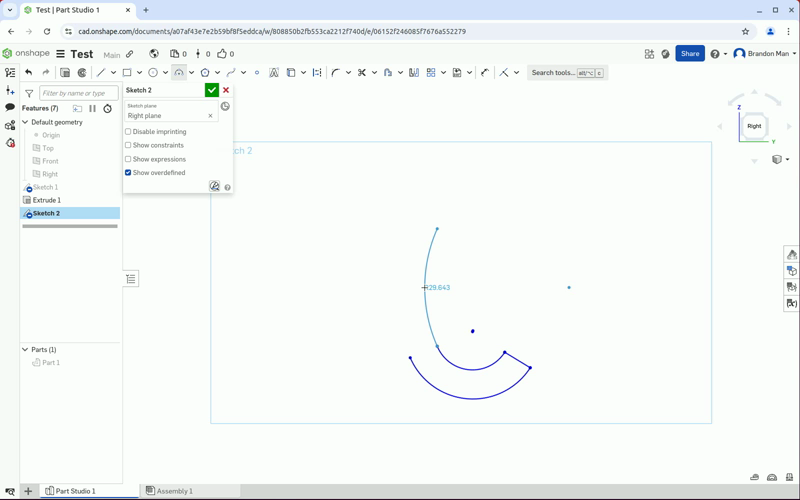
mouse_move(437, 228)
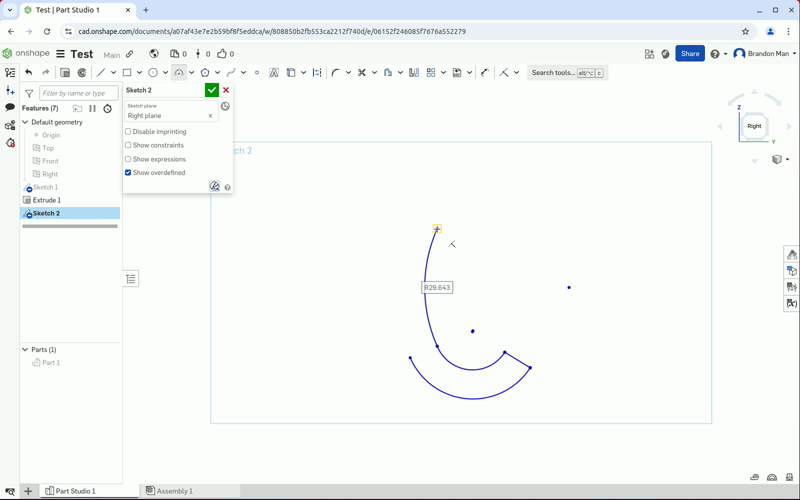
click(437, 228)
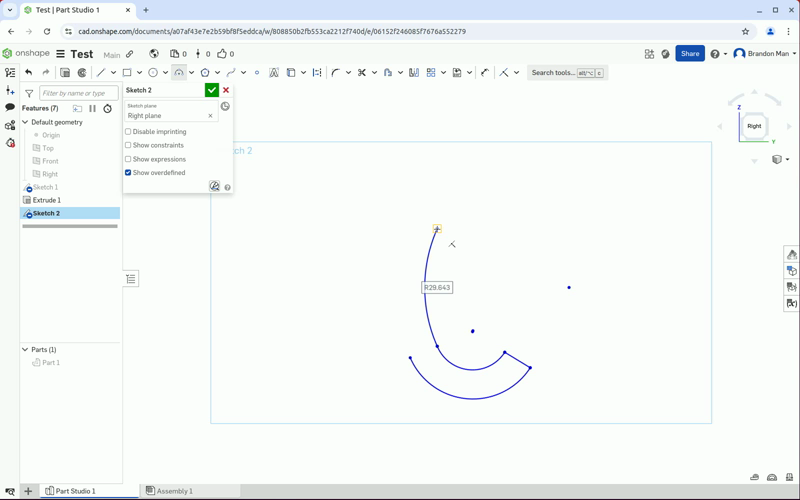
key_down(shift)
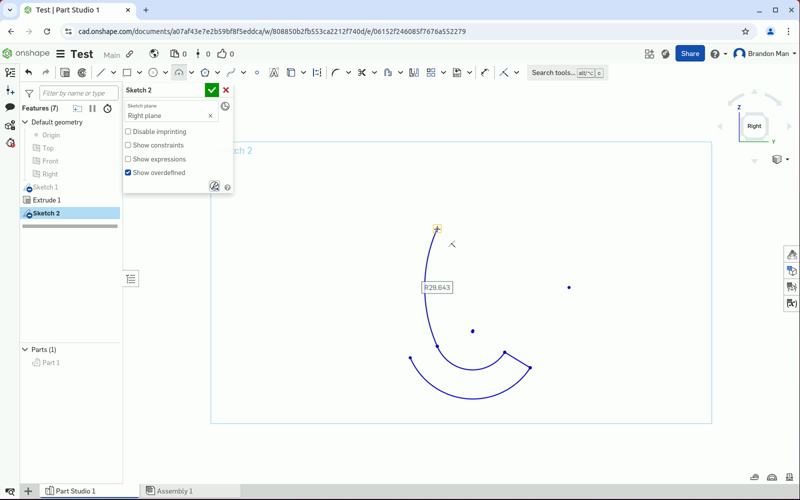
mouse_move(508, 230)
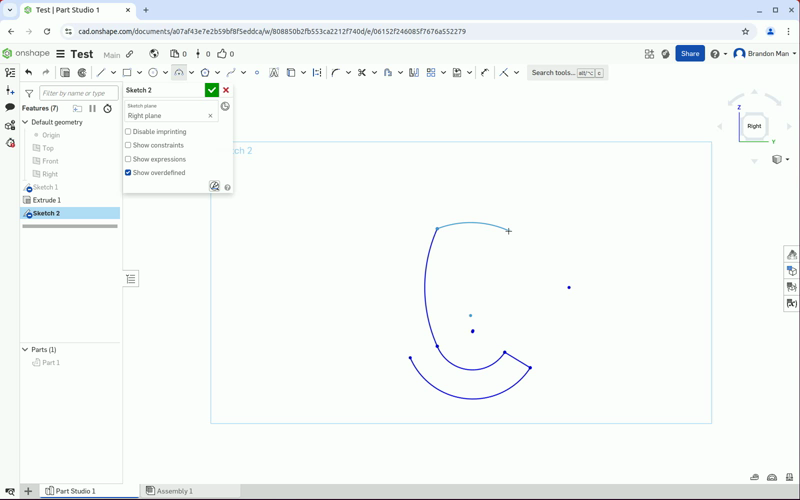
click(508, 230)
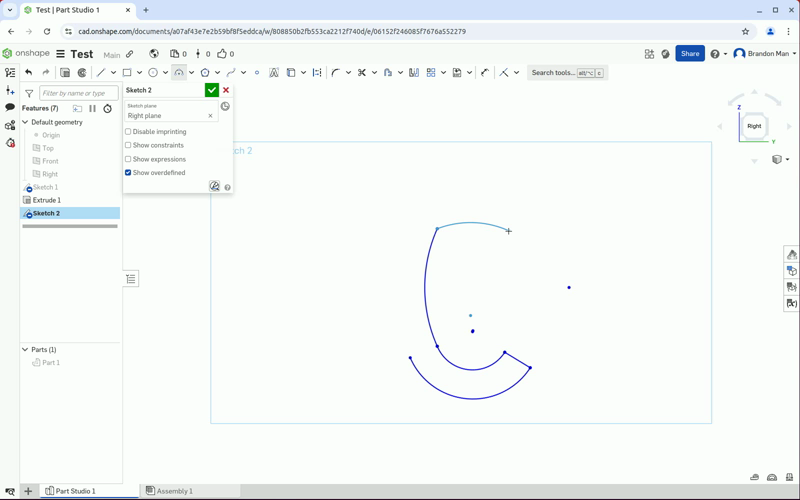
mouse_move(473, 205)
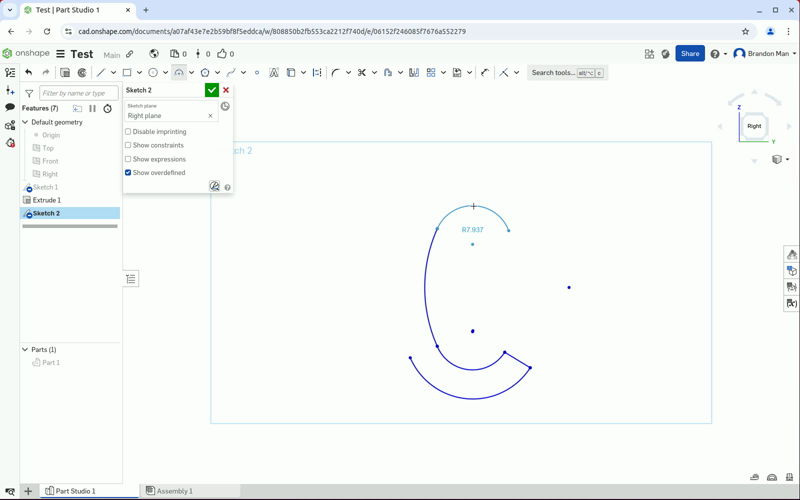
click(473, 205)
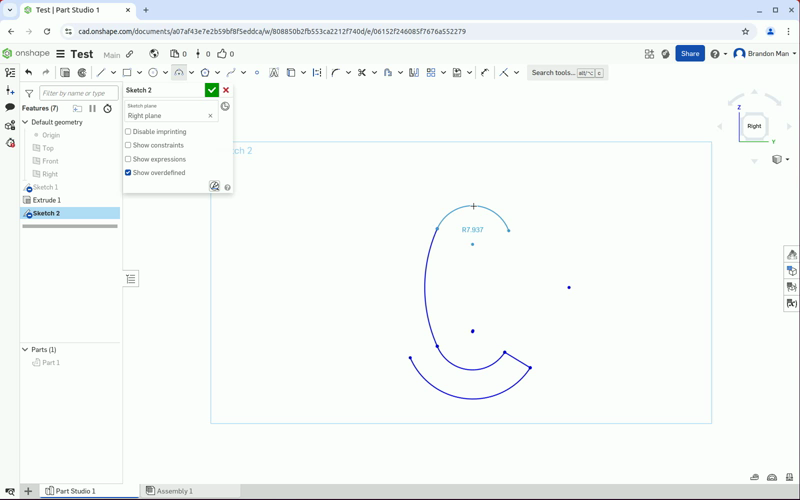
key_up(shift)
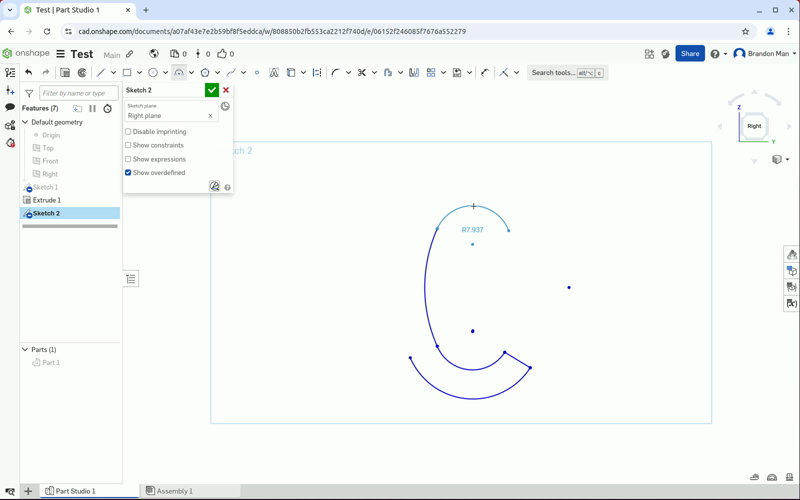
key(esc)
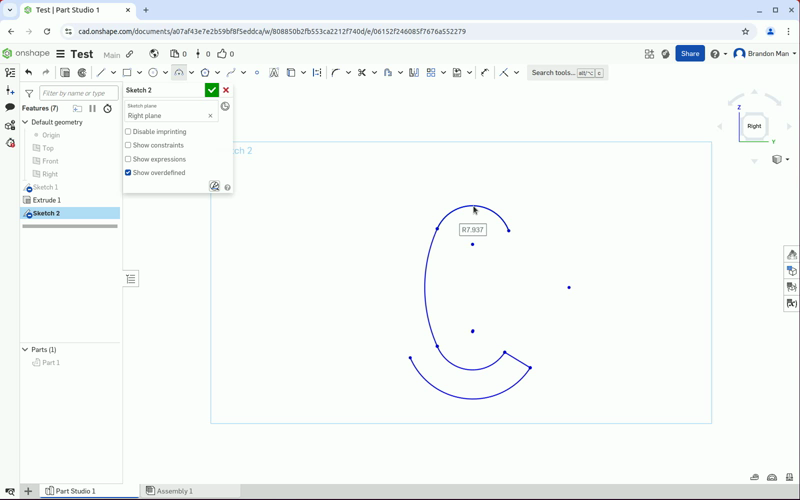
key(l)
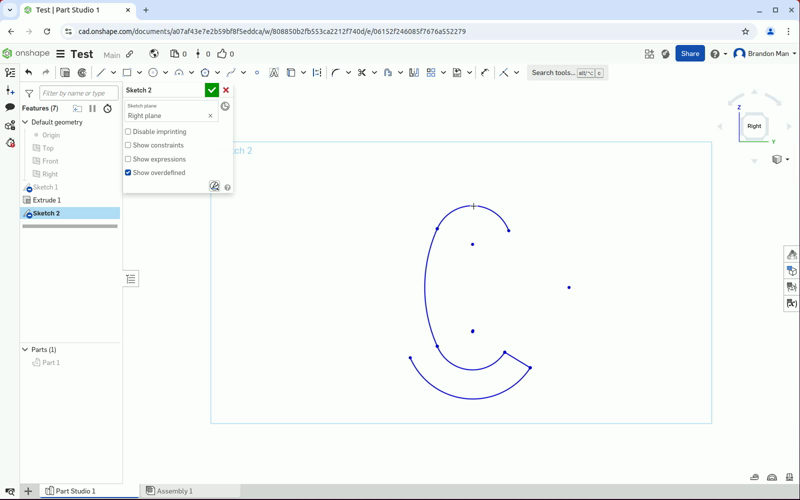
mouse_move(508, 230)
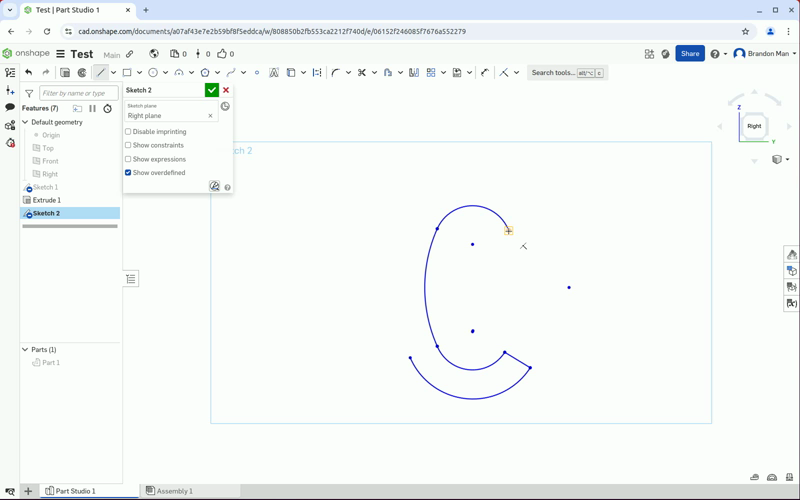
click(508, 230)
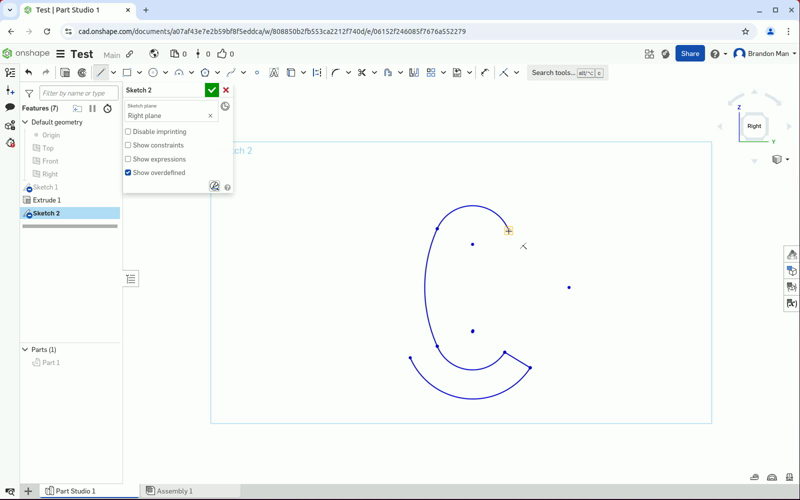
key_down(shift)
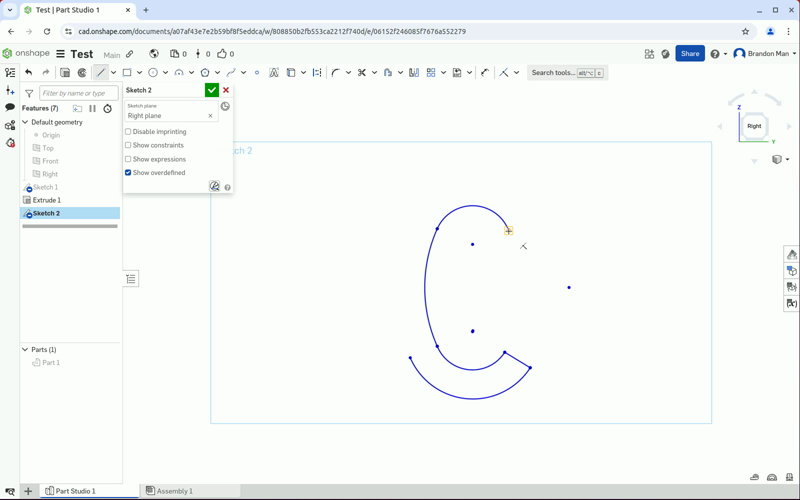
mouse_move(538, 230)
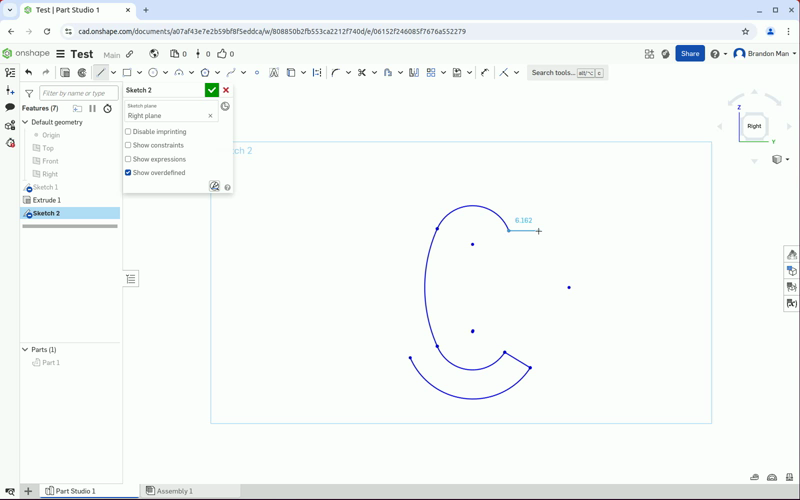
mouse_move(537, 219)
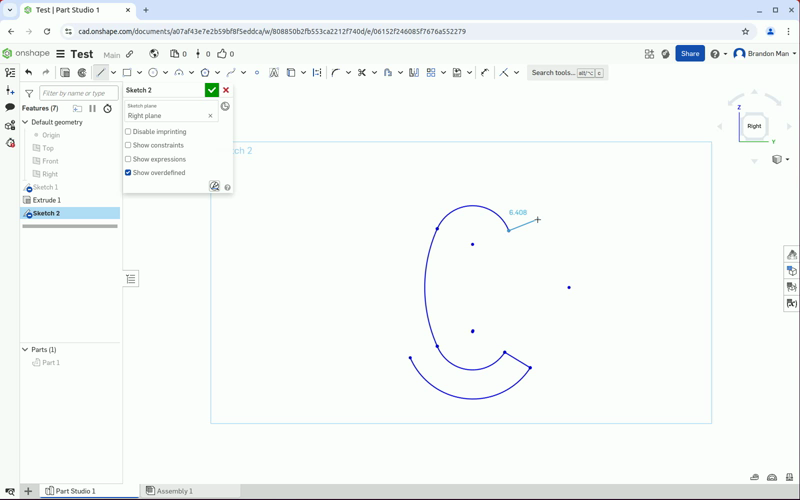
click(537, 219)
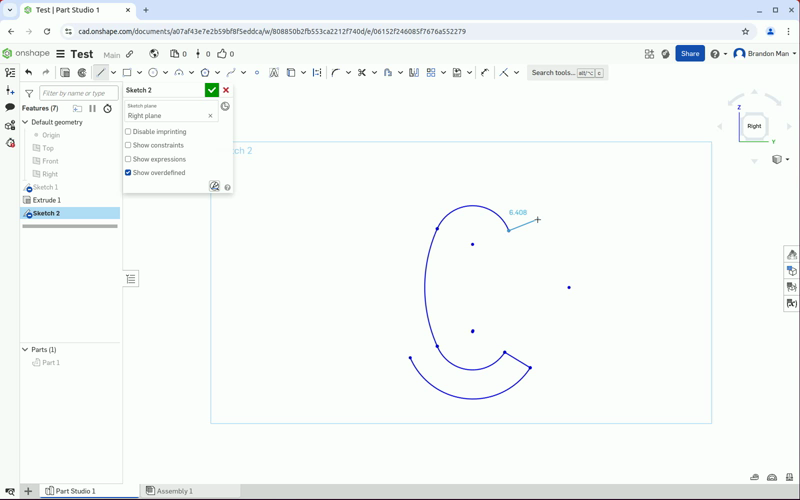
key_up(shift)
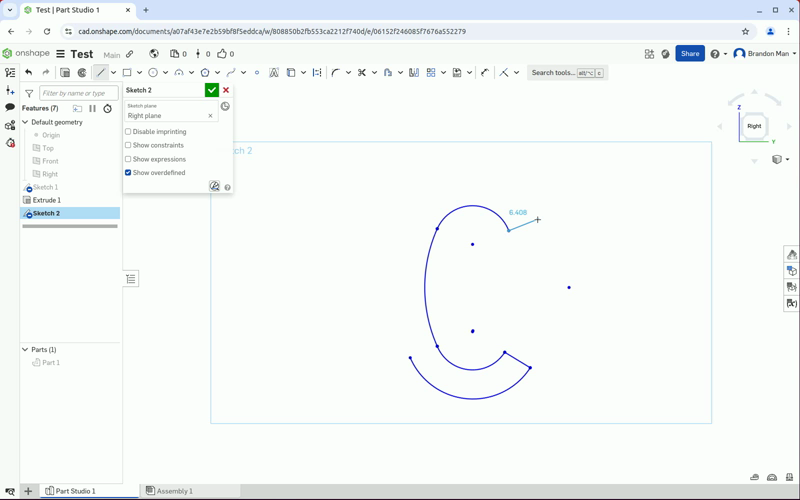
key(esc)
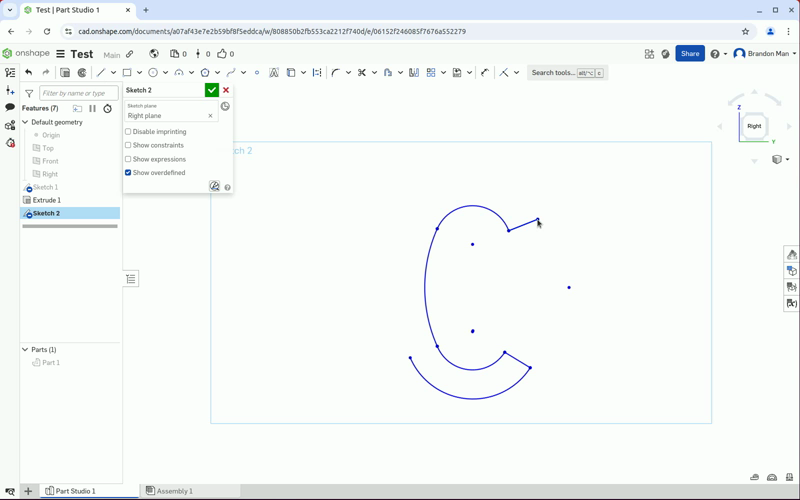
key(a)
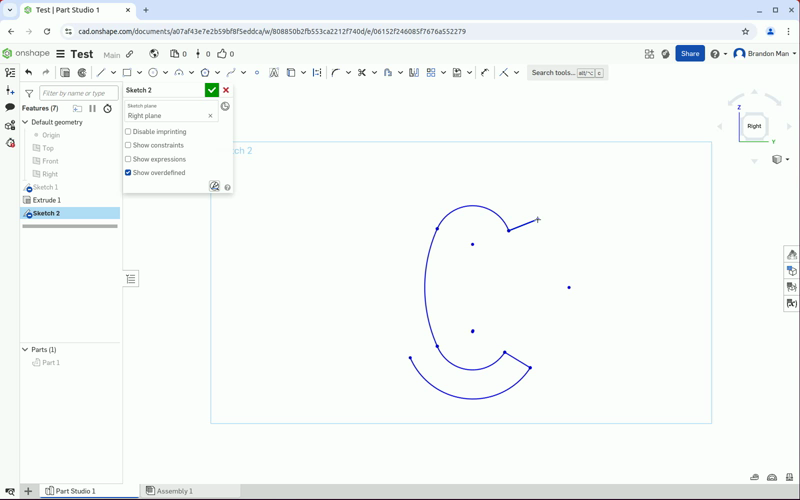
mouse_move(537, 219)
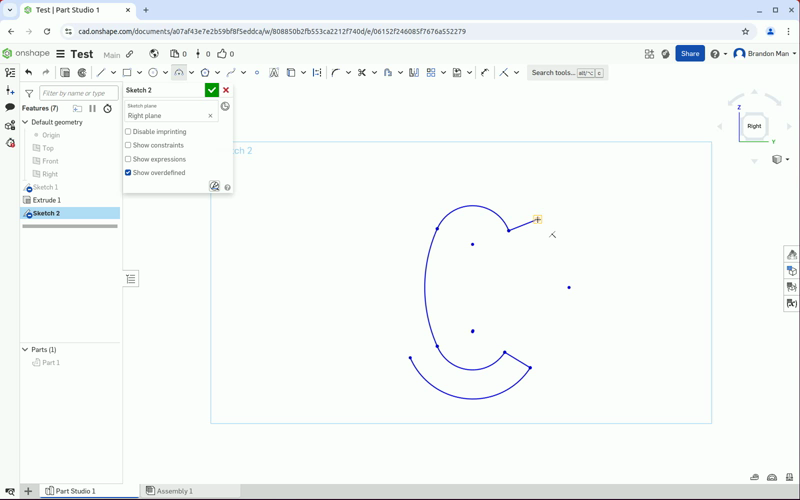
click(537, 219)
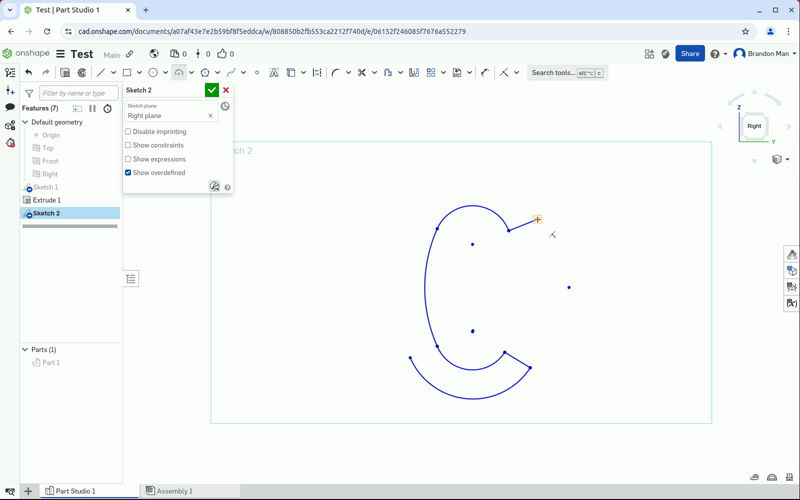
key_down(shift)
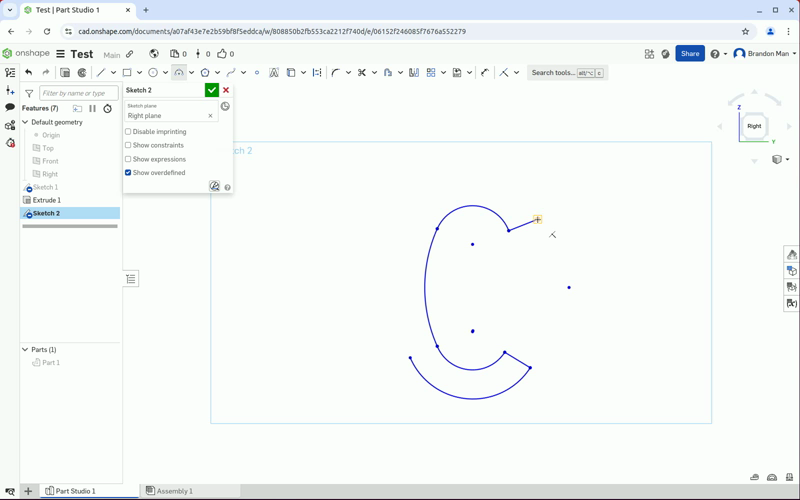
mouse_move(410, 215)
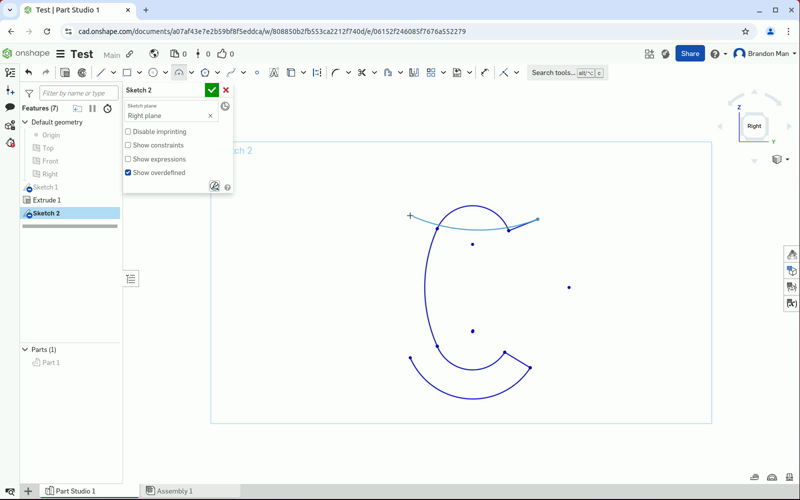
click(410, 215)
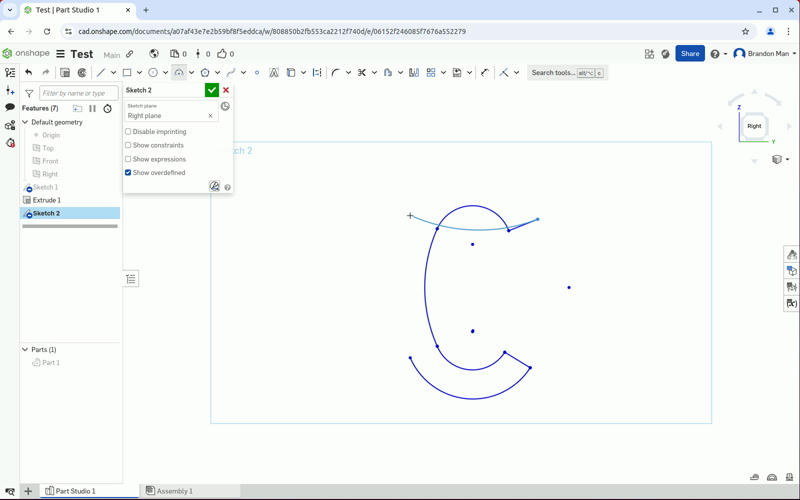
mouse_move(475, 174)
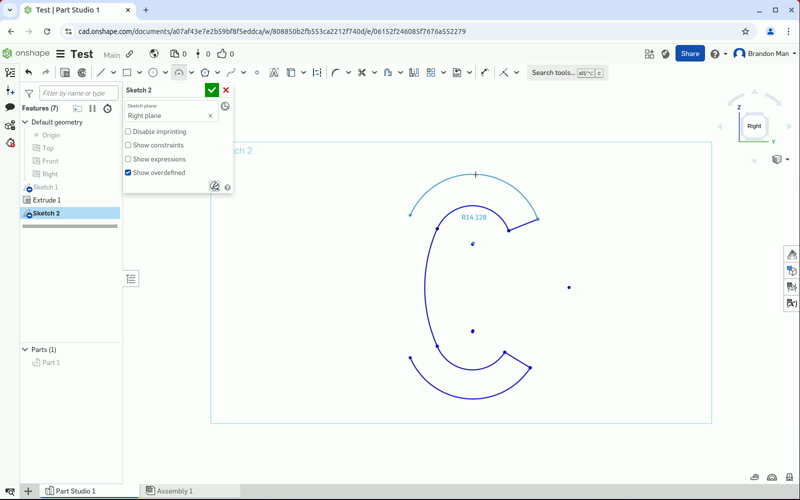
click(475, 174)
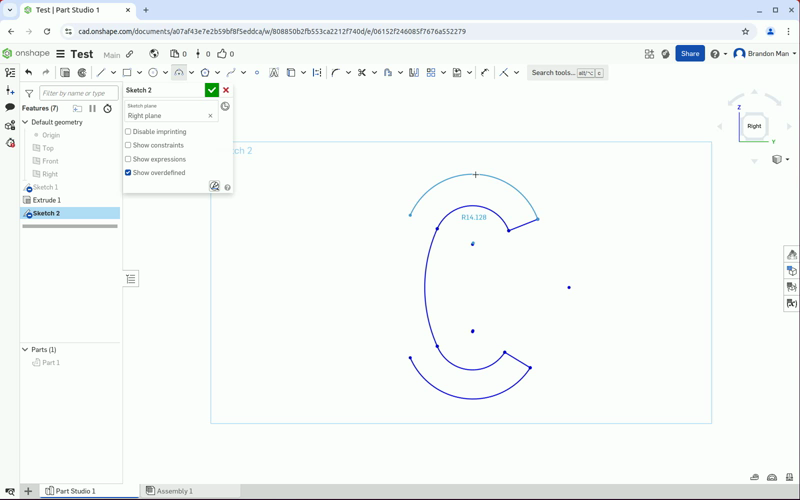
key_up(shift)
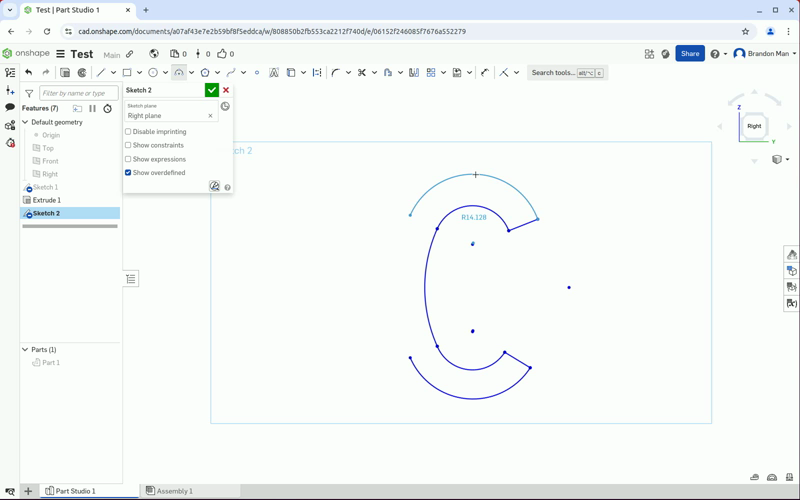
mouse_move(410, 215)
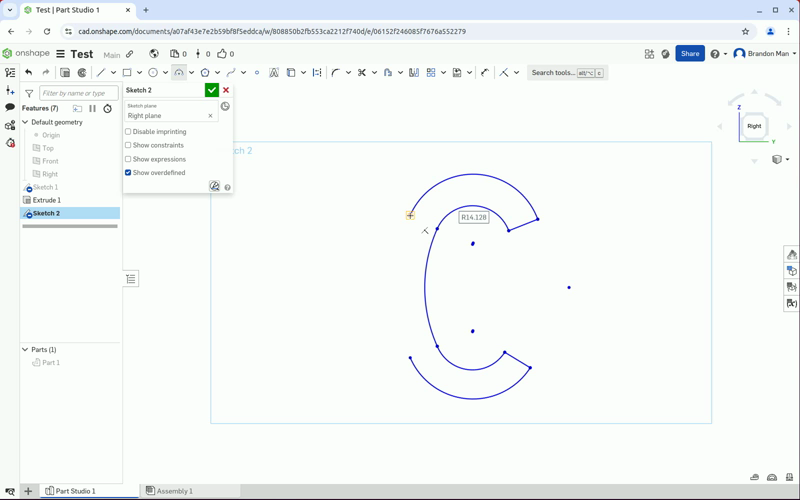
click(410, 215)
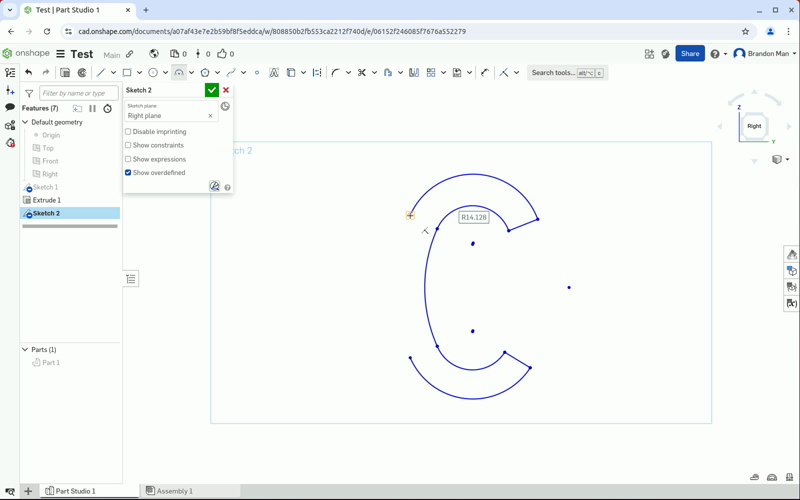
mouse_move(410, 357)
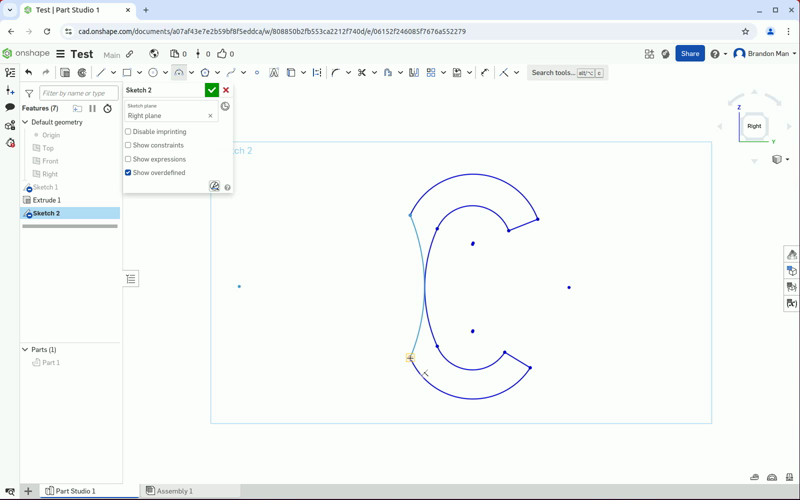
click(410, 357)
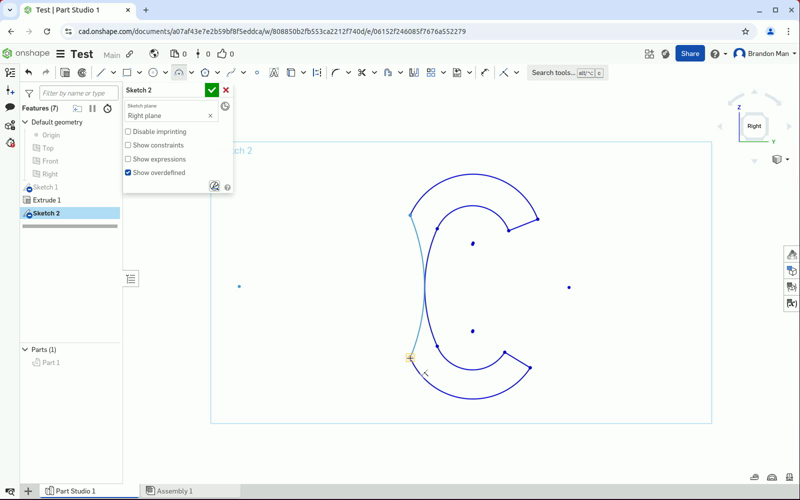
key_down(shift)
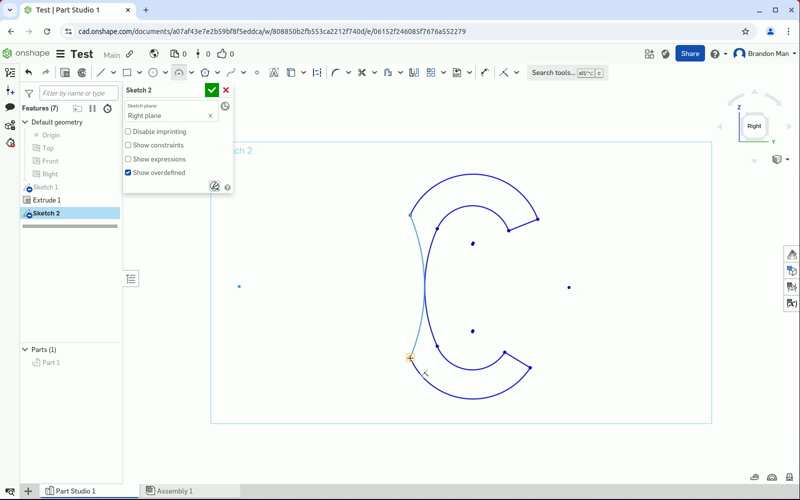
mouse_move(395, 286)
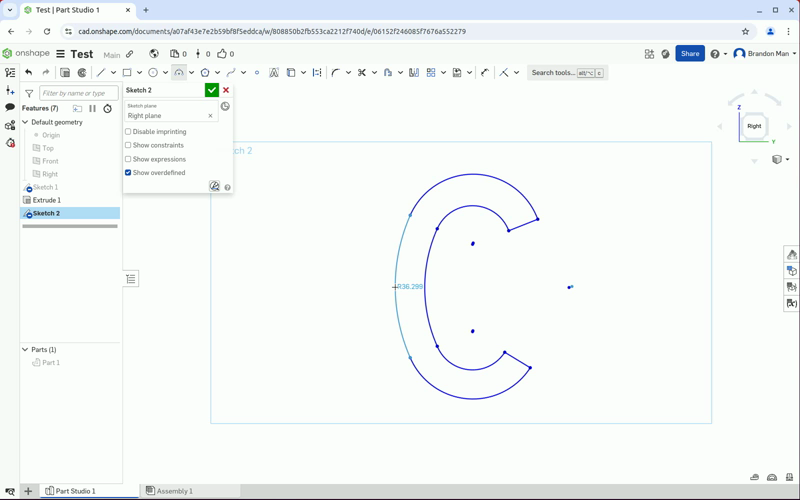
click(395, 286)
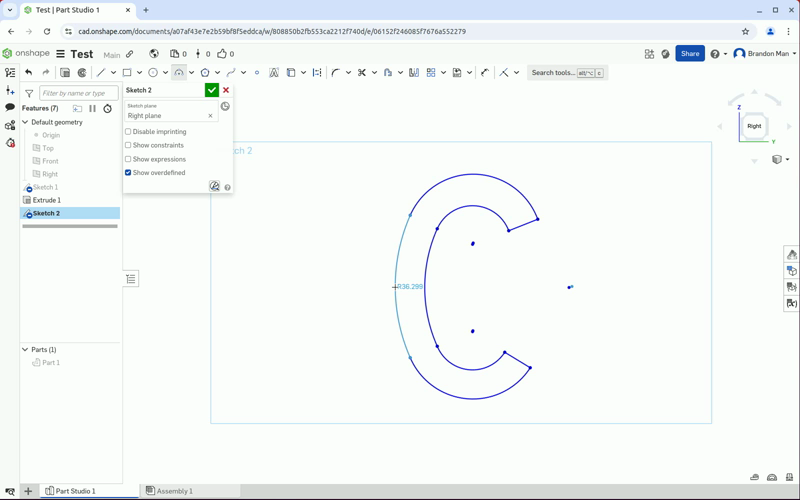
key_up(shift)
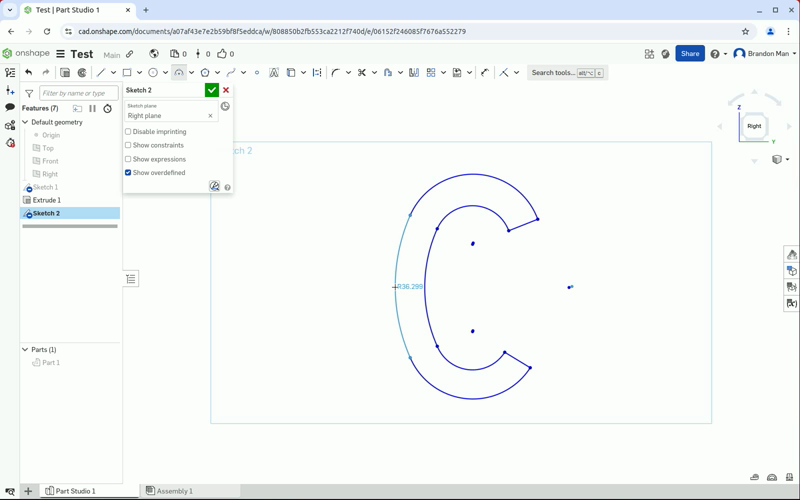
key(esc)
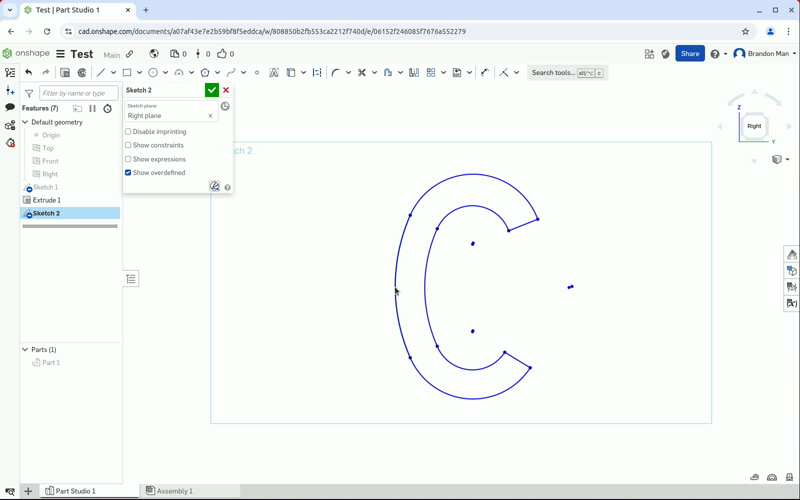
mouse_move(425, 350)
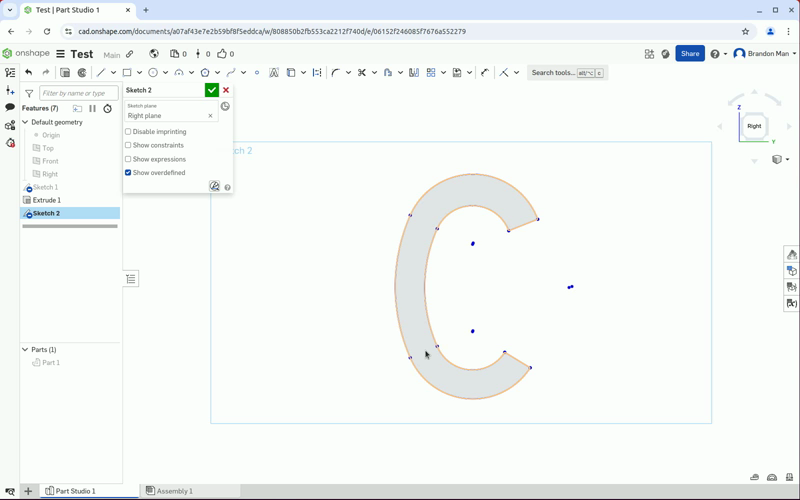
click(425, 350)
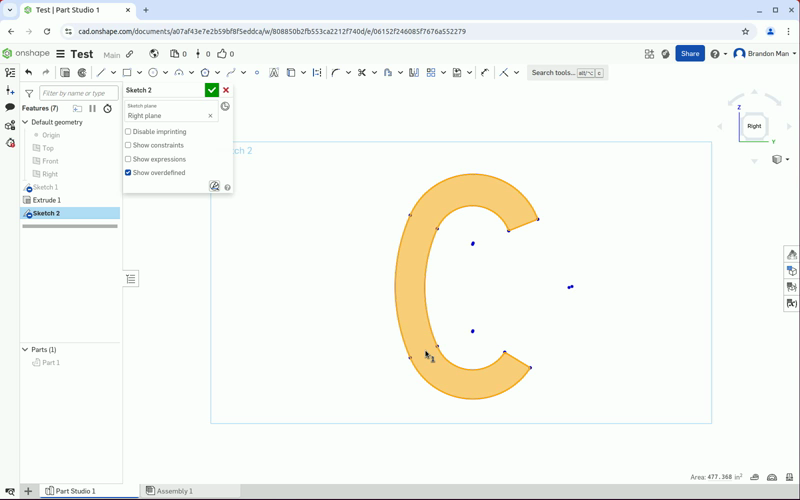
mouse_move(73, 352)
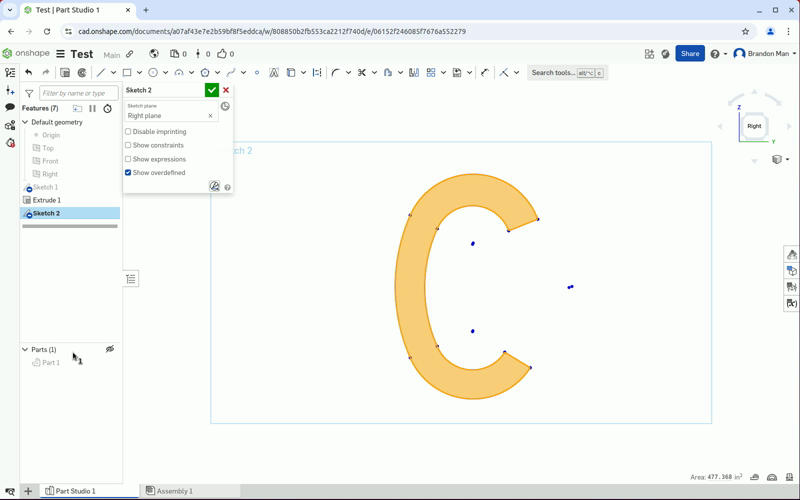
key(shift+y)
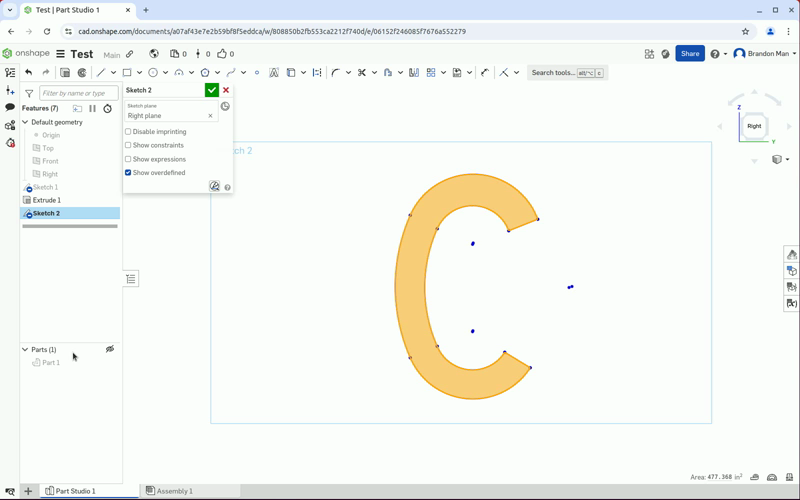
key(shift+e)
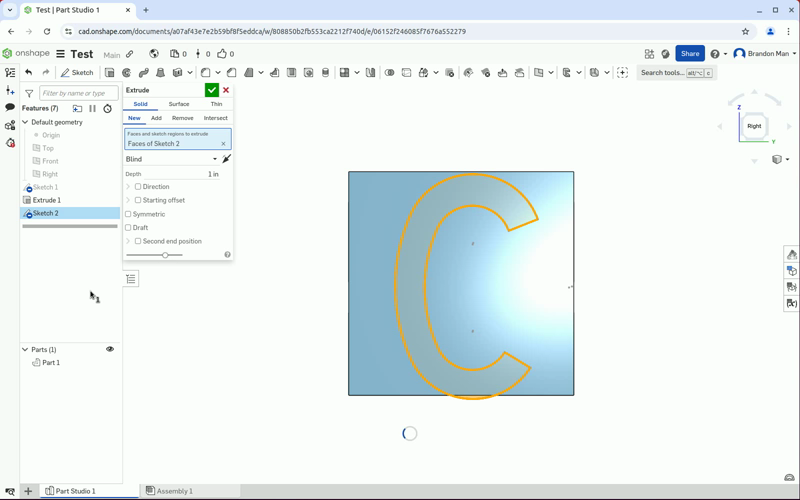
mouse_move(143, 106)
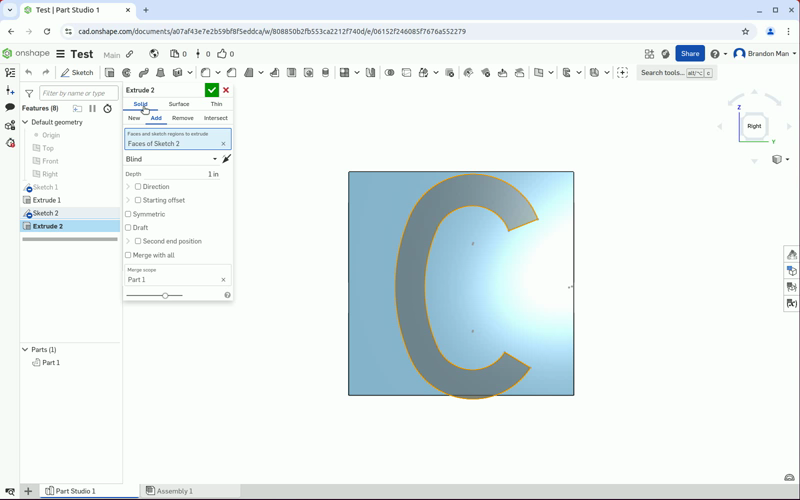
click(143, 106)
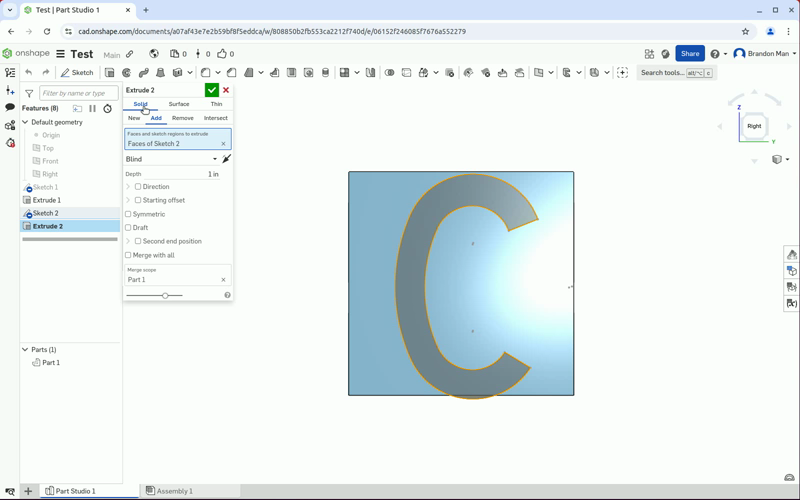
mouse_move(219, 120)
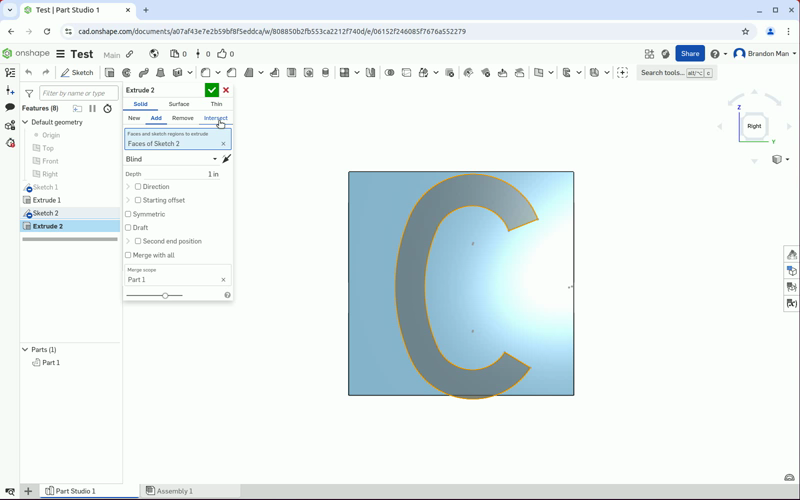
click(219, 120)
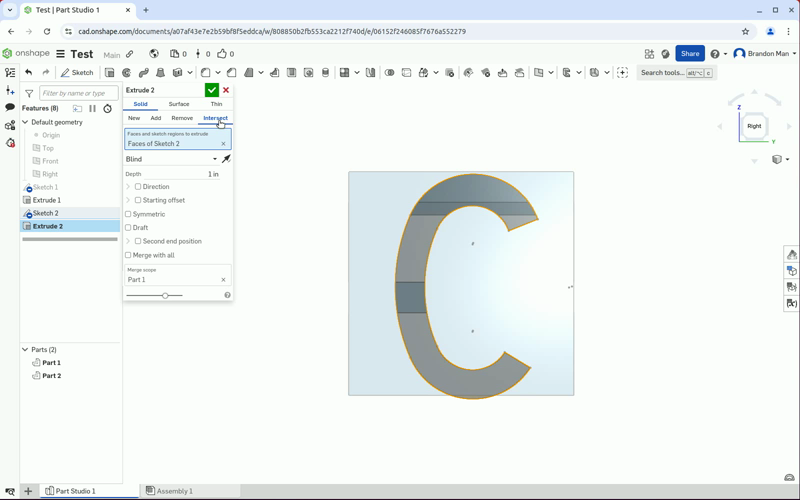
key(tab, 4)
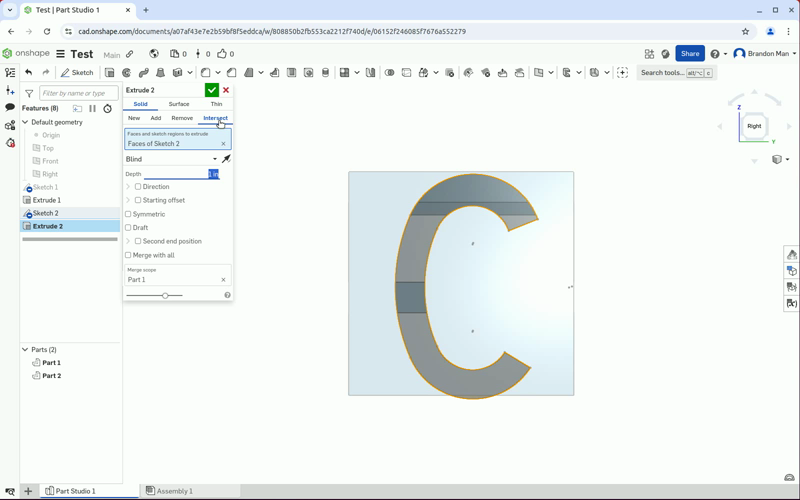
text(46.216)
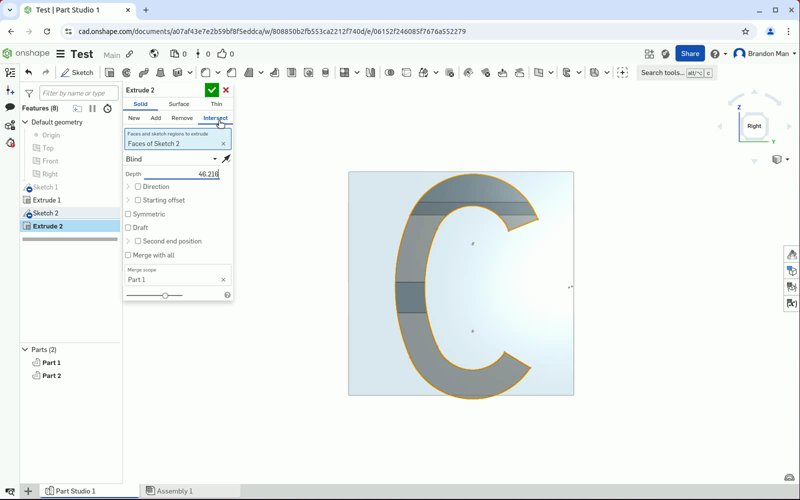
key(tab, 3)
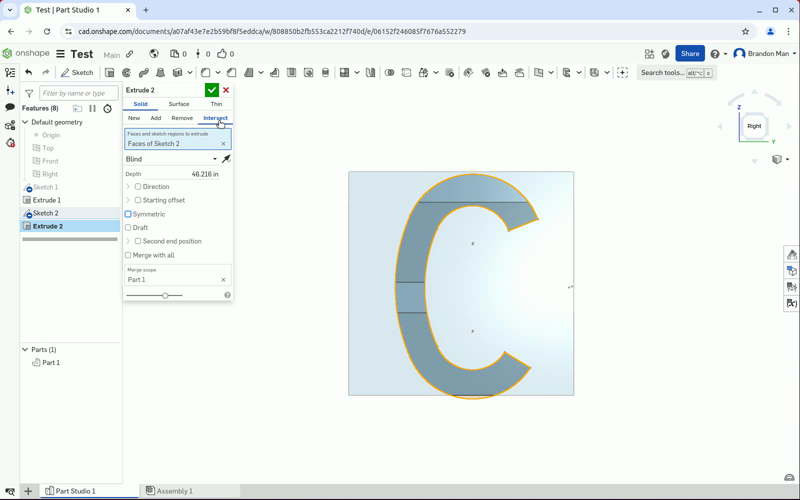
key(space)
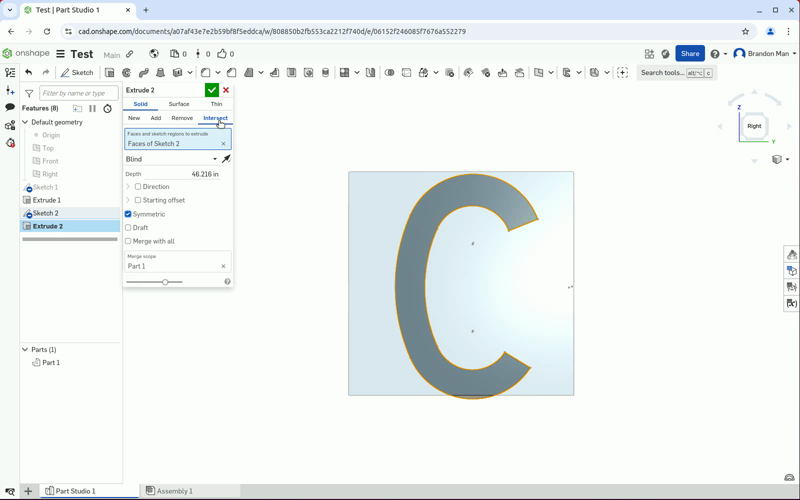
key(enter)
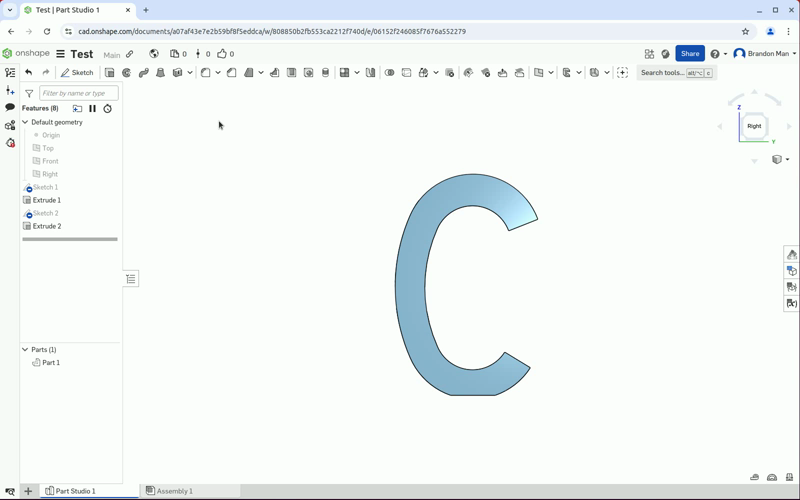
key(shift+h)
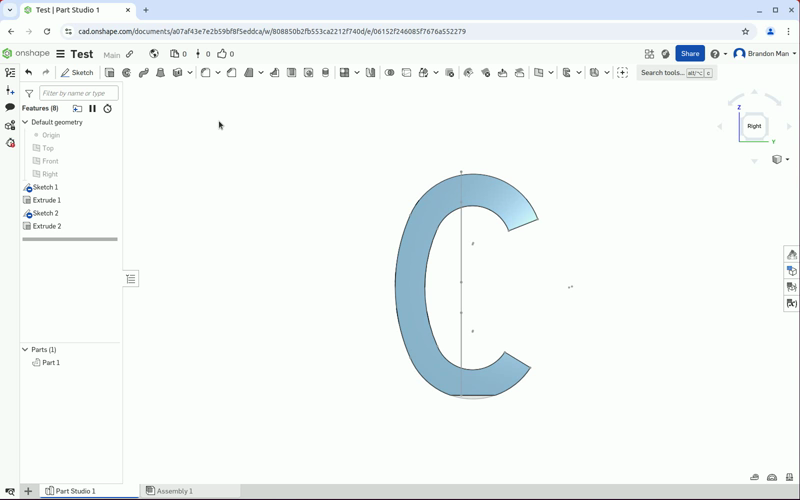
key(shift+h)
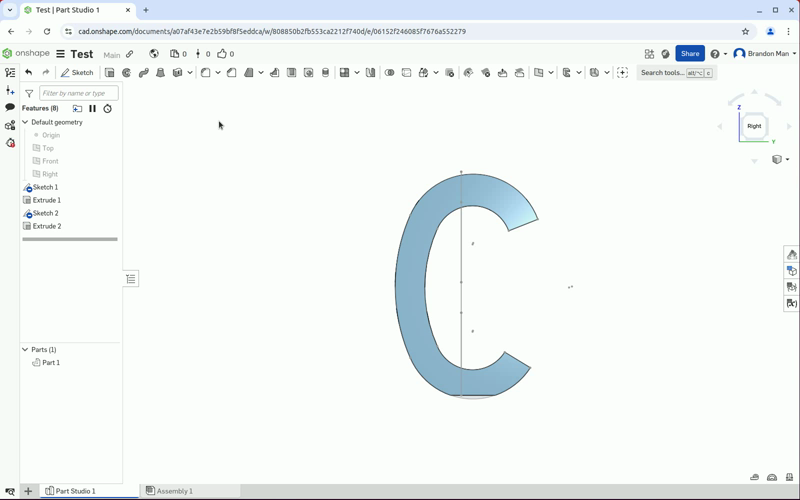
key(shift+7)
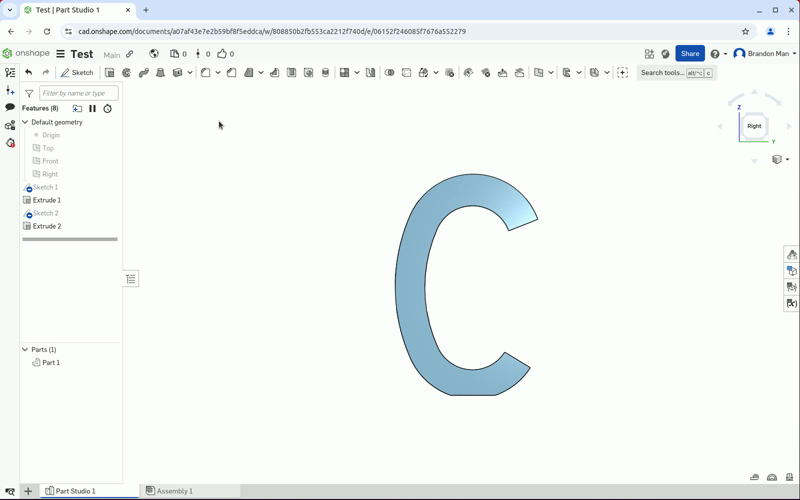
key(right, 2)
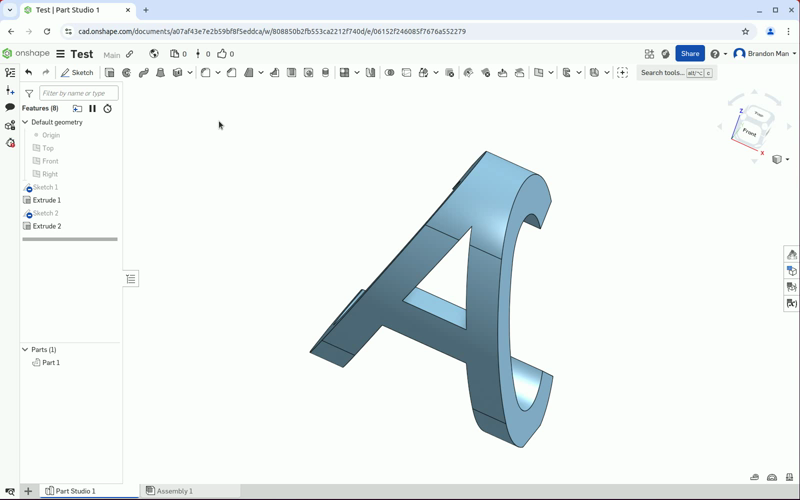
key(down, 2)
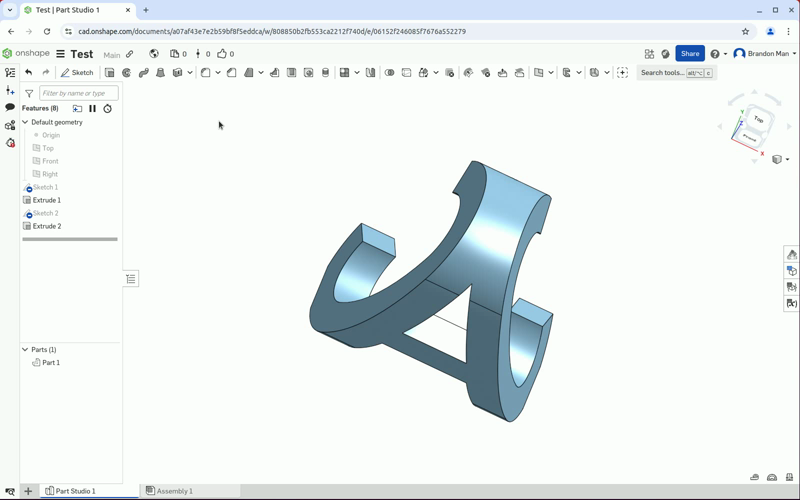
key(up, 2)
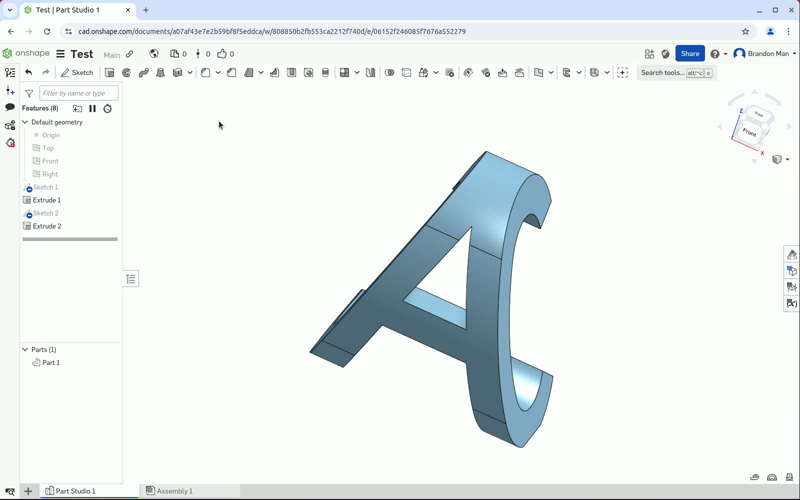
key(left, 2)
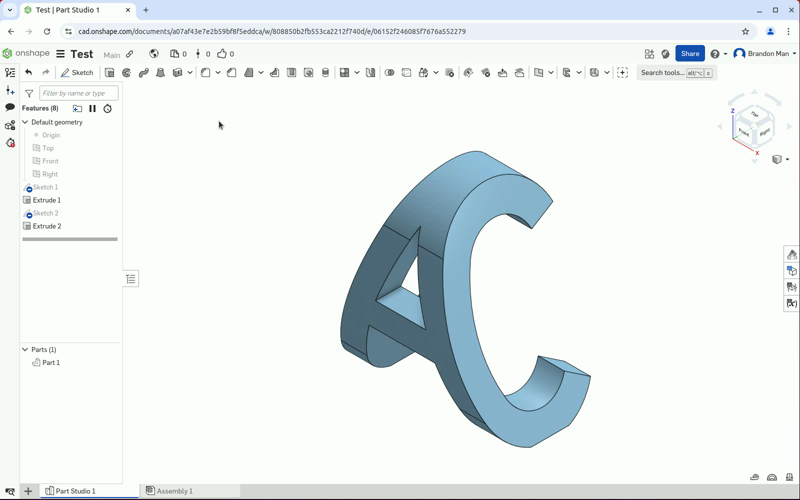
mouse_move(73, 189)
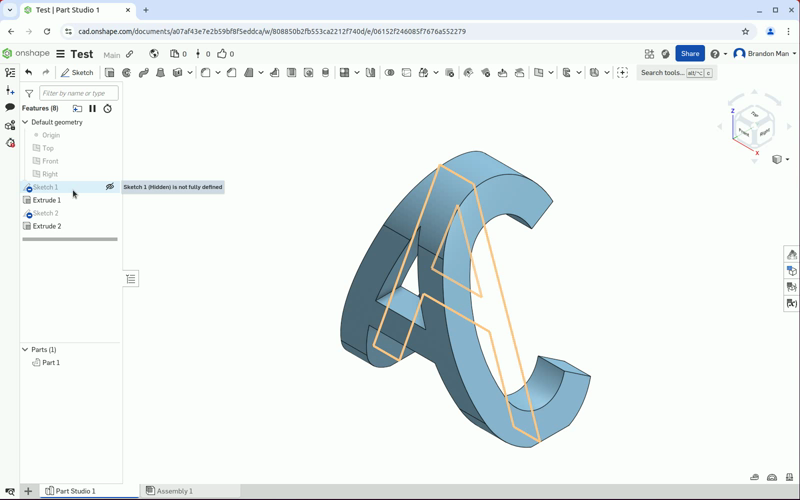
click(73, 189)